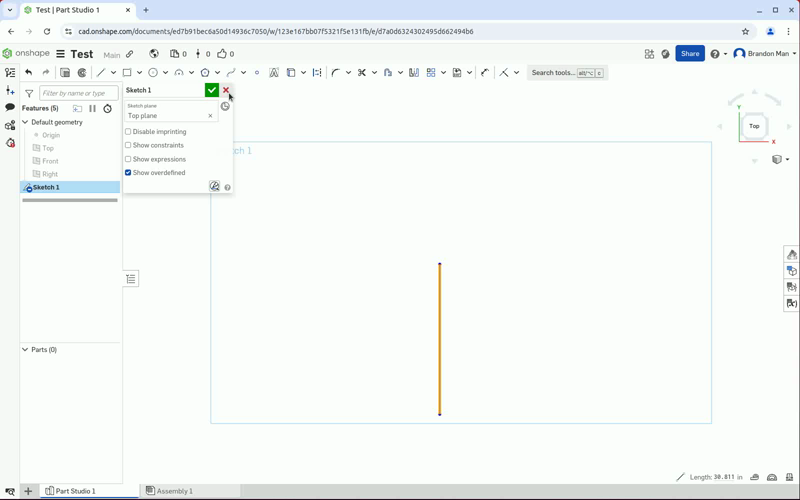
key(shift+h)
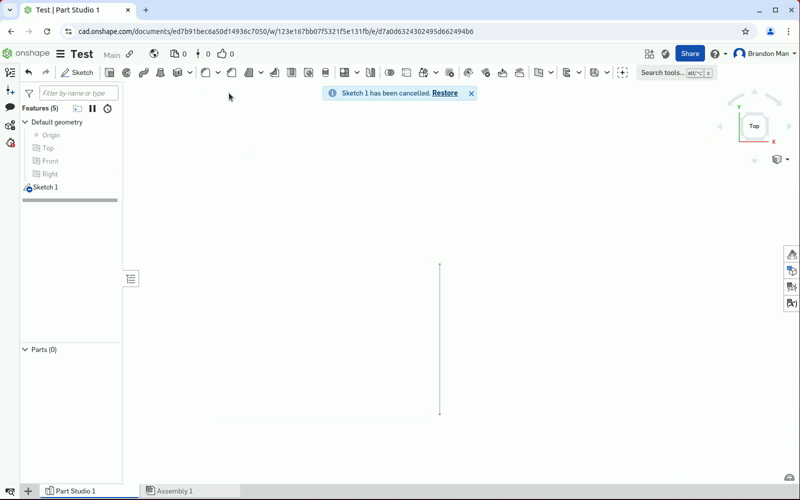
key(shift+s)
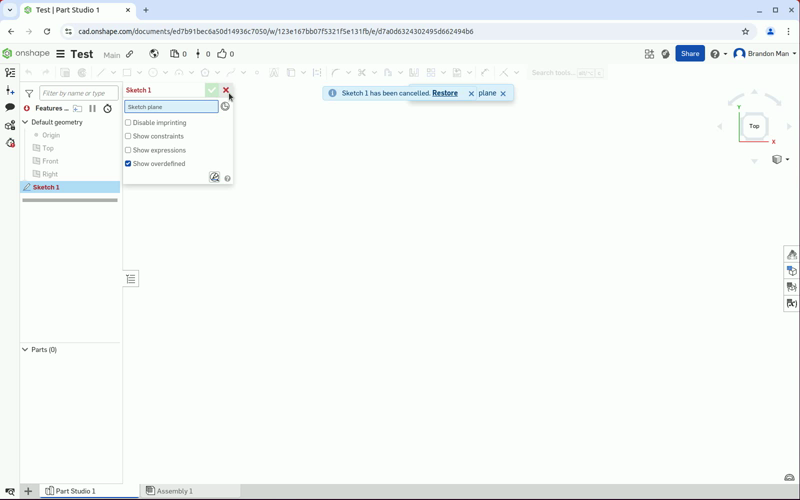
mouse_move(73, 150)
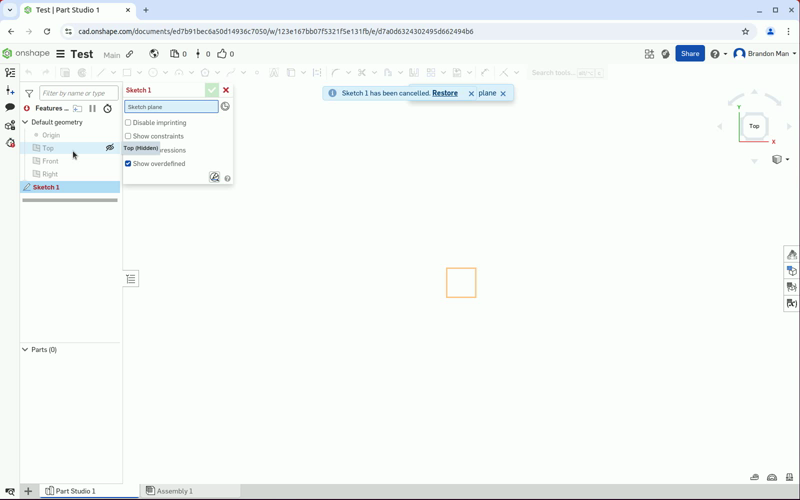
click(73, 150)
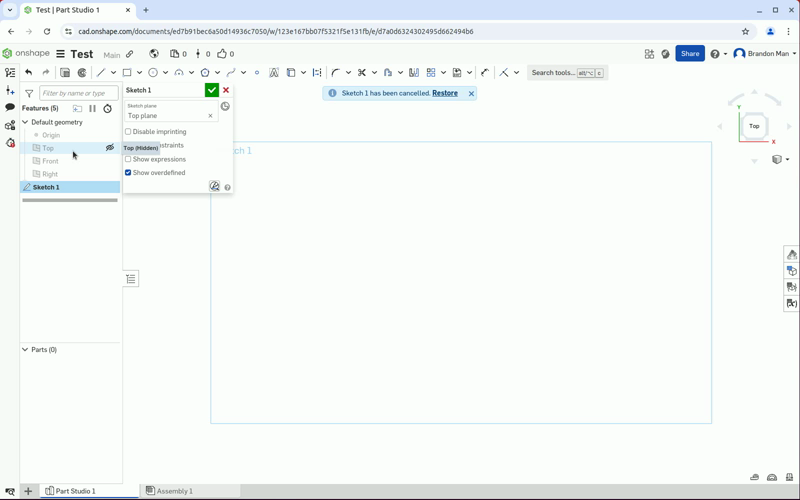
mouse_move(73, 352)
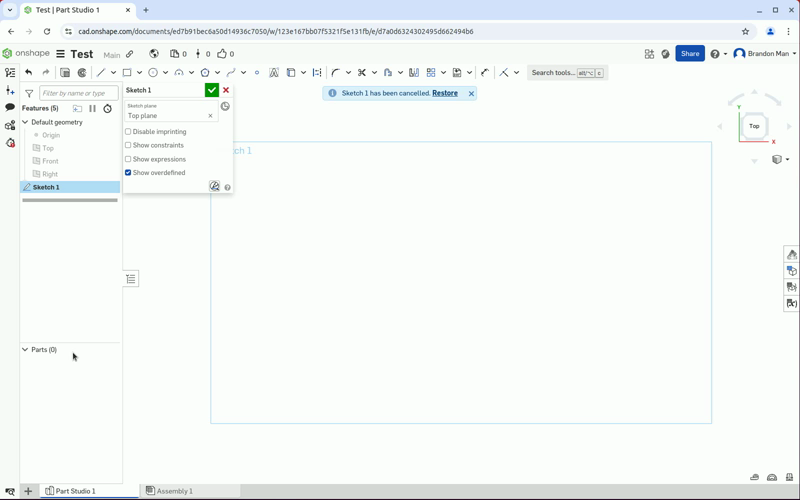
key(y)
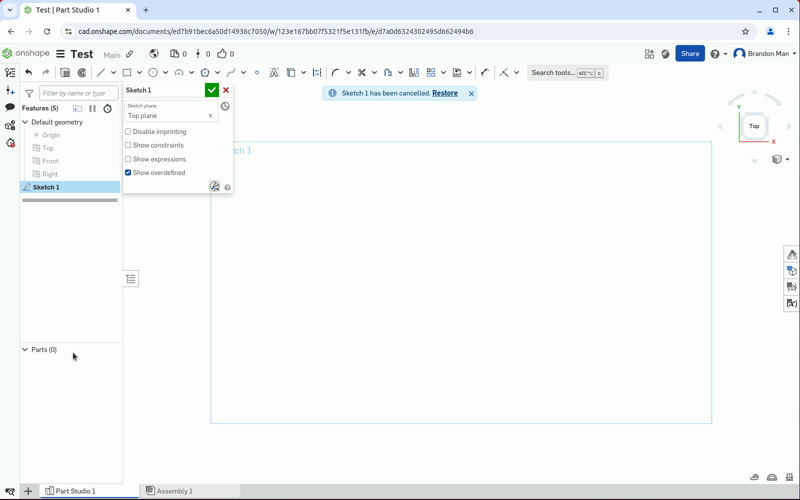
key(c)
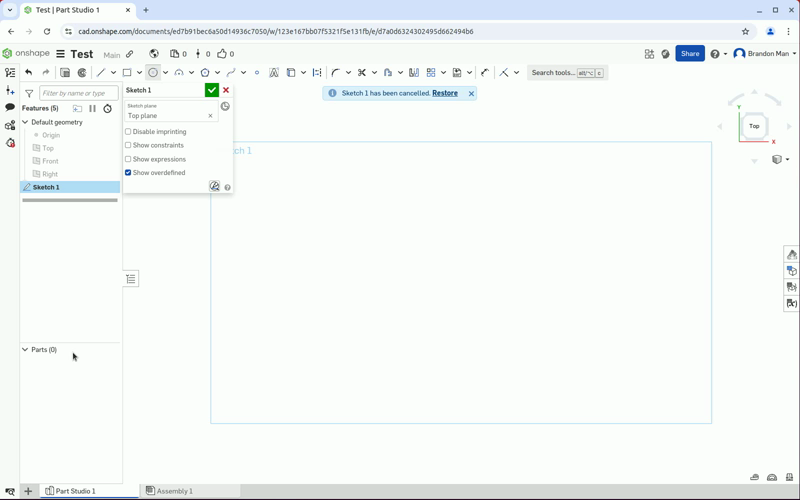
key_down(shift)
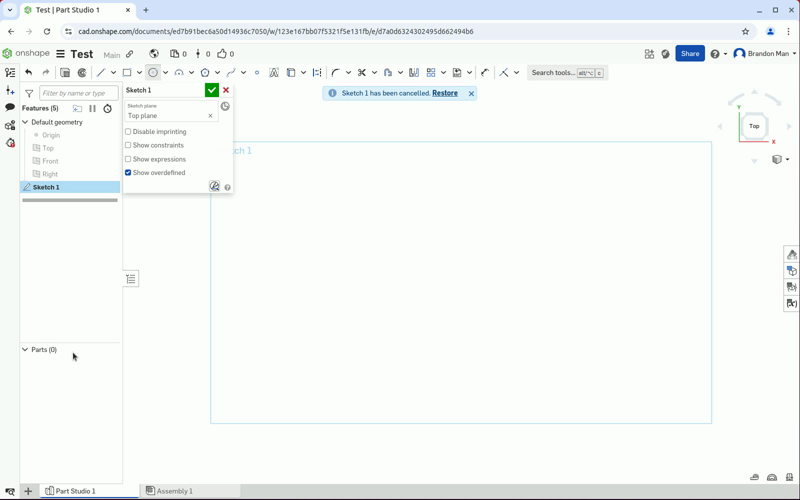
mouse_move(461, 282)
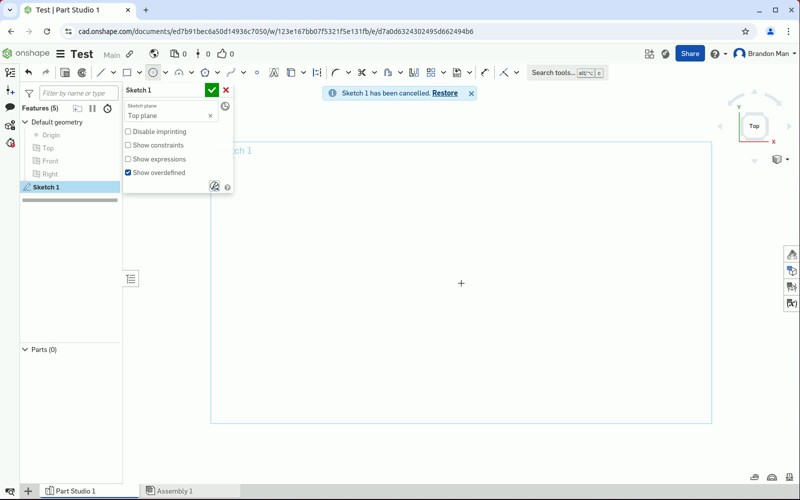
click(461, 282)
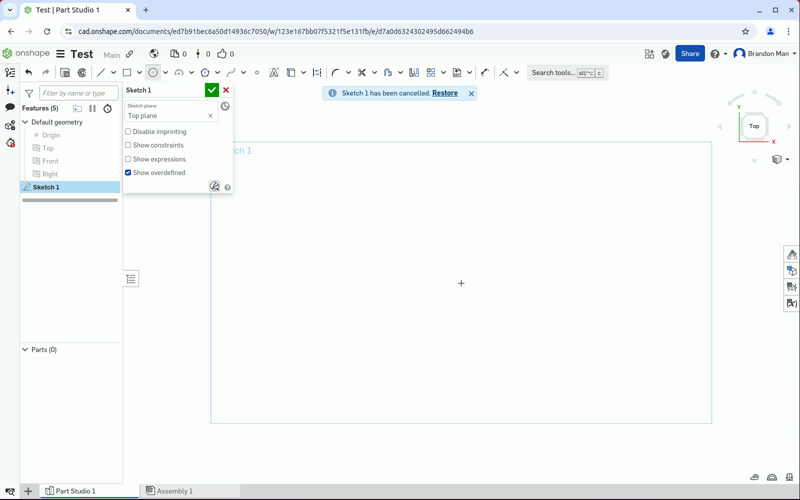
key_up(shift)
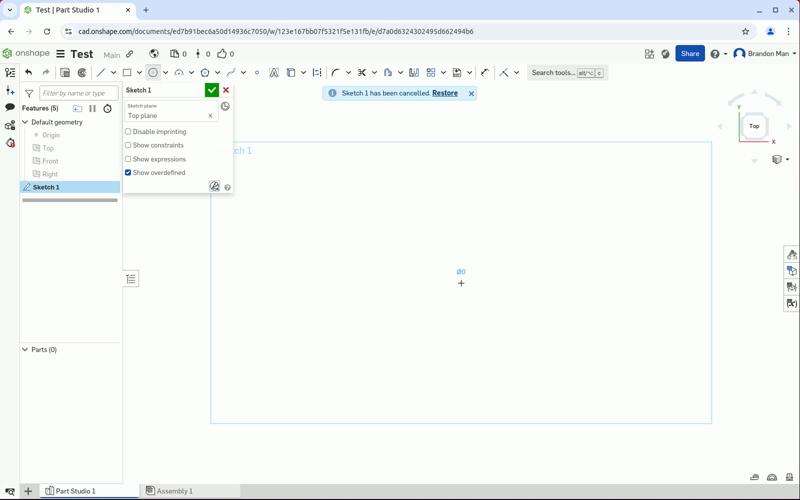
mouse_move(574, 282)
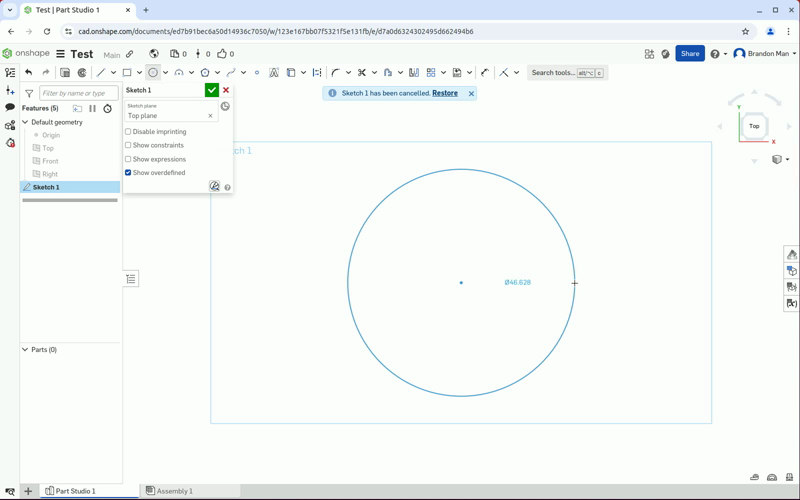
click(574, 282)
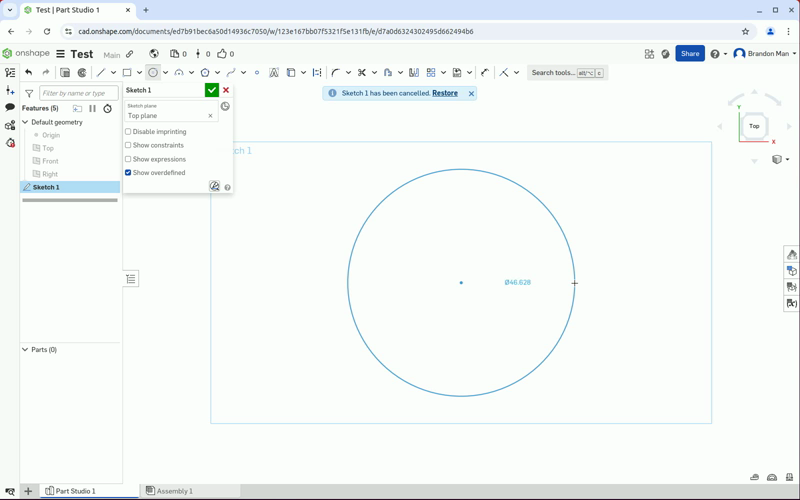
key(esc)
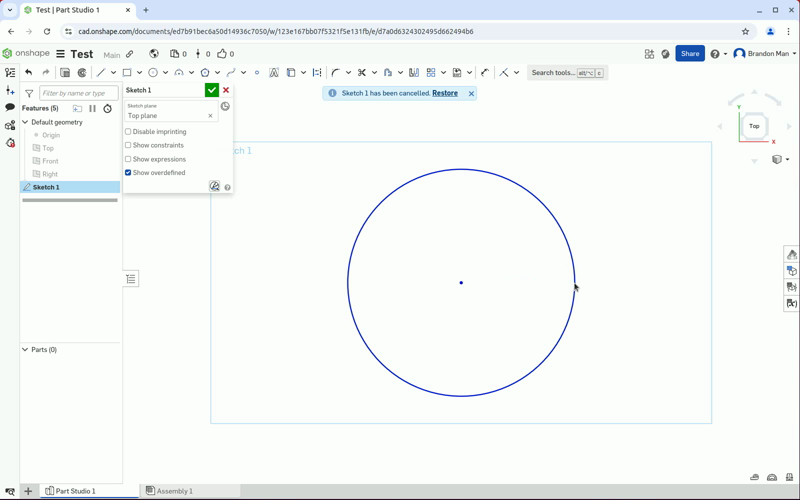
mouse_move(400, 276)
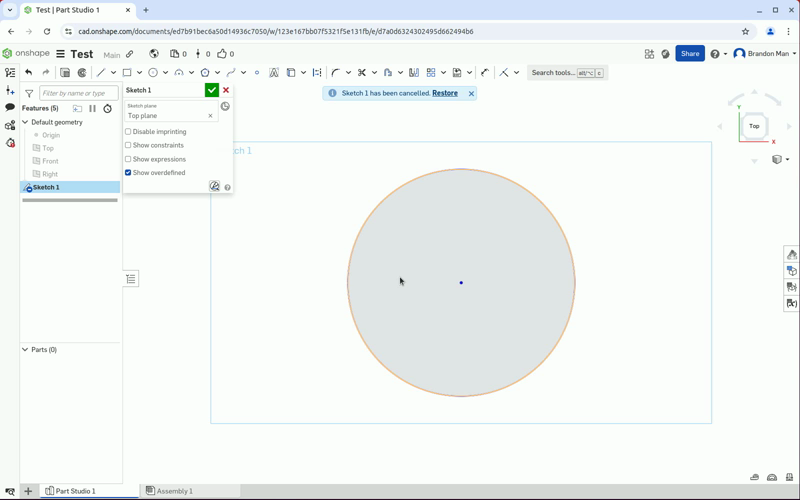
click(400, 276)
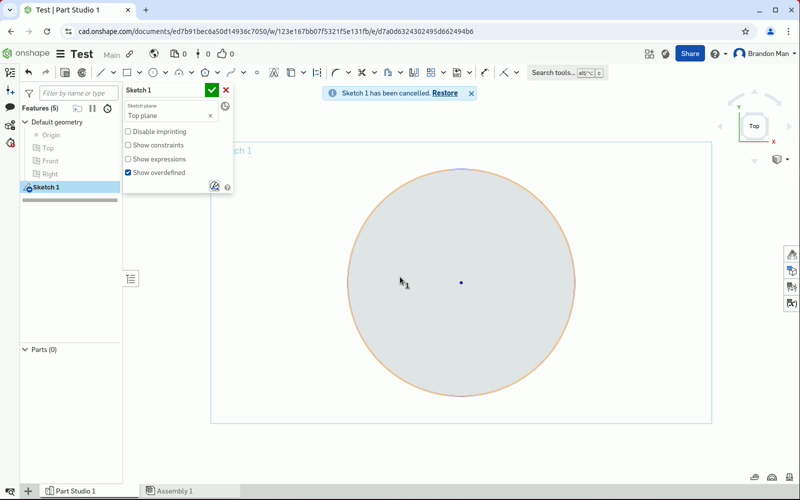
mouse_move(73, 352)
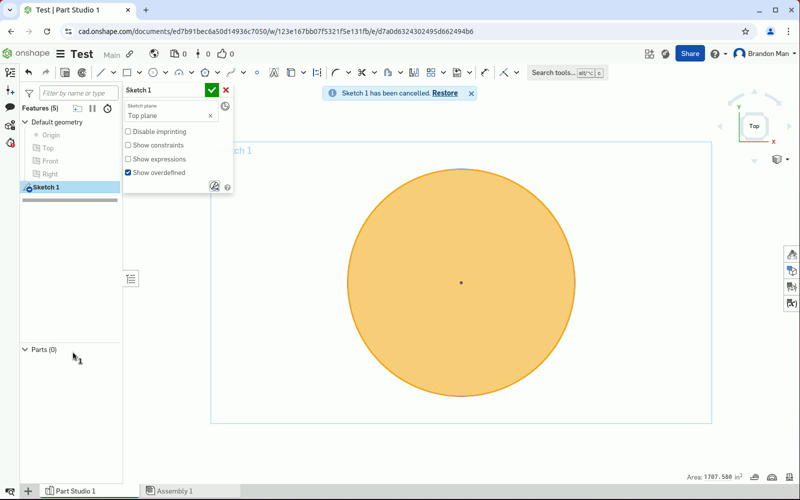
key(shift+y)
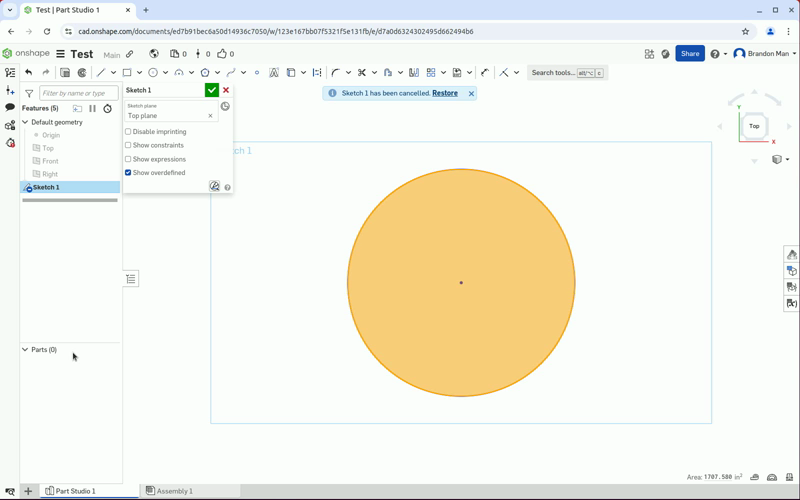
key(shift+e)
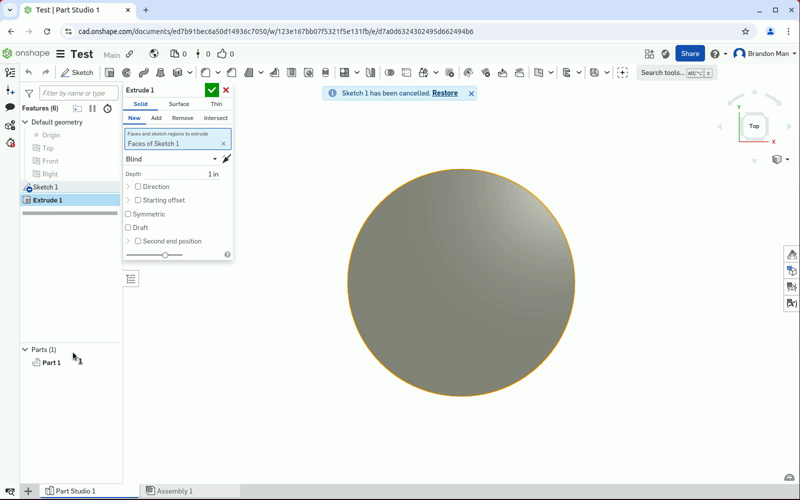
mouse_move(143, 106)
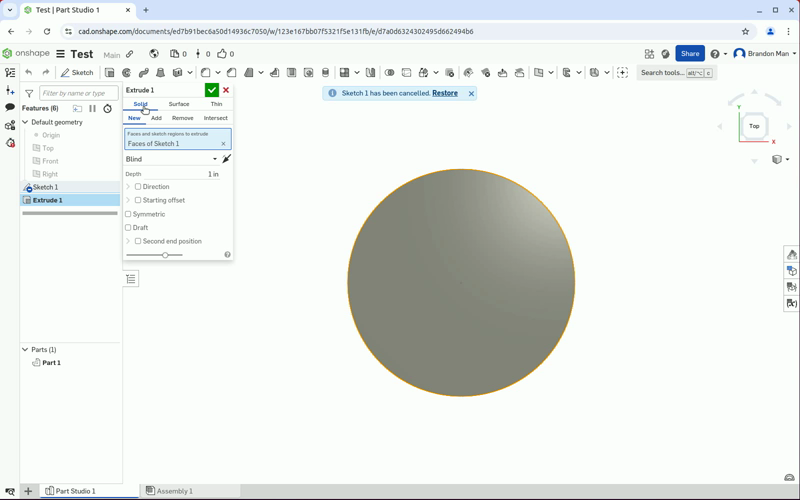
click(143, 106)
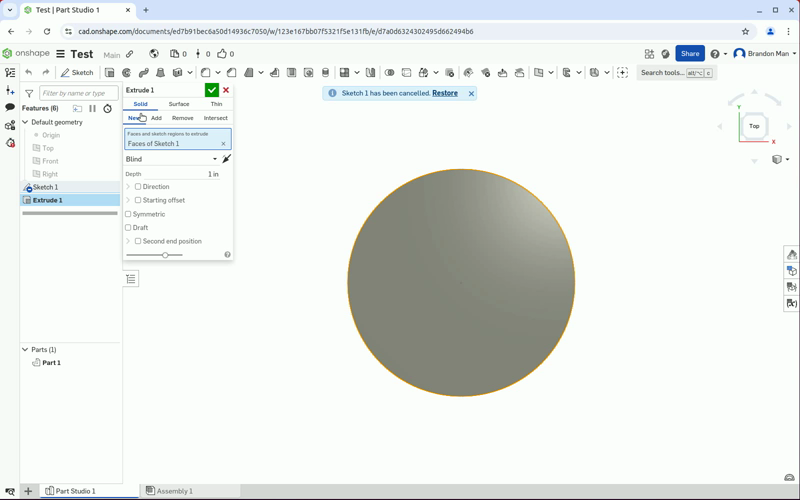
mouse_move(137, 120)
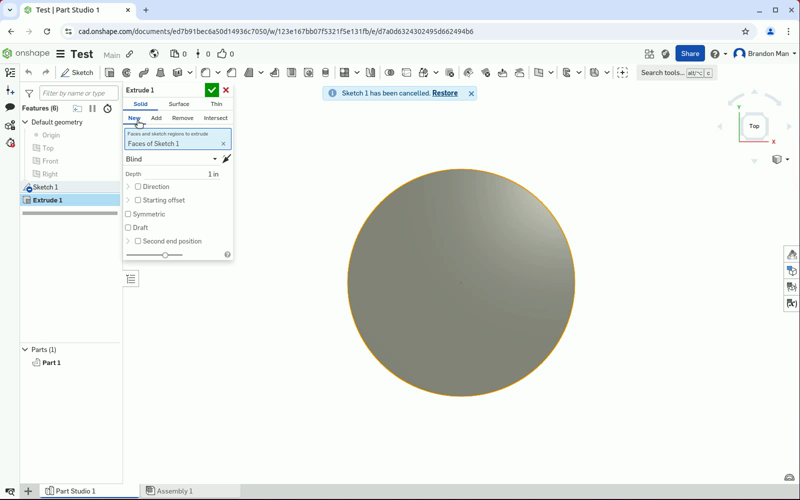
click(137, 120)
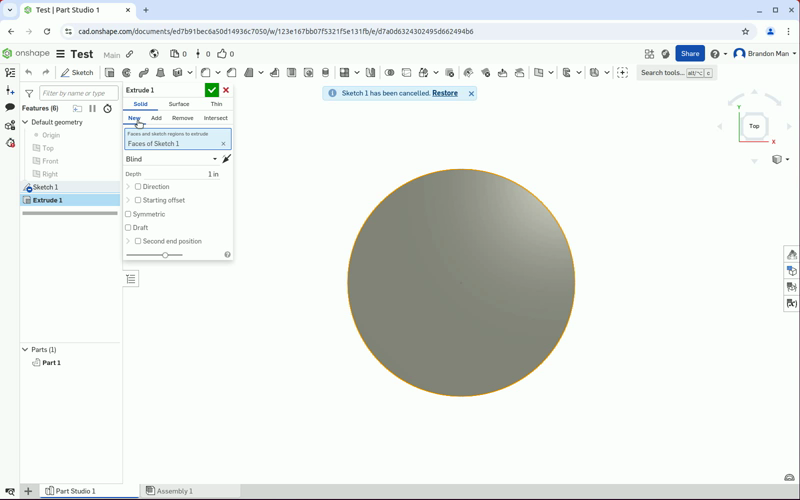
key(tab, 4)
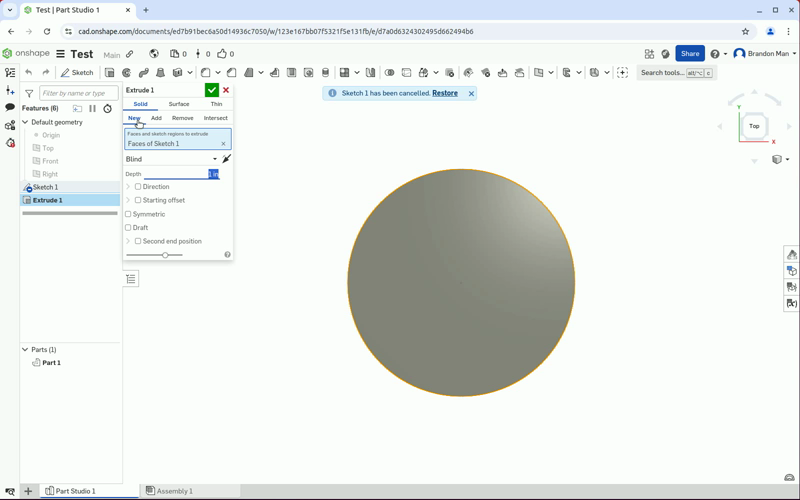
text(7.943)
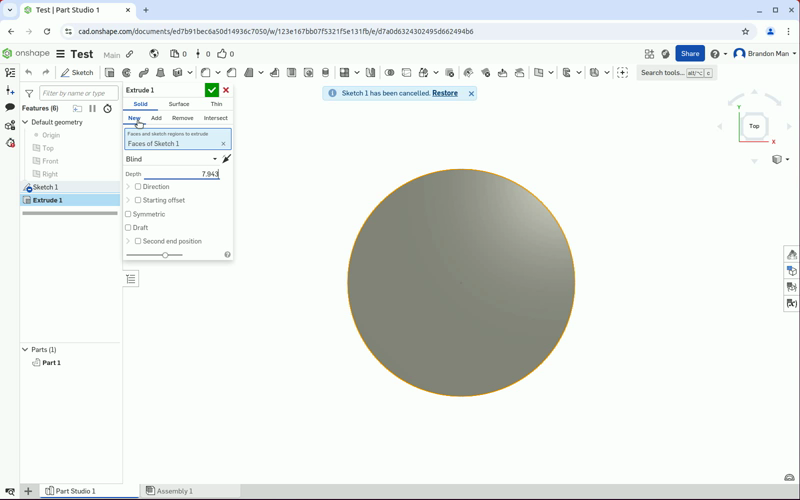
key(enter)
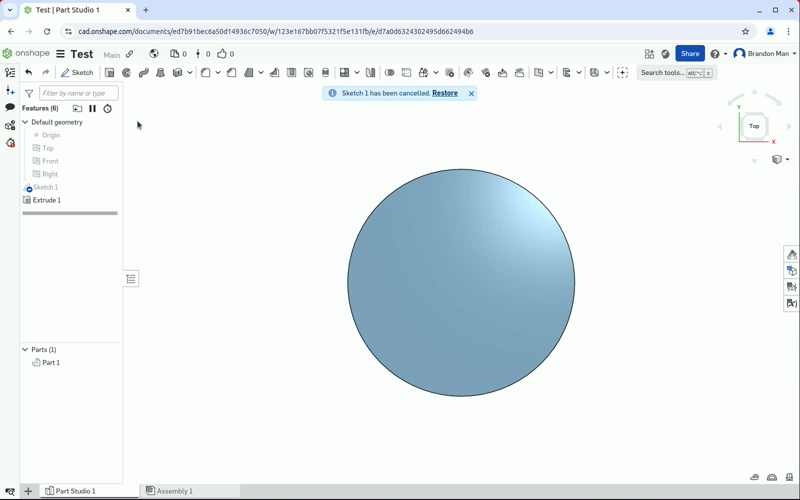
key(shift+h)
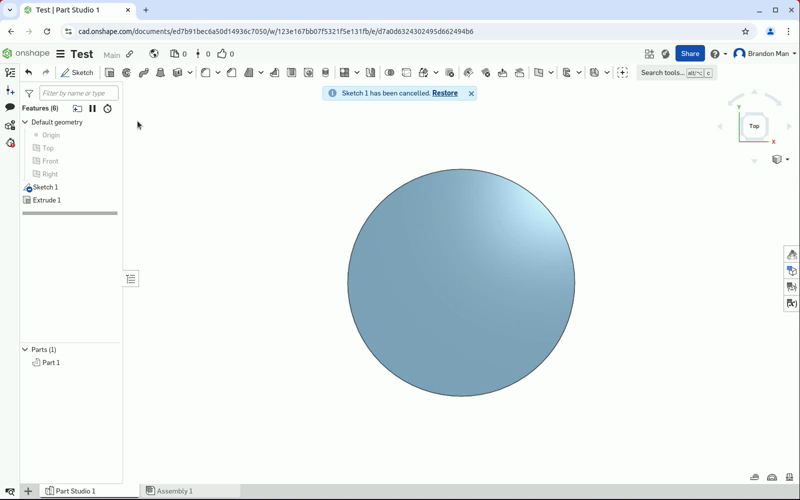
key(shift+h)
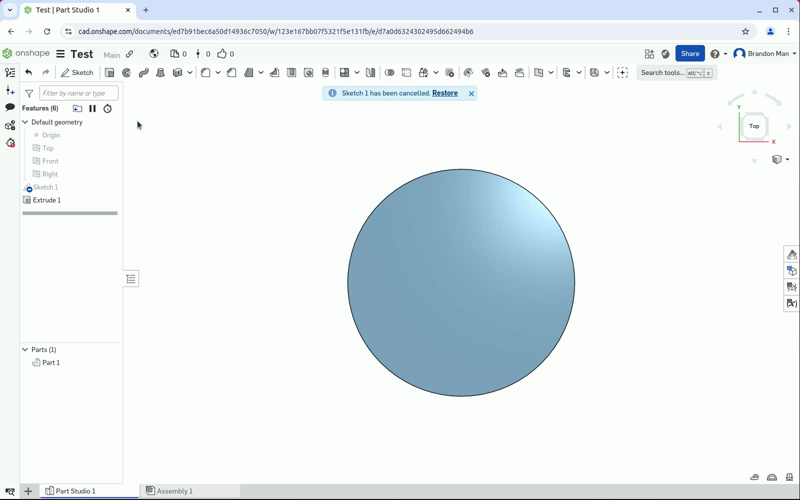
mouse_move(73, 189)
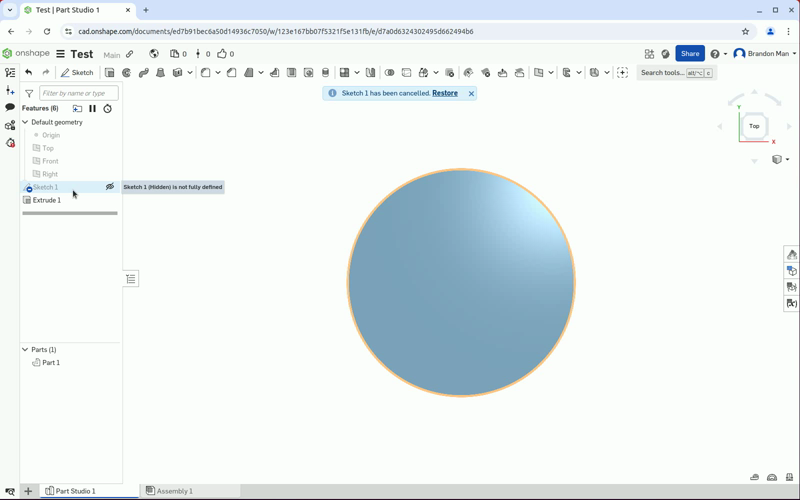
click(73, 189)
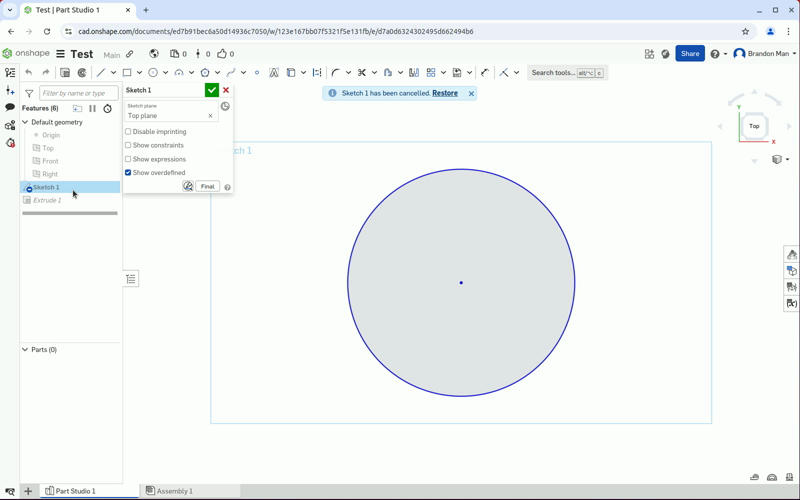
mouse_move(229, 92)
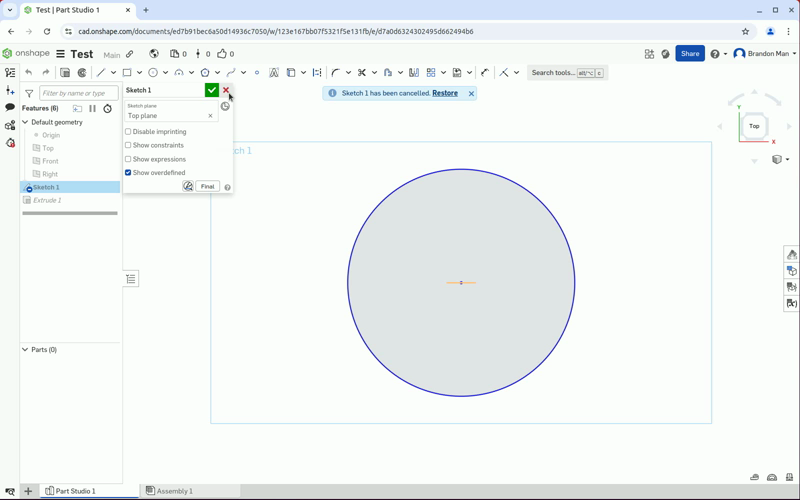
click(229, 92)
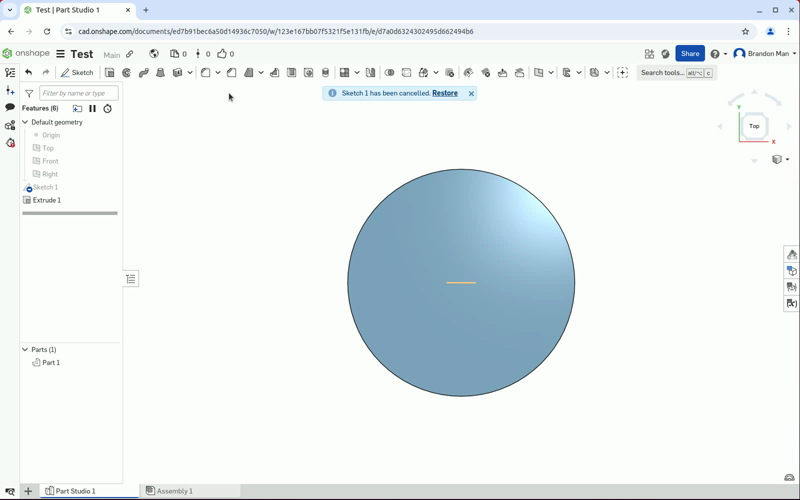
mouse_move(541, 75)
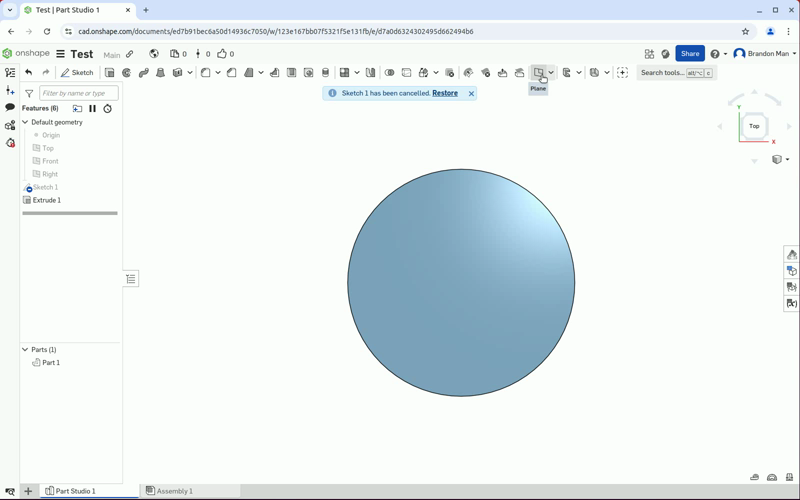
click(541, 75)
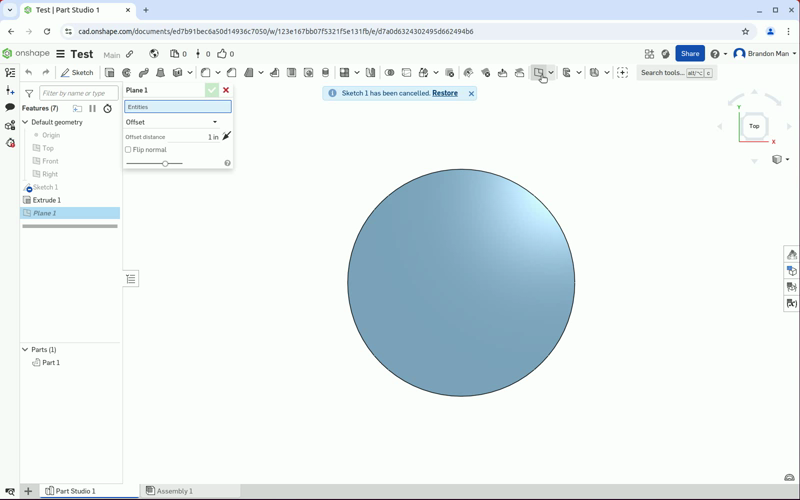
mouse_move(73, 150)
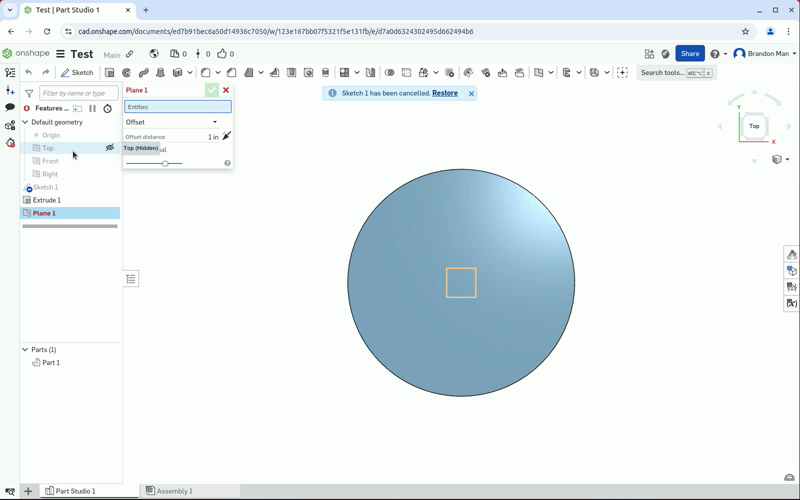
click(73, 150)
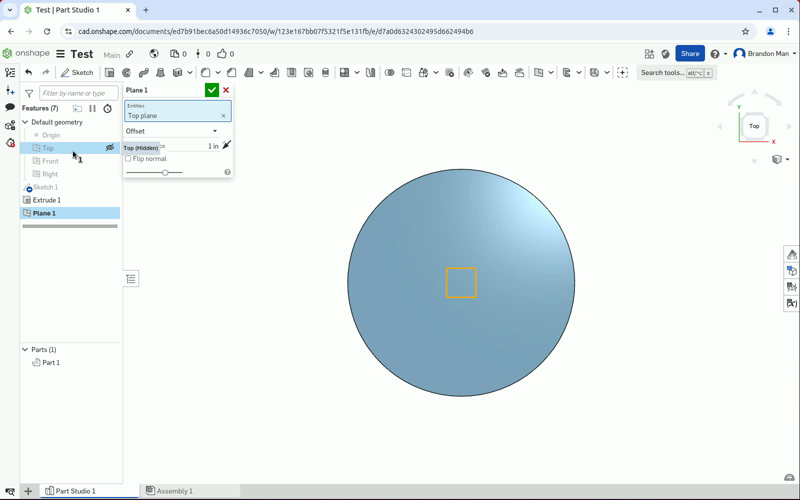
key(tab, 2)
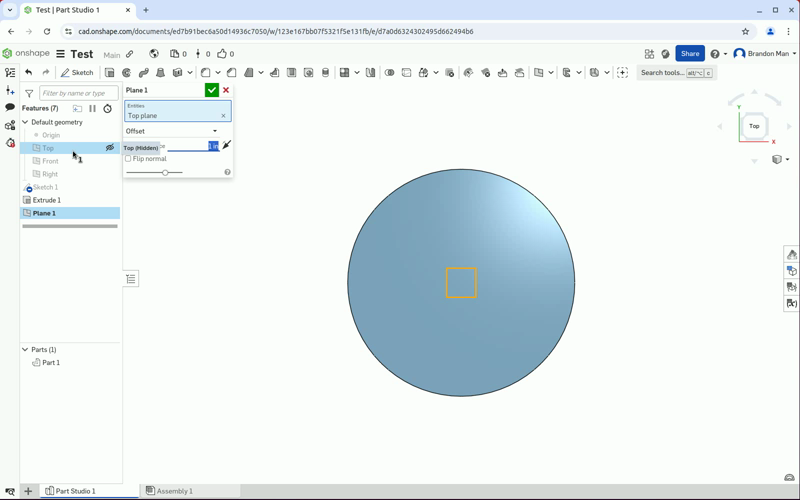
text(7.949)
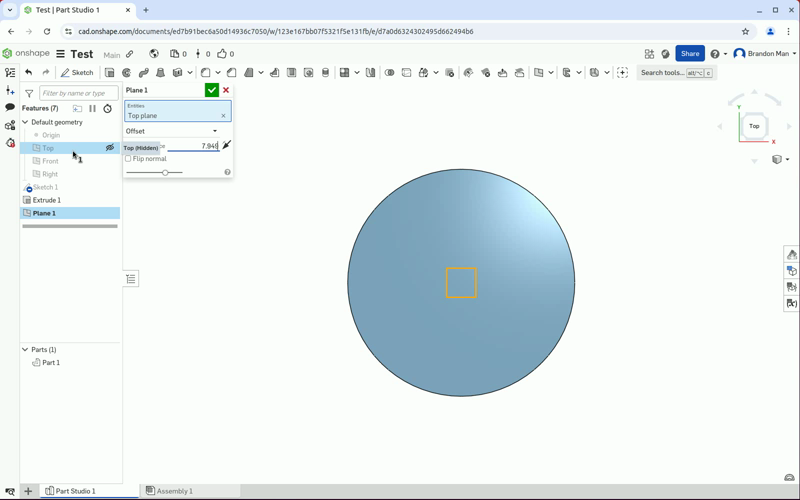
key(enter, 2)
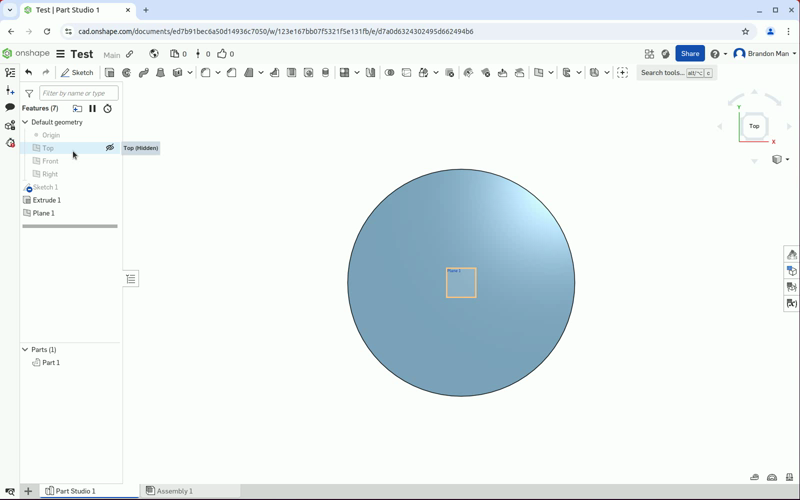
key(shift+s)
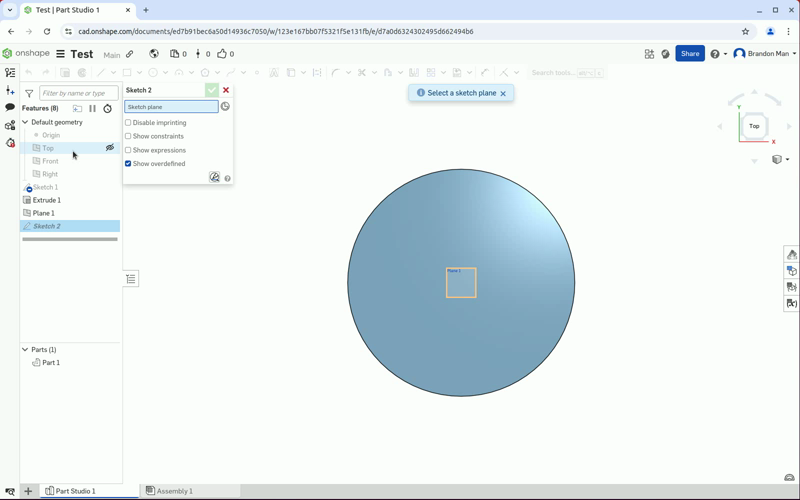
mouse_move(73, 215)
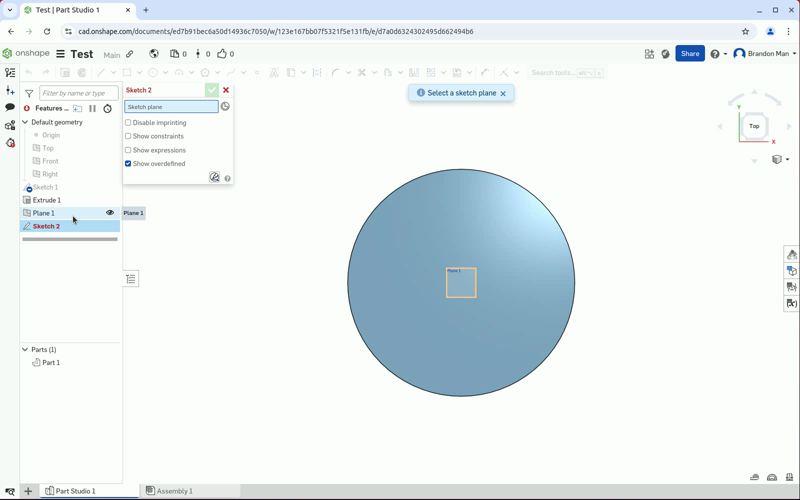
click(73, 215)
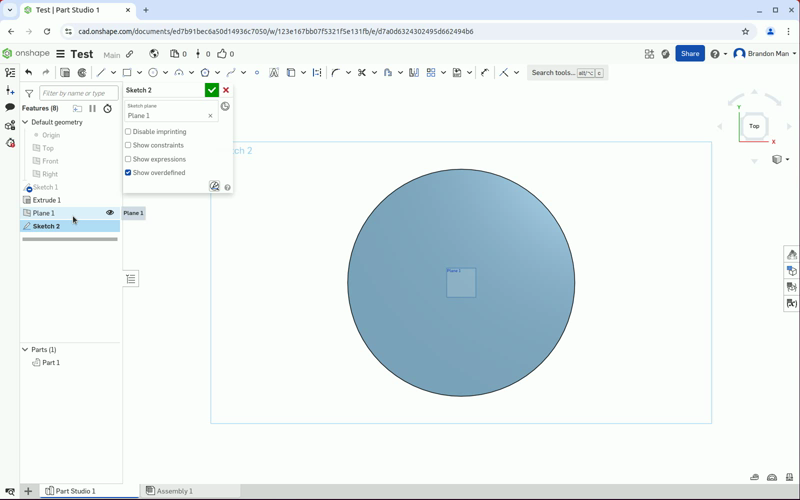
mouse_move(73, 352)
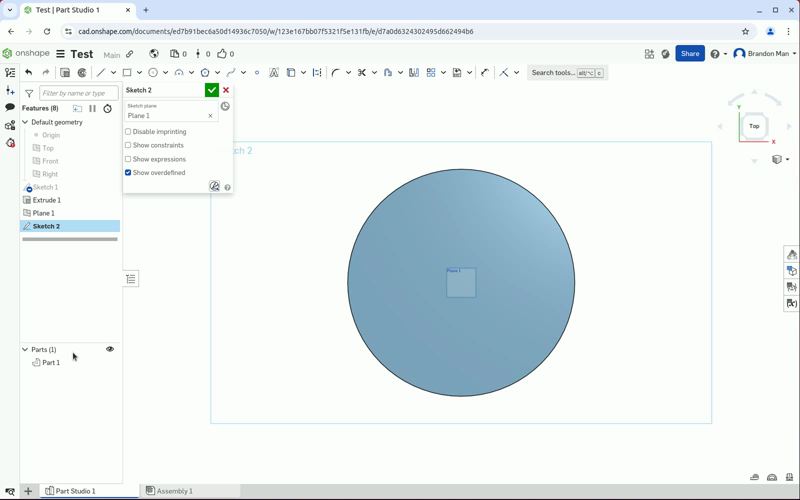
key(y)
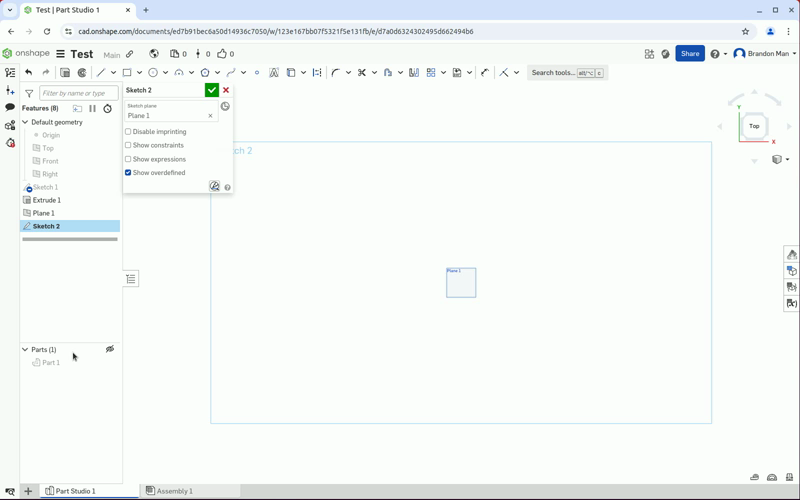
key(c)
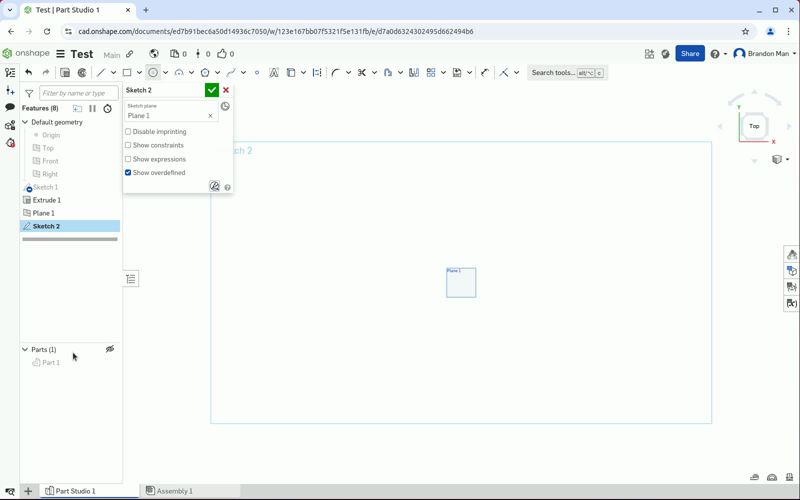
key_down(shift)
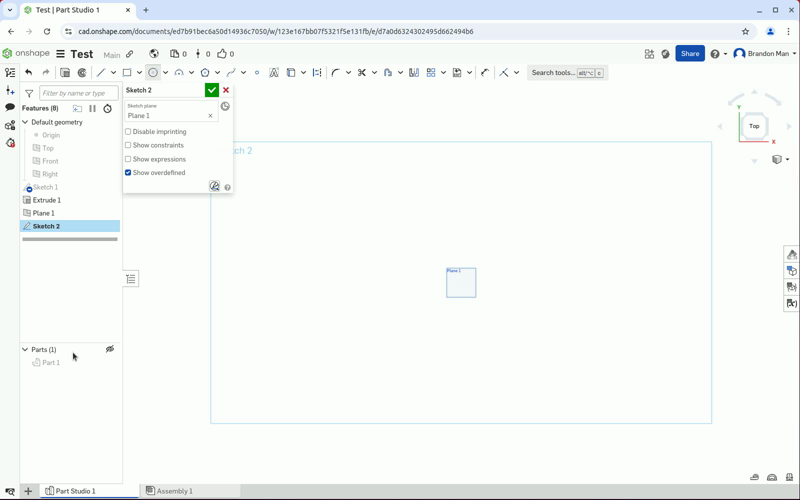
mouse_move(461, 282)
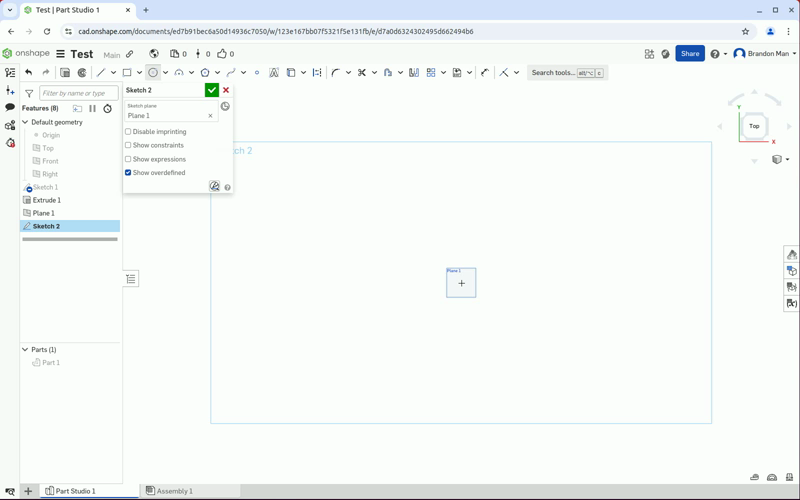
click(461, 282)
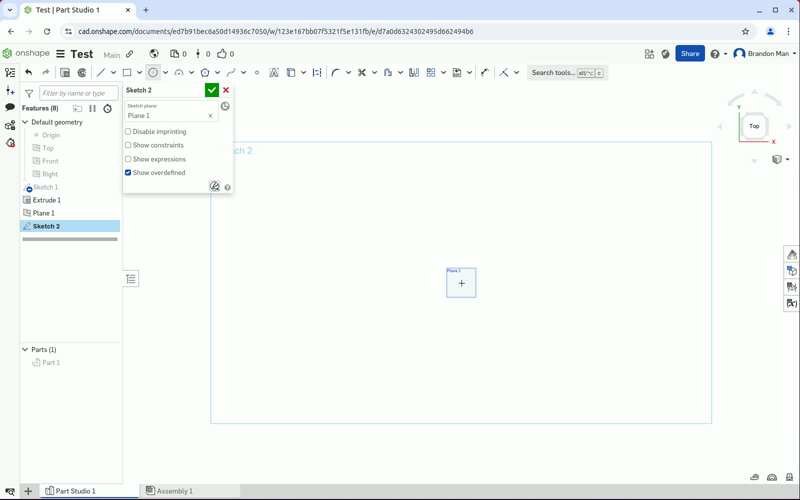
key_up(shift)
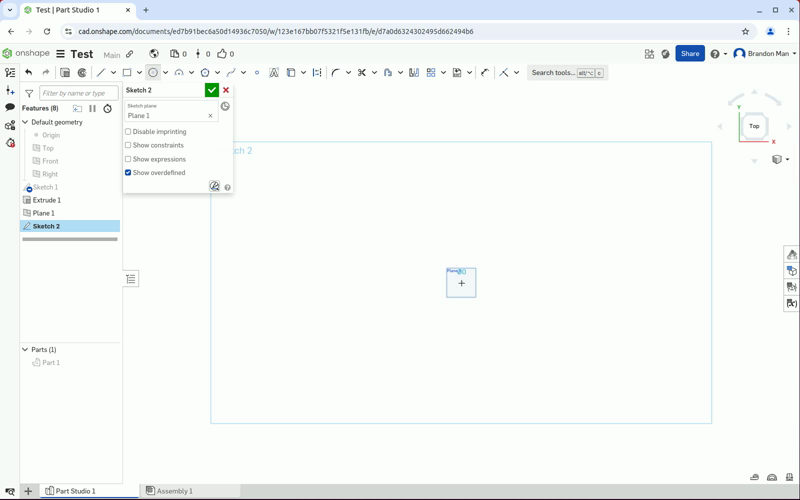
mouse_move(503, 282)
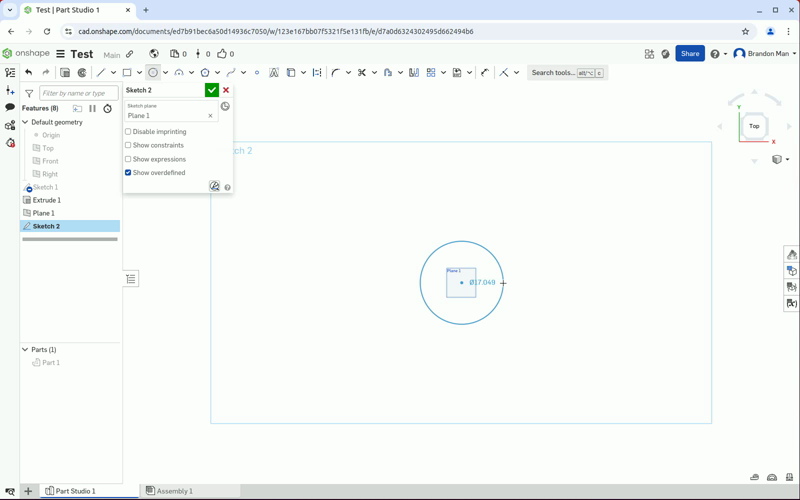
click(503, 282)
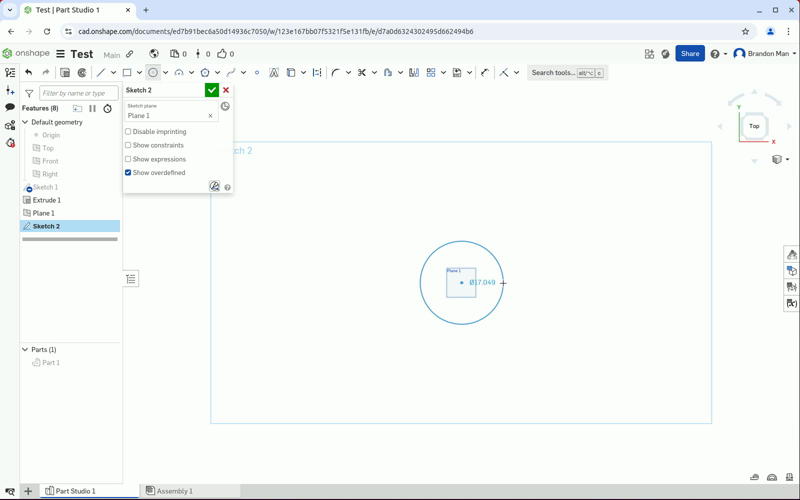
key(esc)
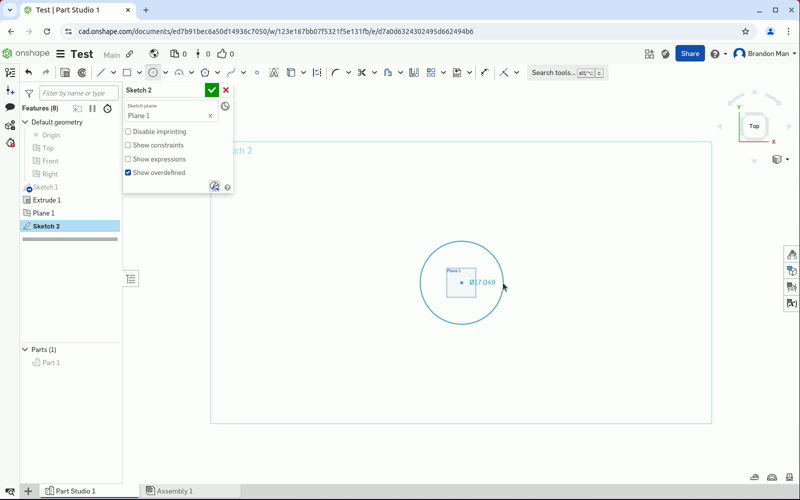
mouse_move(477, 305)
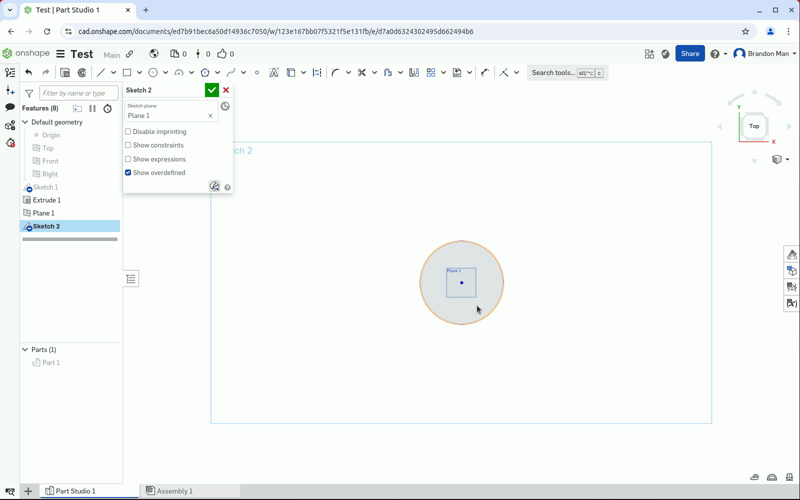
click(477, 305)
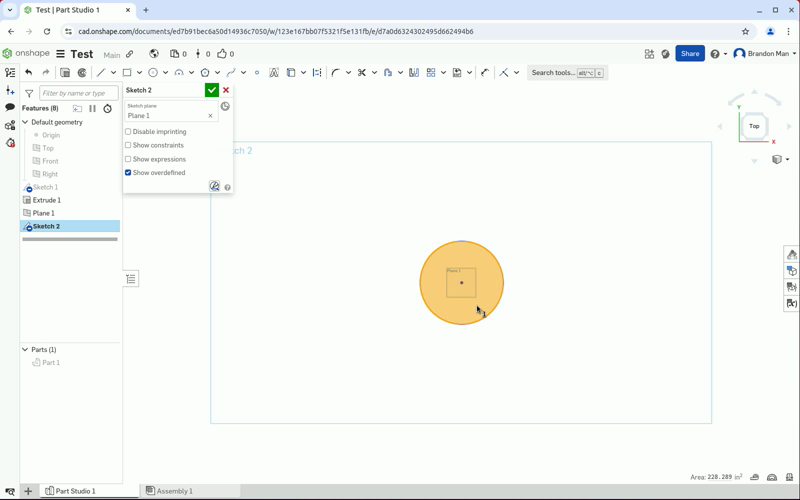
mouse_move(73, 352)
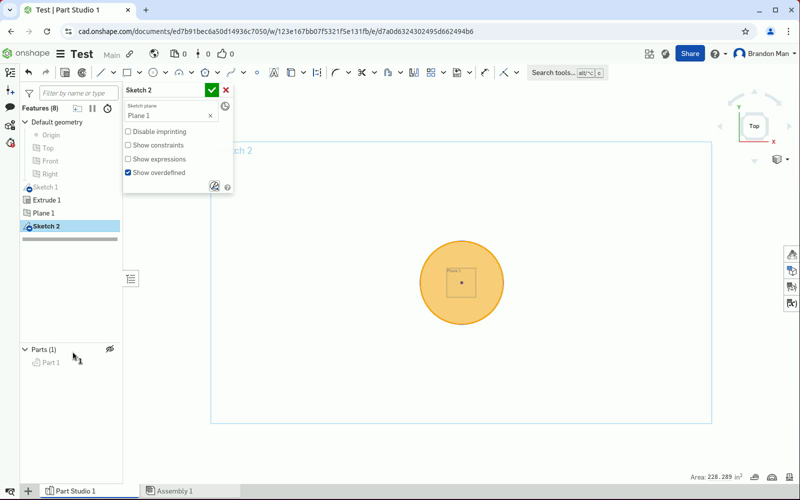
key(shift+y)
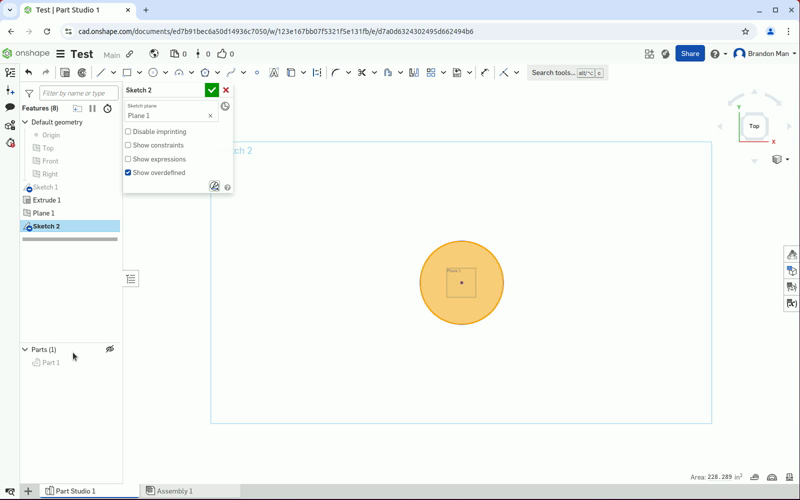
key(shift+e)
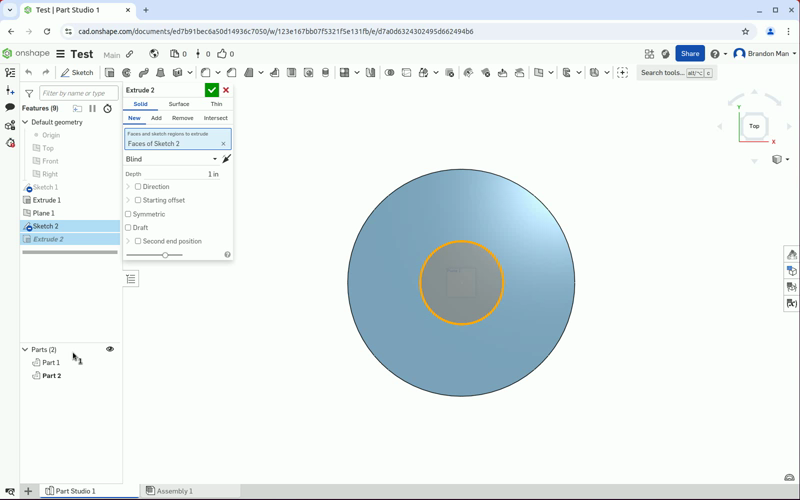
mouse_move(143, 106)
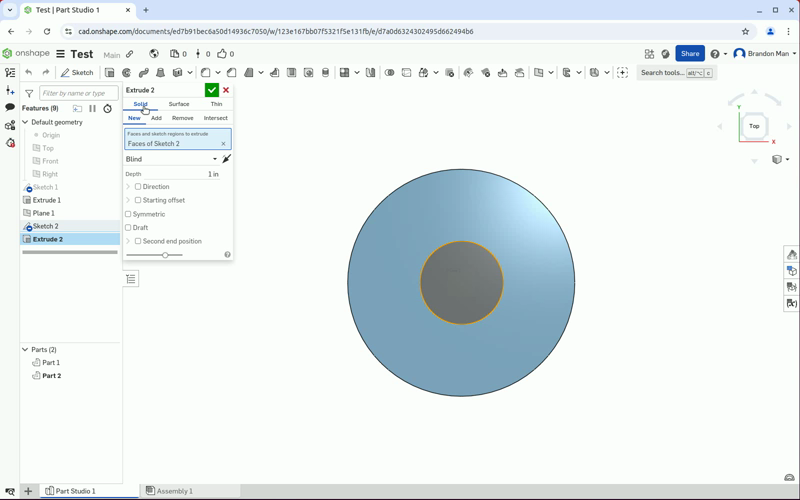
click(143, 106)
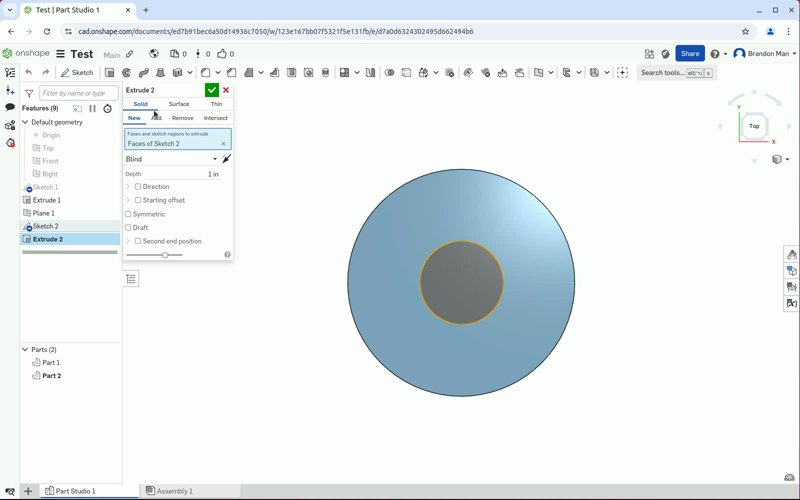
mouse_move(186, 120)
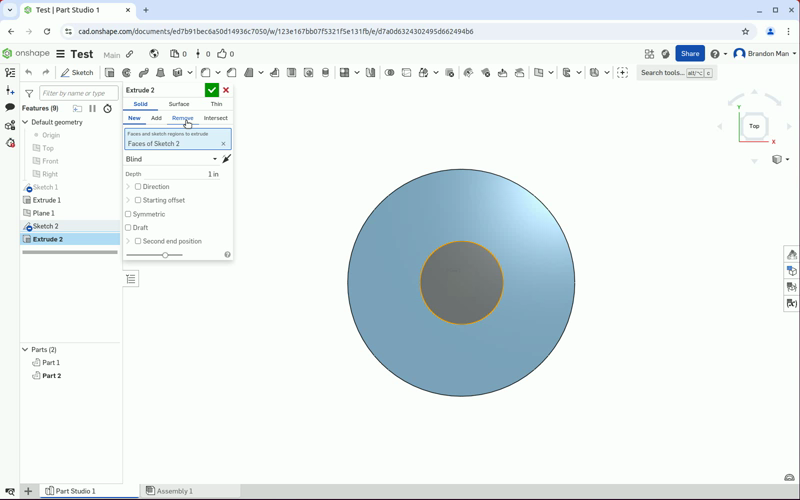
click(186, 120)
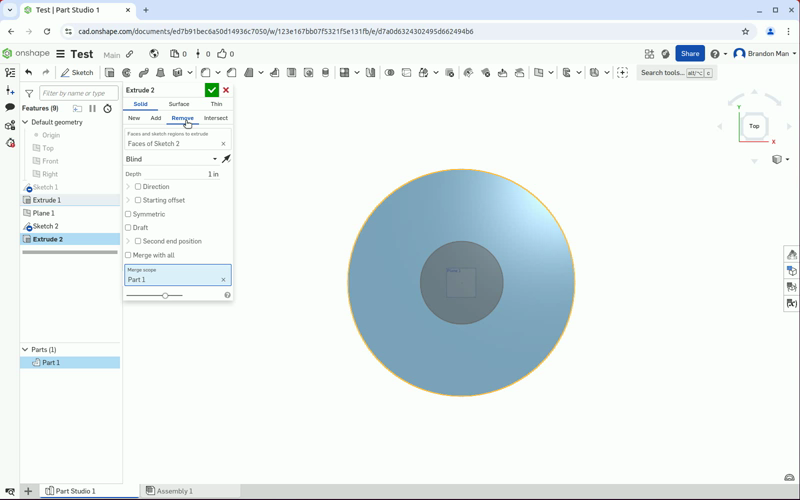
key(tab, 4)
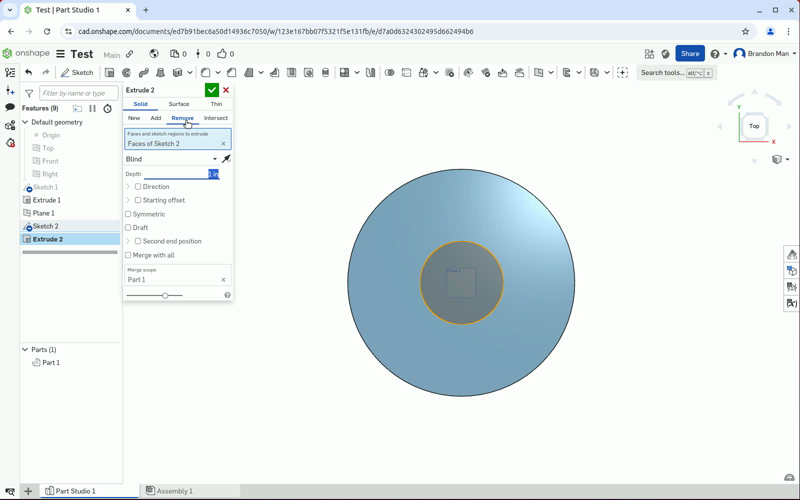
text(16.609)
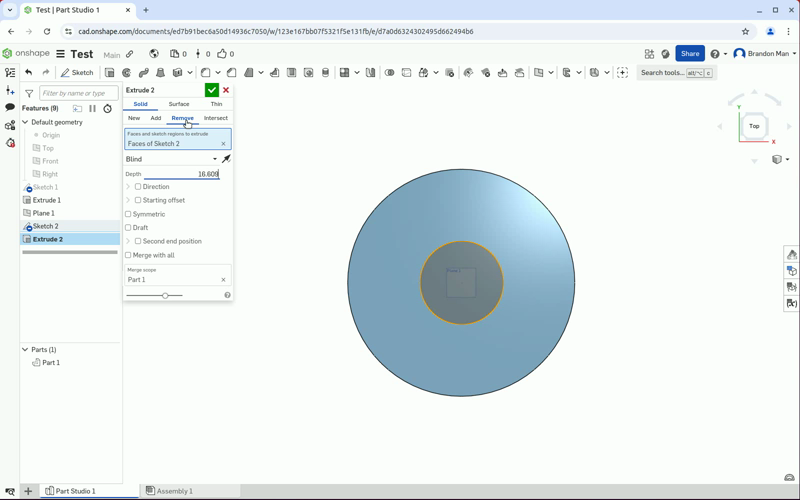
key(tab, 6)
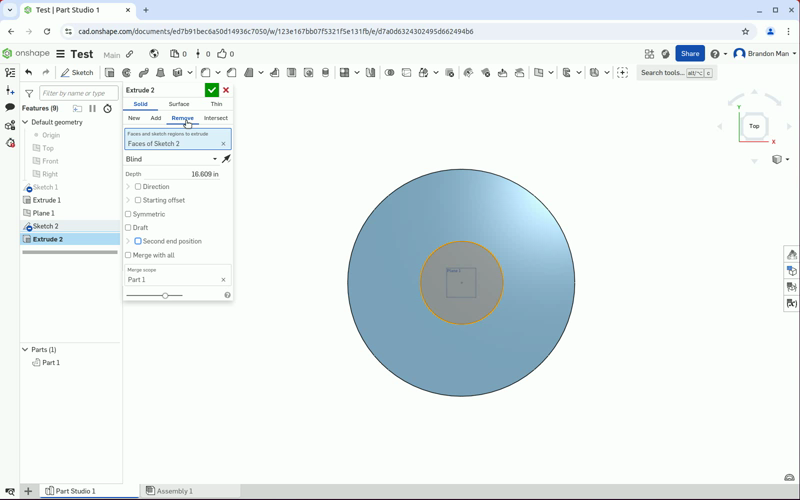
key(space)
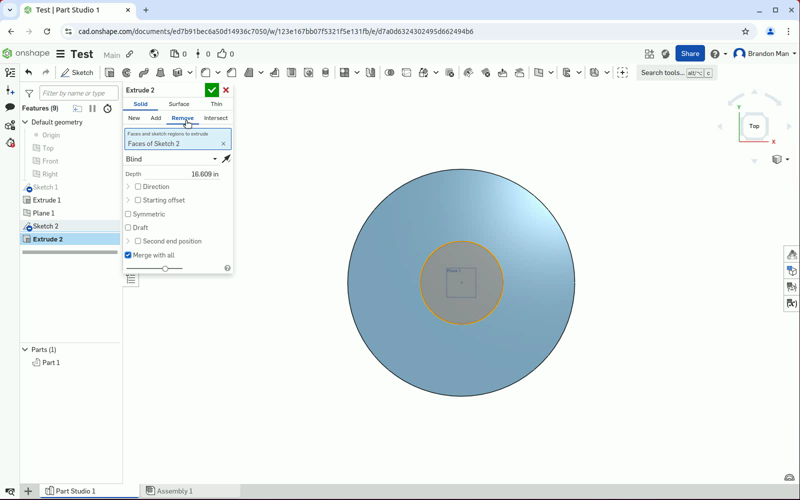
key(enter)
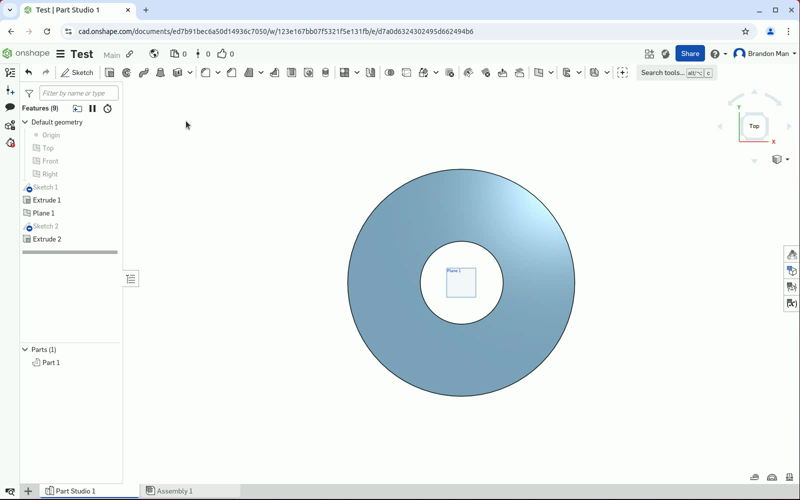
key(shift+h)
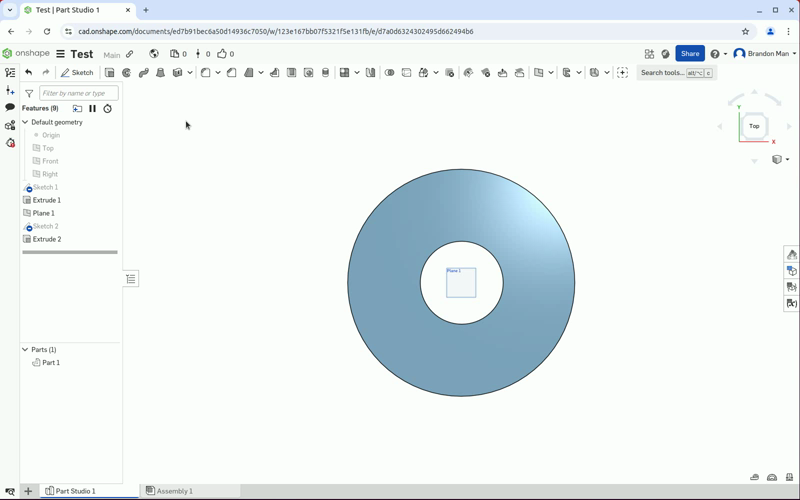
key(shift+h)
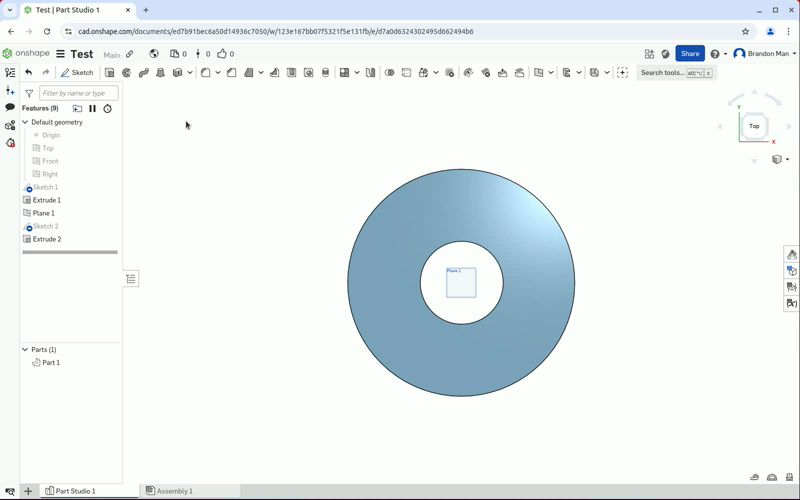
mouse_move(73, 189)
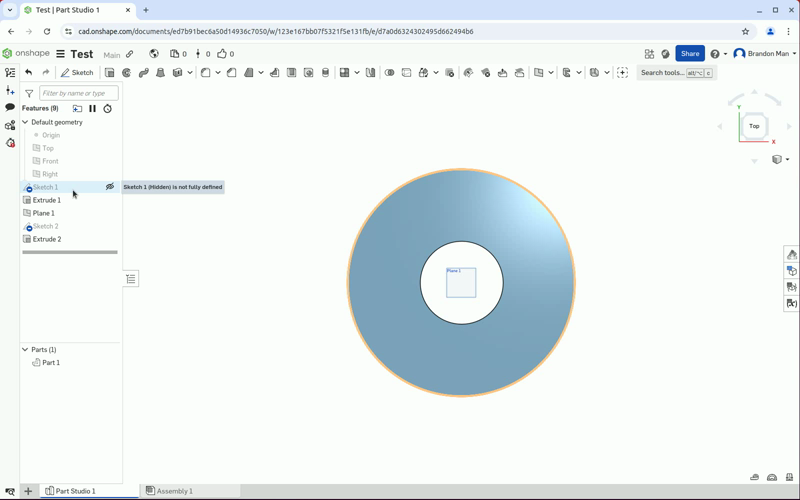
click(73, 189)
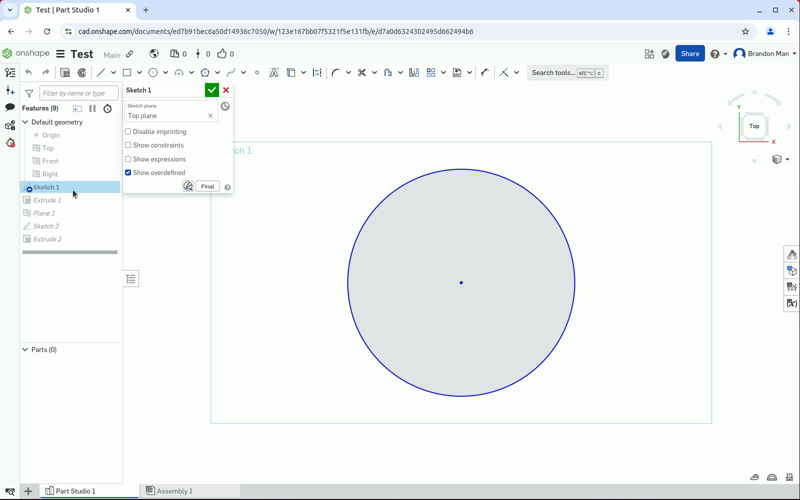
mouse_move(229, 92)
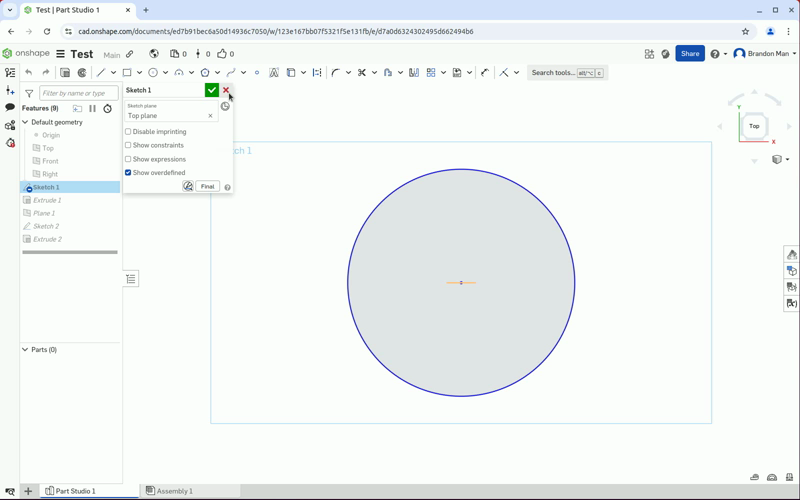
click(229, 92)
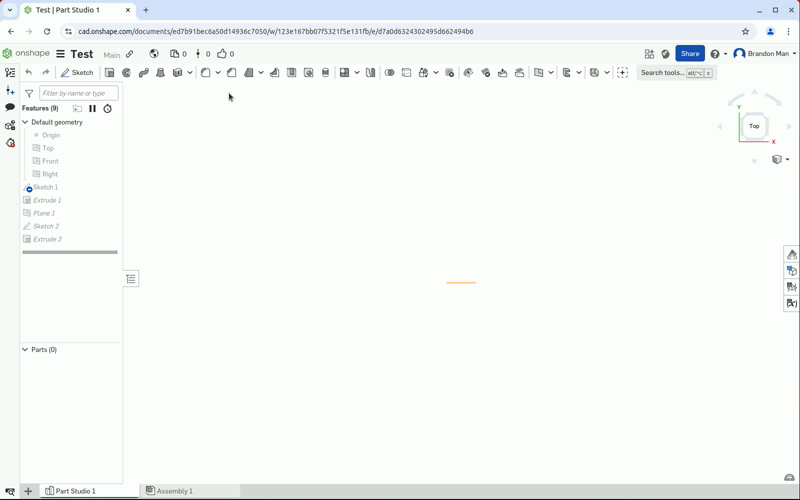
key(shift+s)
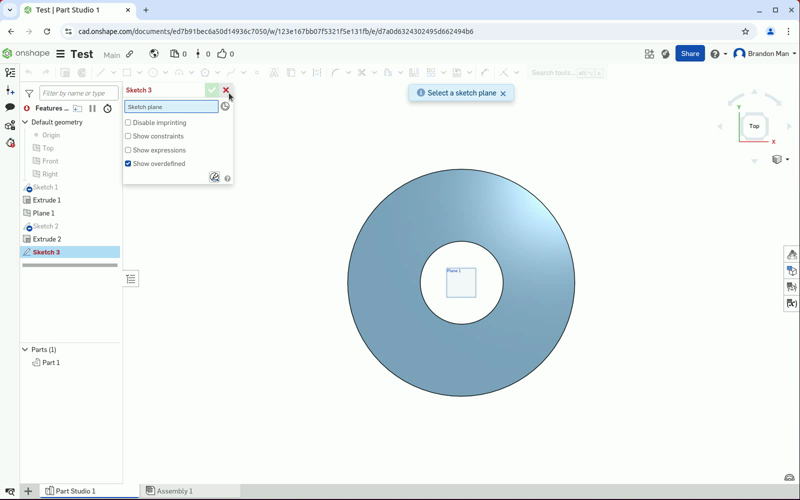
mouse_move(73, 215)
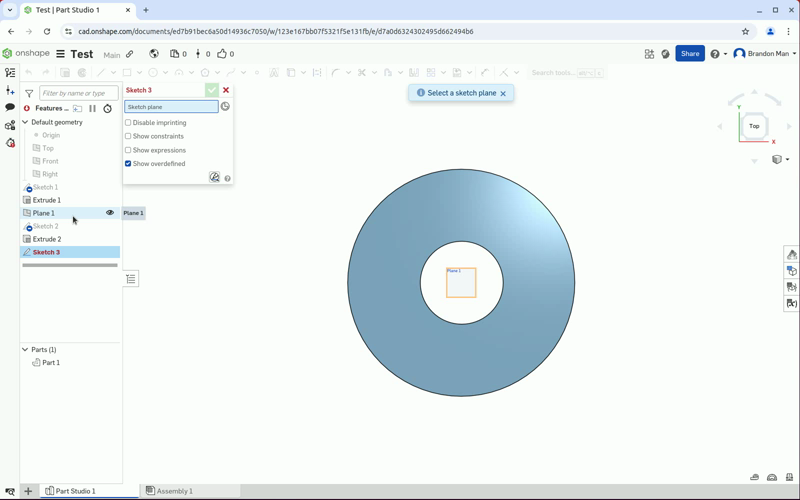
click(73, 215)
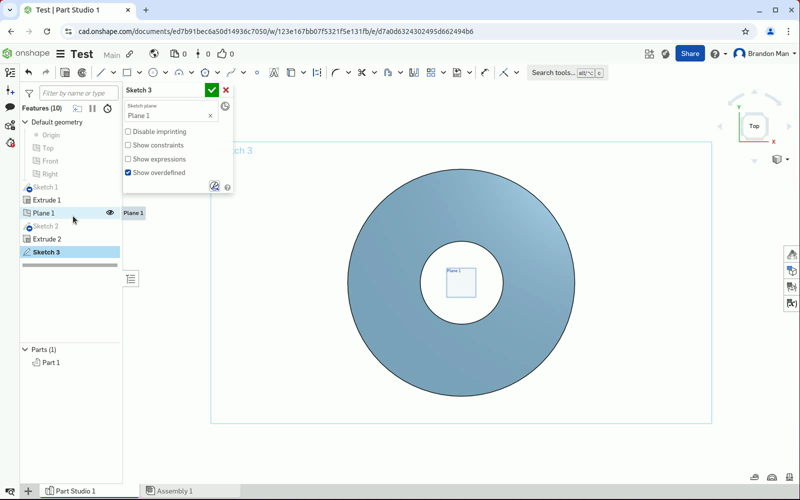
mouse_move(73, 352)
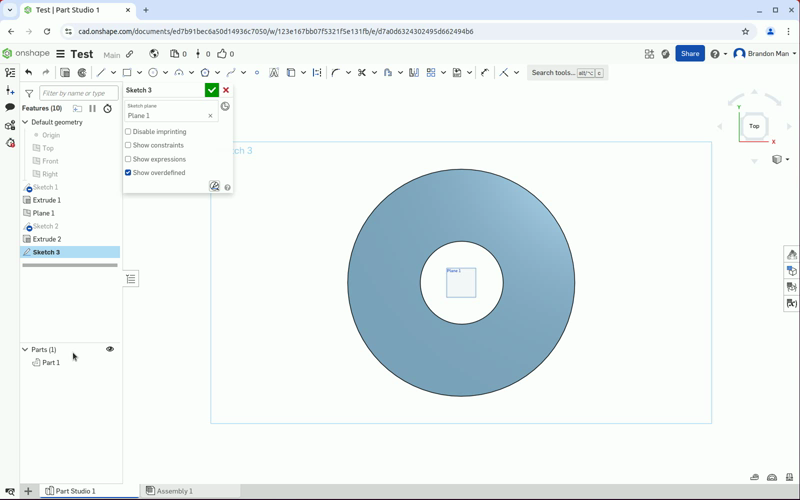
key(y)
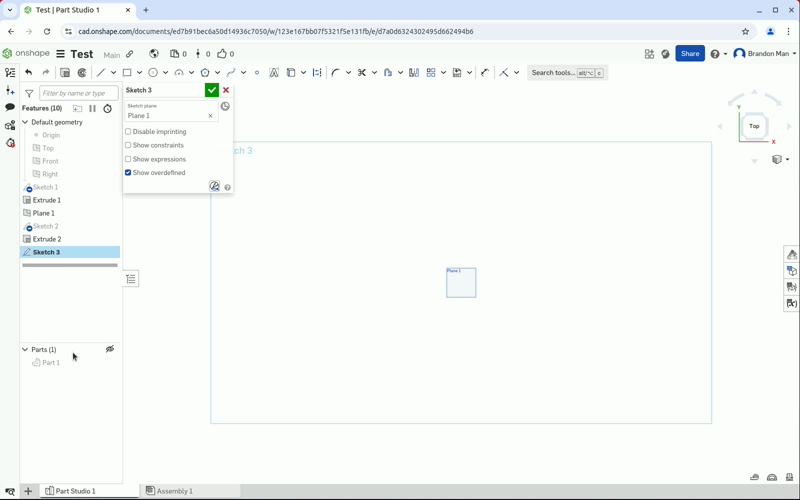
key(c)
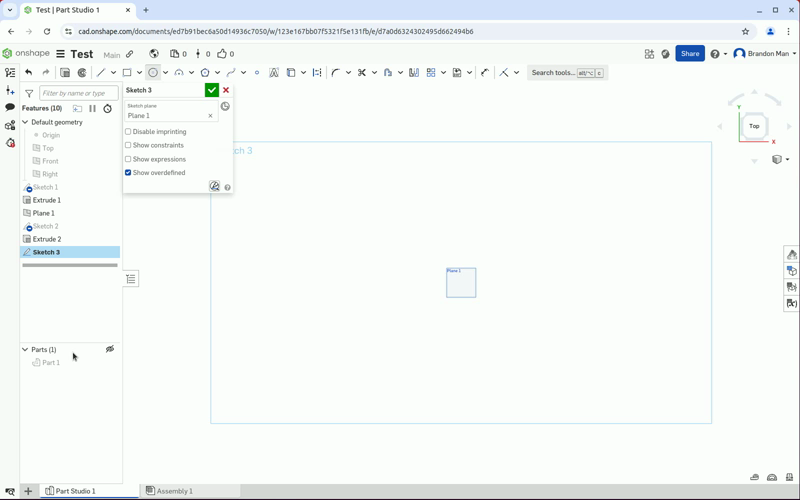
key_down(shift)
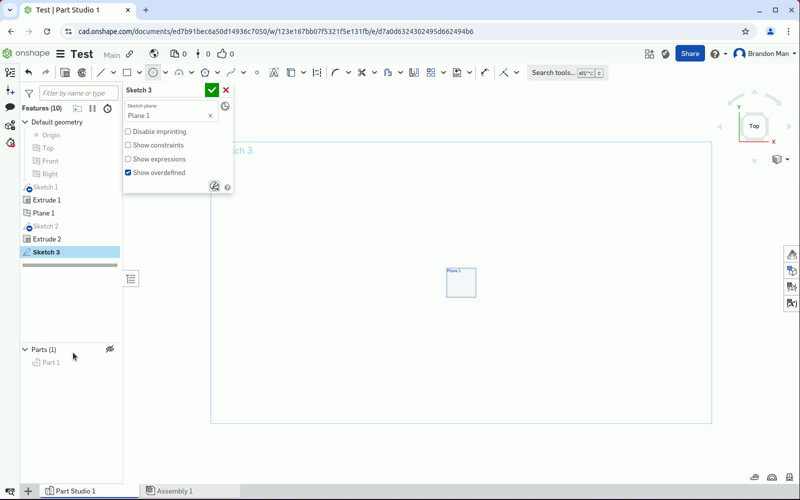
mouse_move(461, 282)
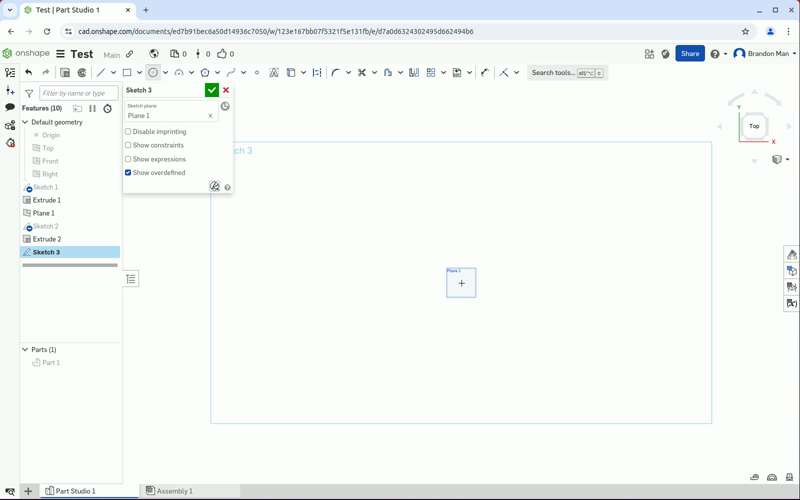
click(461, 282)
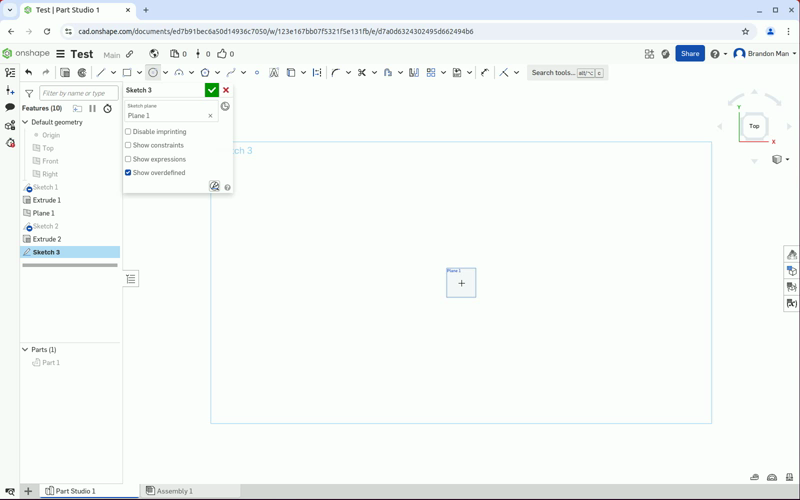
key_up(shift)
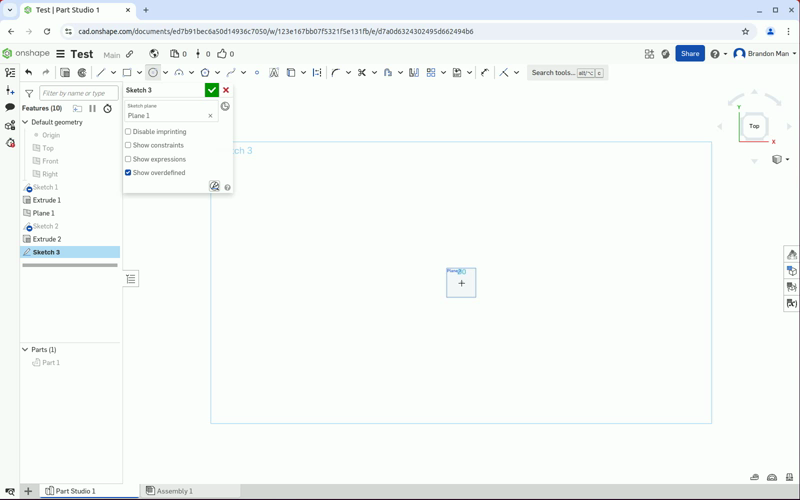
mouse_move(503, 282)
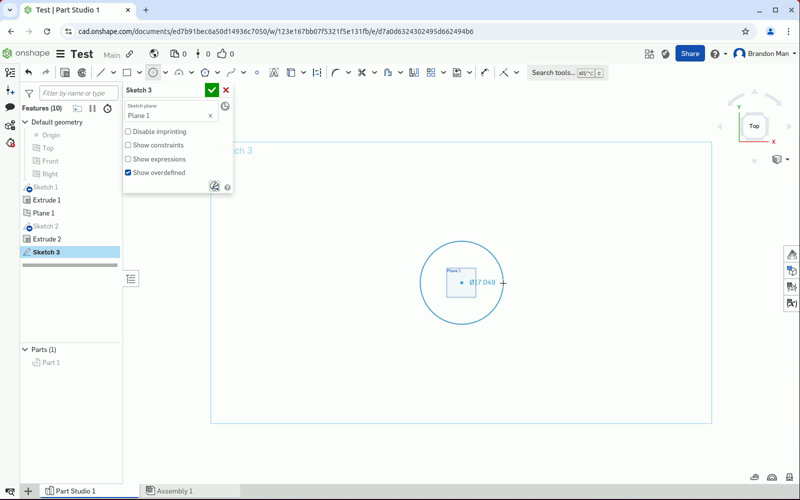
click(503, 282)
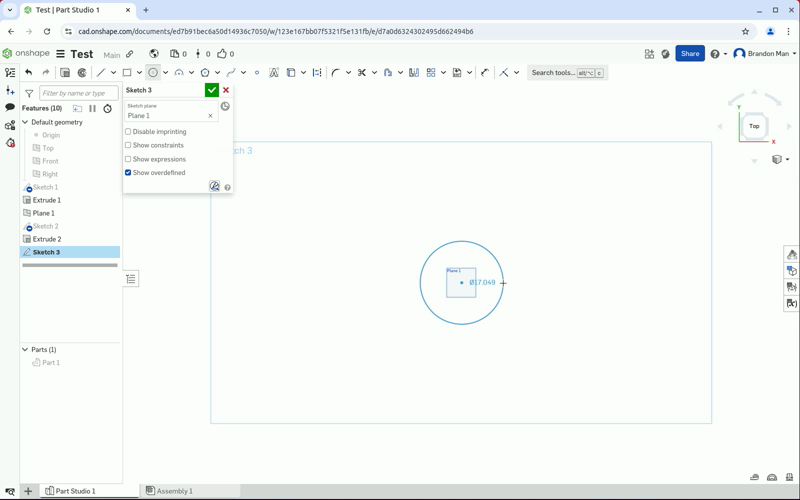
key(esc)
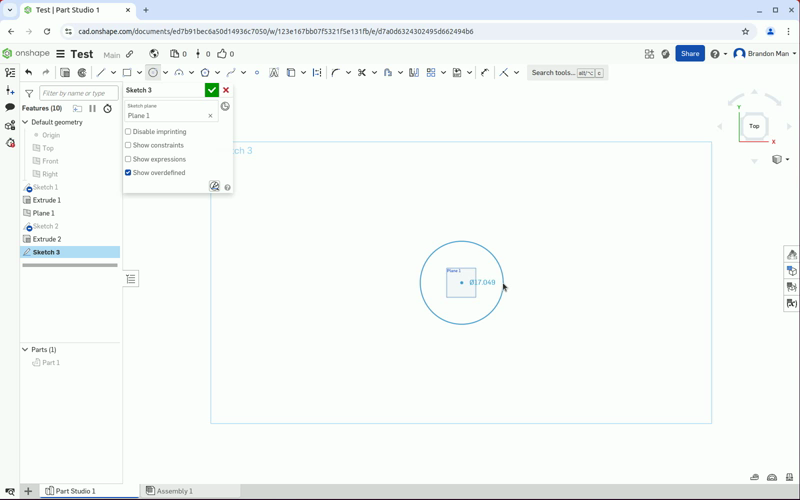
mouse_move(444, 312)
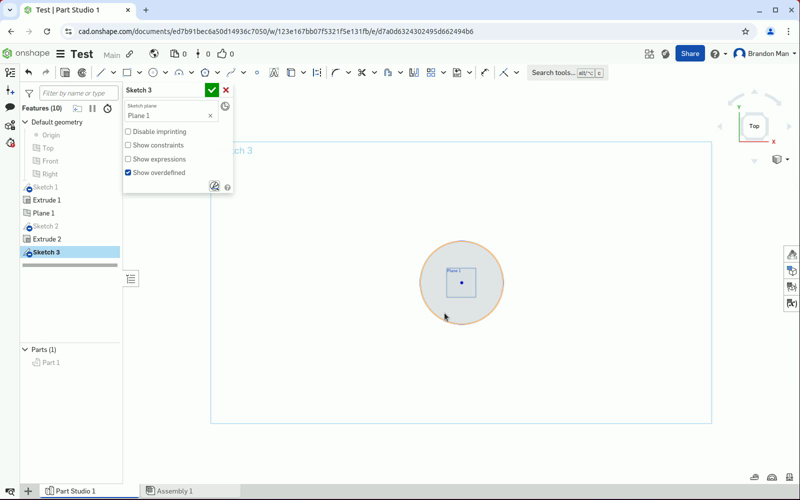
click(444, 312)
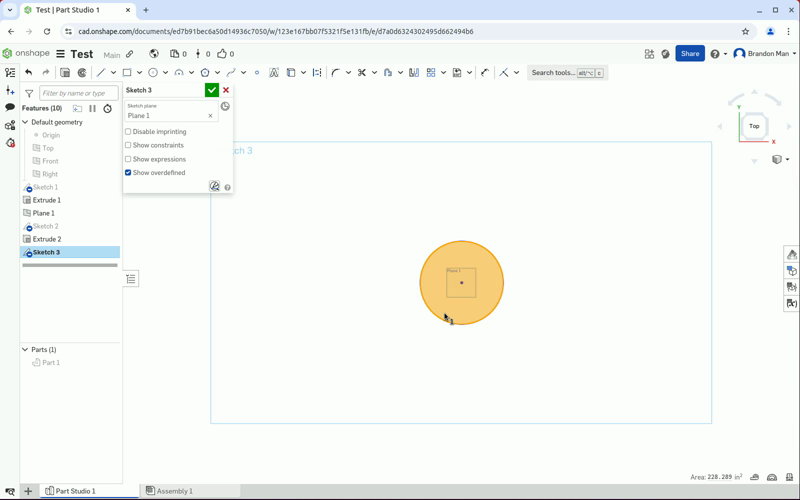
mouse_move(73, 352)
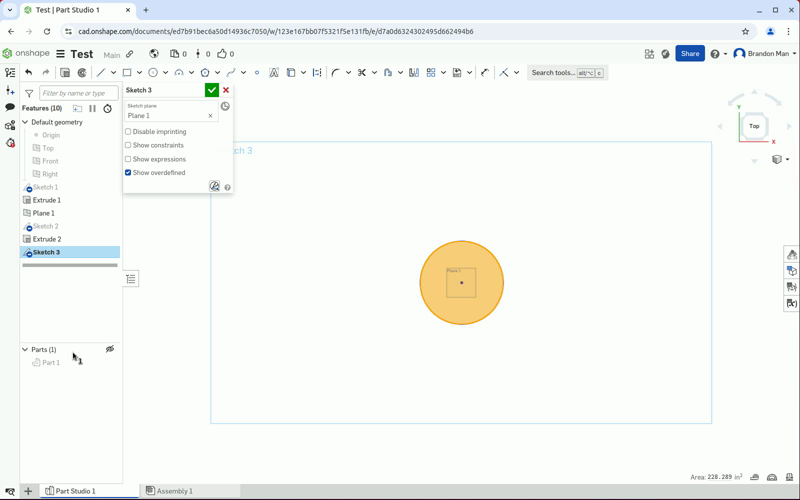
key(shift+y)
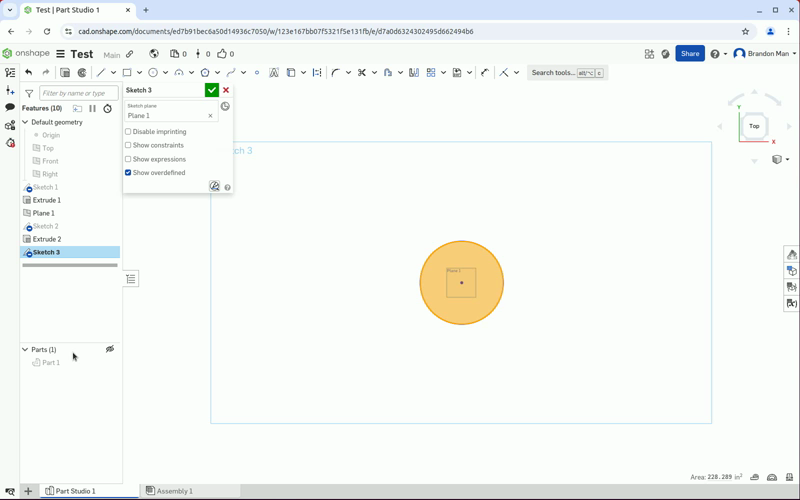
key(shift+e)
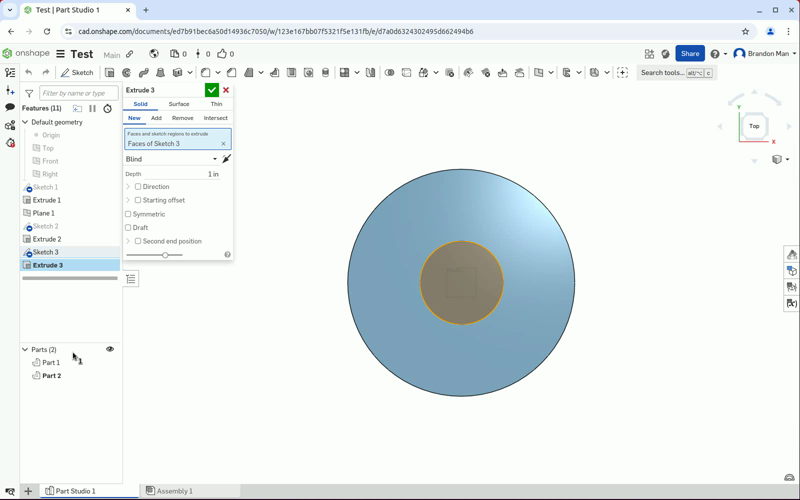
mouse_move(143, 106)
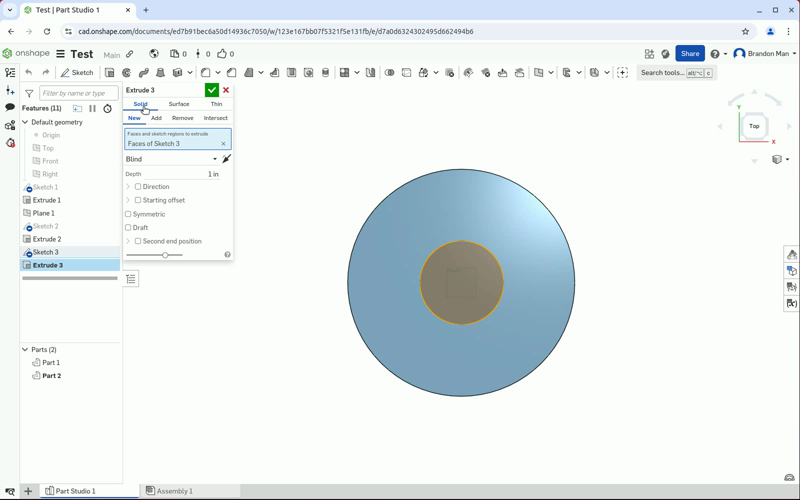
click(143, 106)
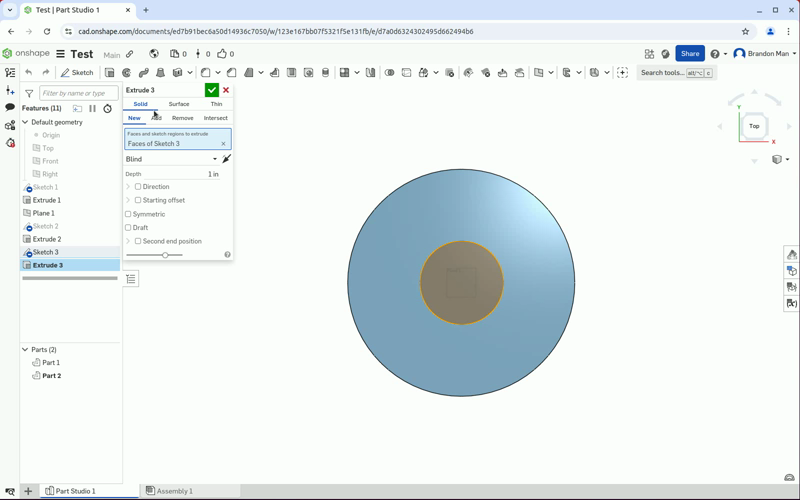
mouse_move(186, 120)
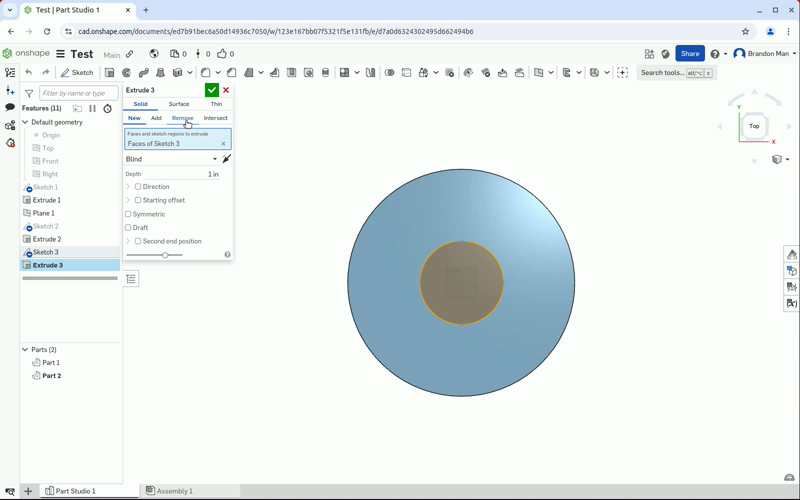
click(186, 120)
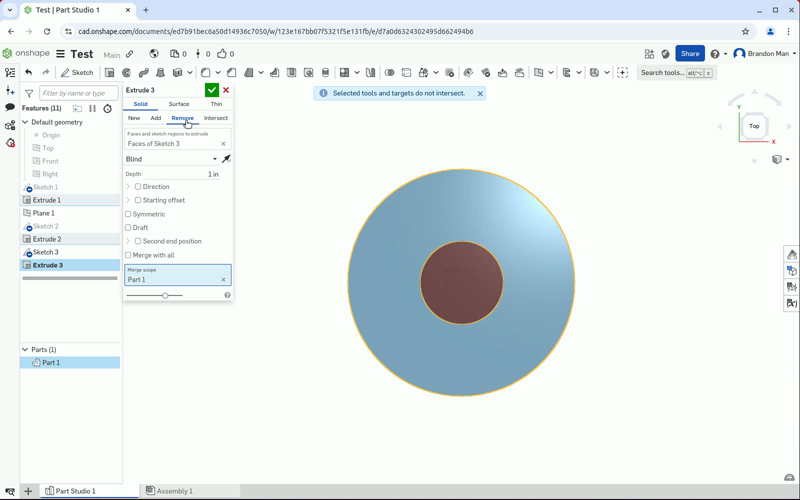
key(tab, 4)
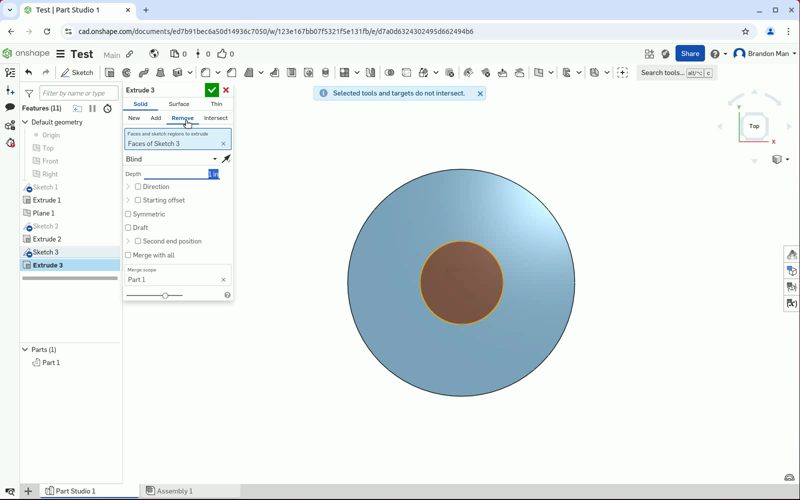
text(6.981)
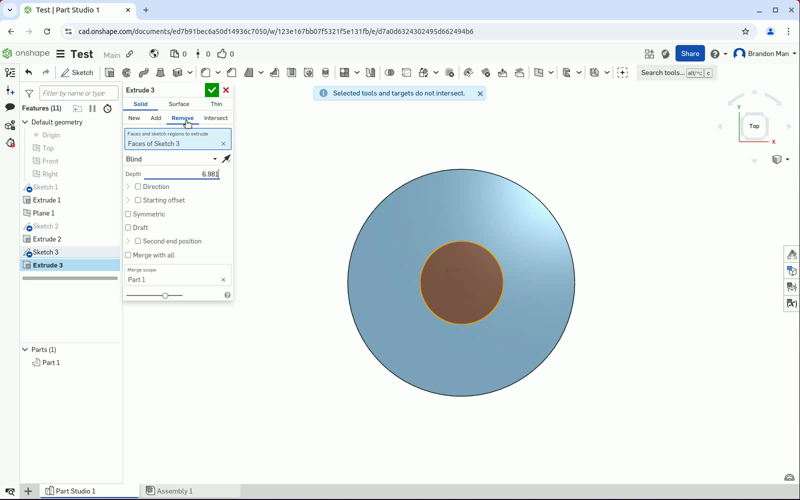
key(tab, 6)
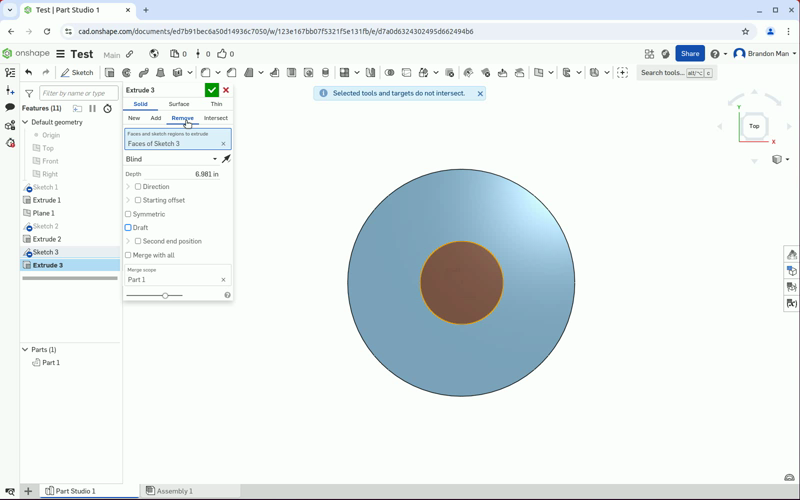
key(space)
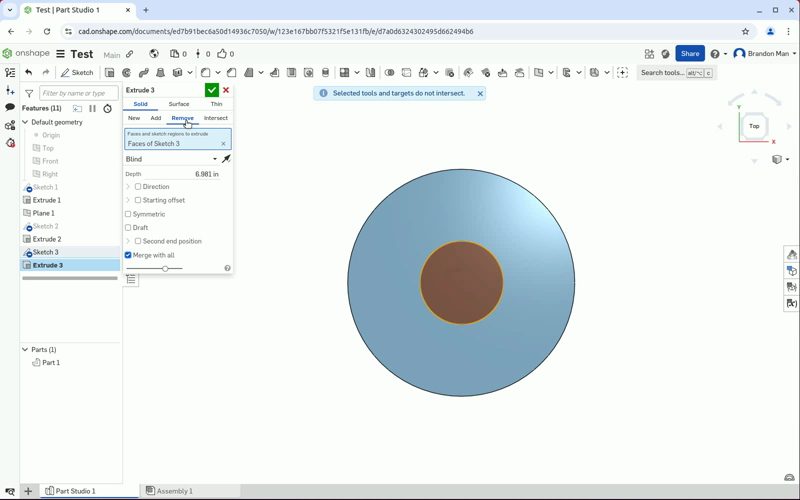
key(enter)
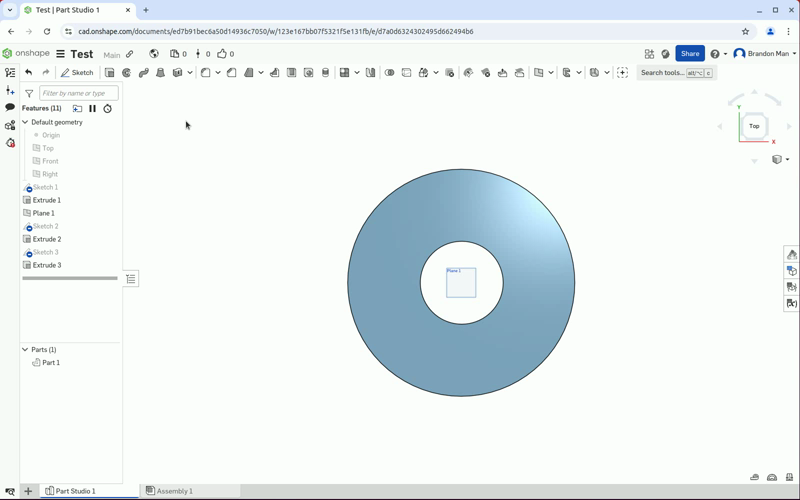
key(shift+h)
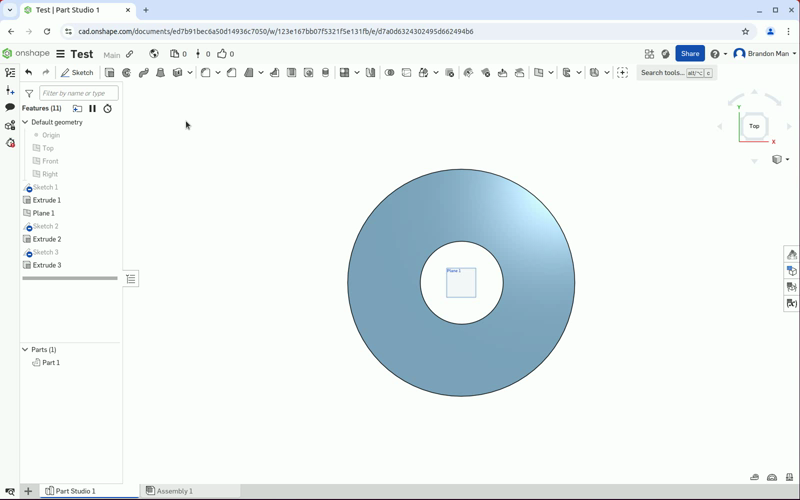
key(shift+h)
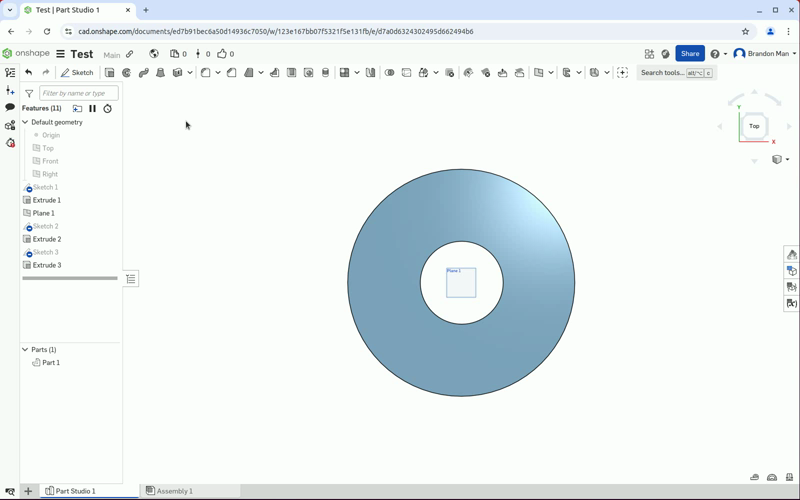
mouse_move(73, 189)
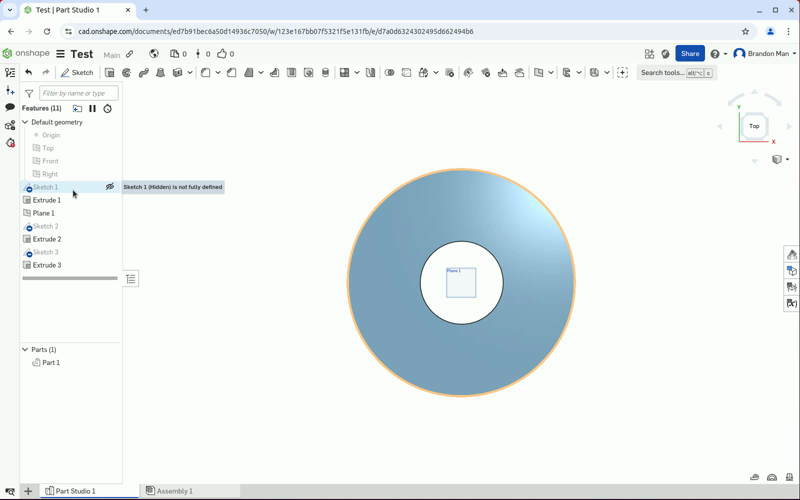
click(73, 189)
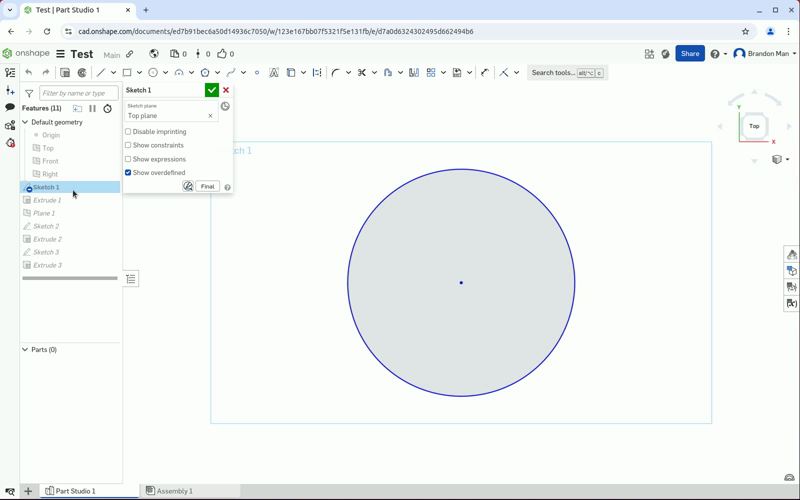
mouse_move(229, 92)
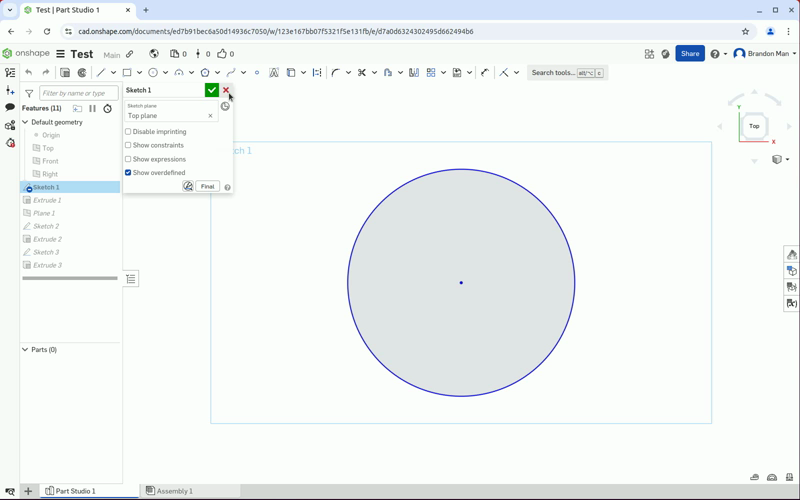
click(229, 92)
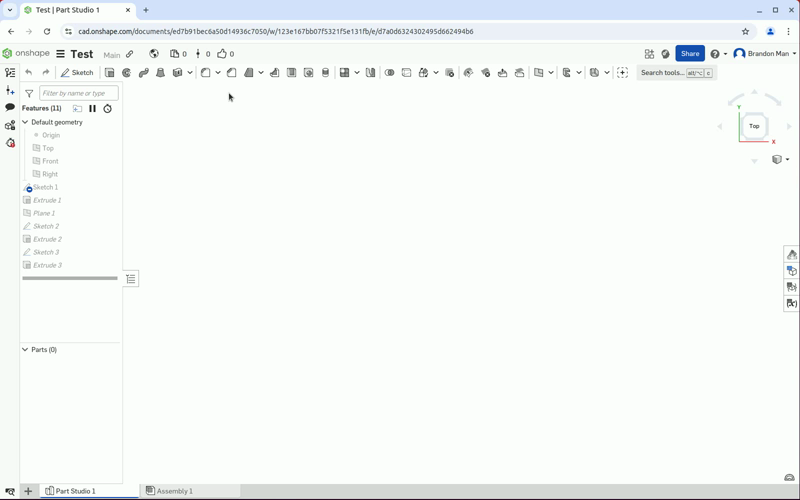
key(shift+s)
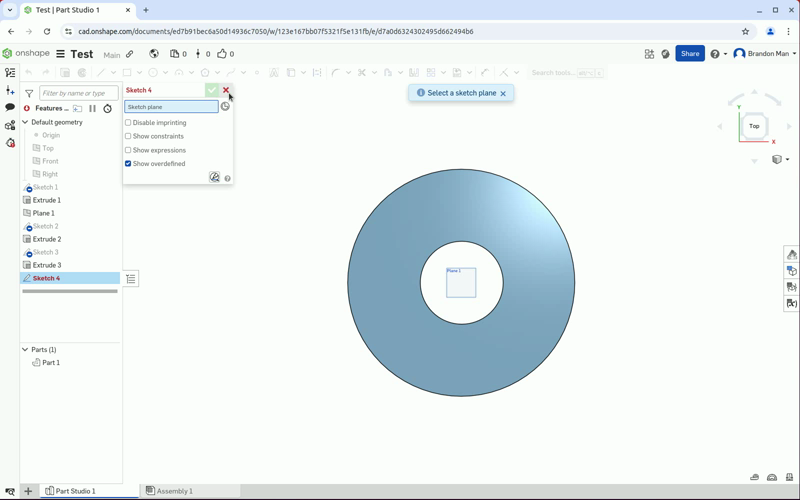
mouse_move(73, 215)
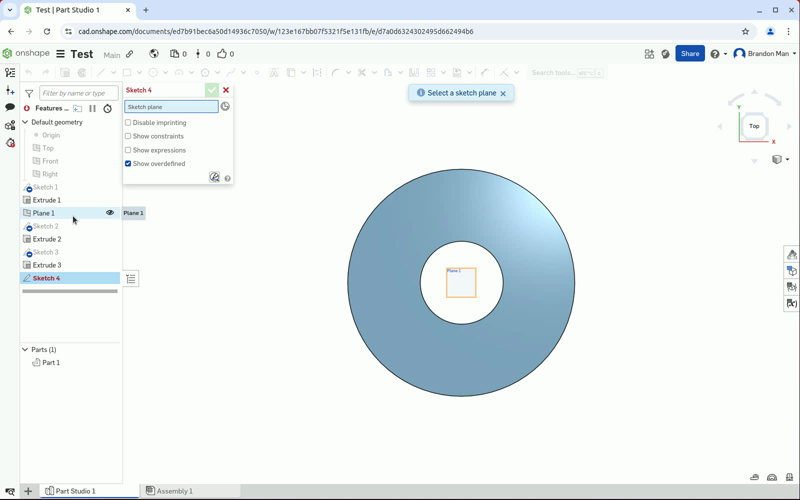
click(73, 215)
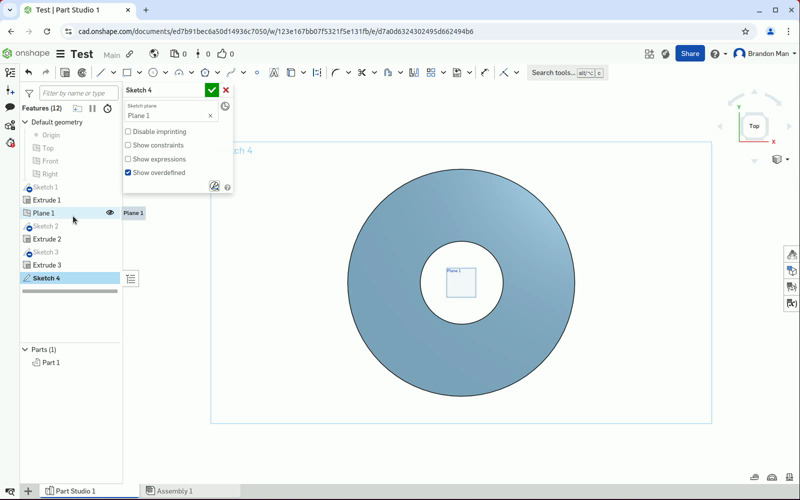
mouse_move(73, 352)
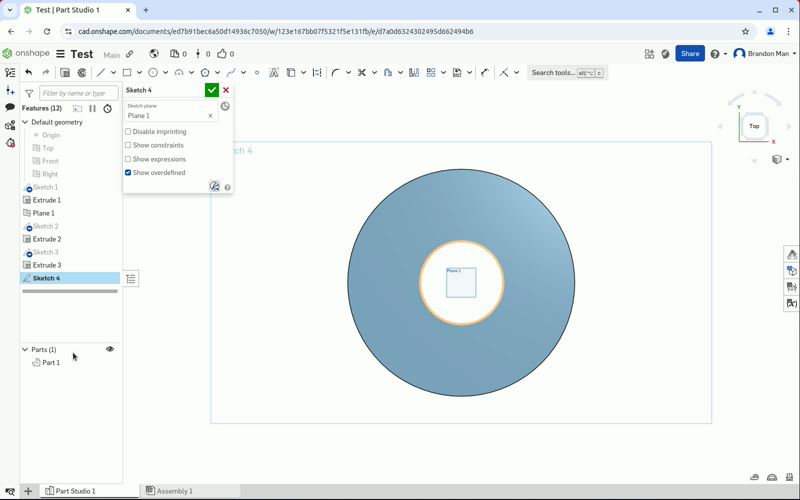
key(y)
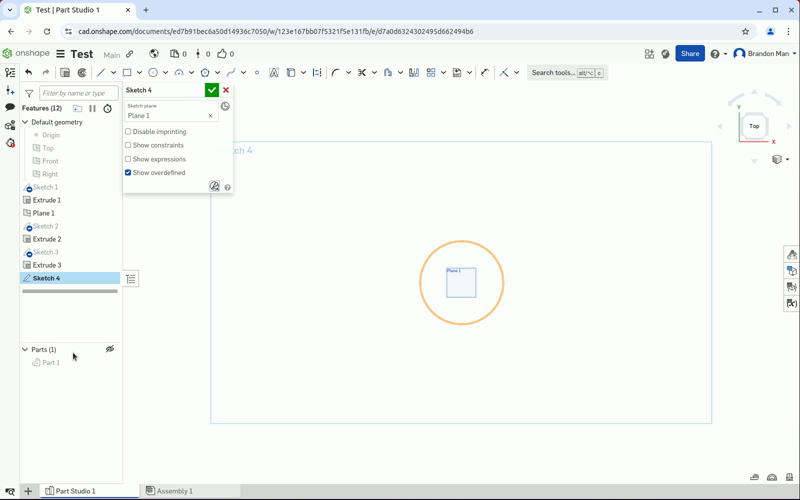
key(c)
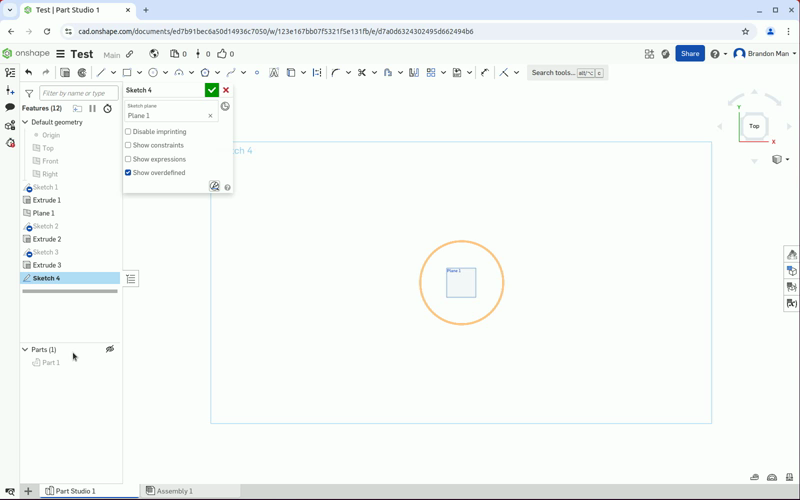
key_down(shift)
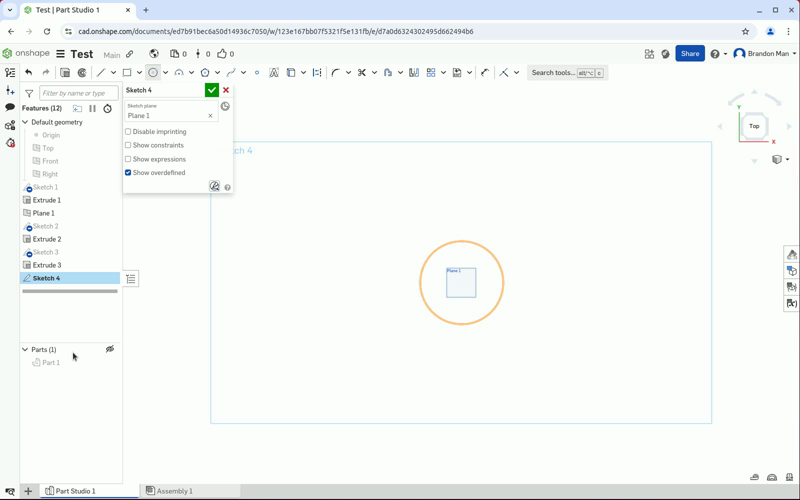
mouse_move(461, 282)
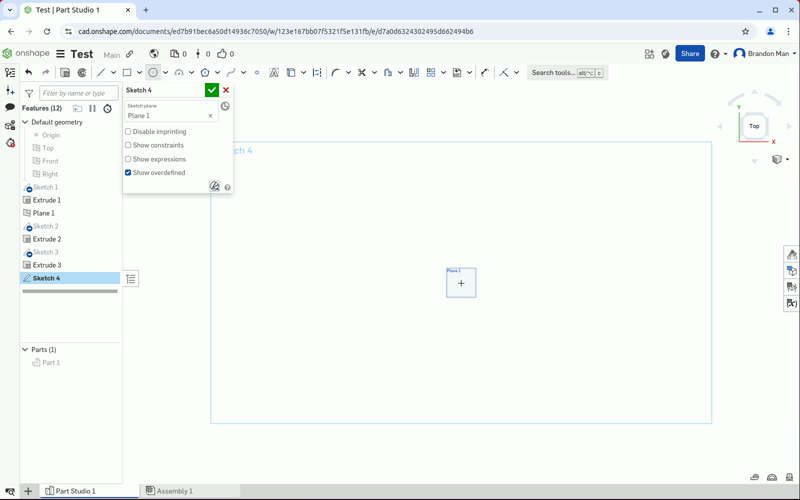
click(461, 282)
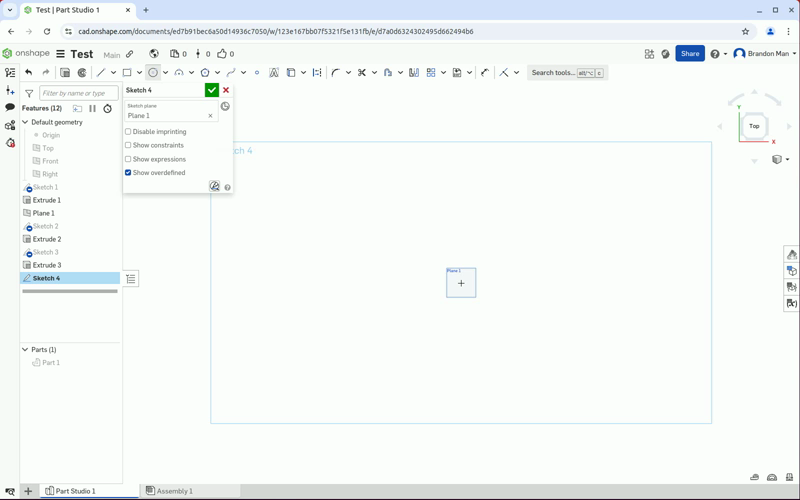
key_up(shift)
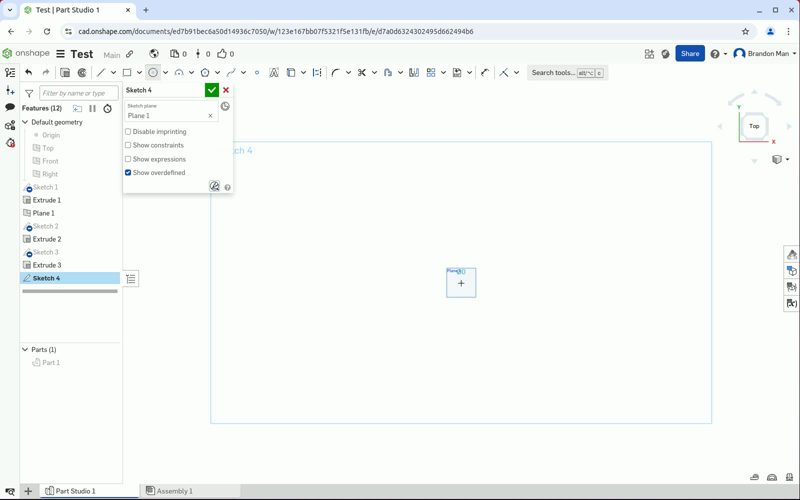
mouse_move(518, 282)
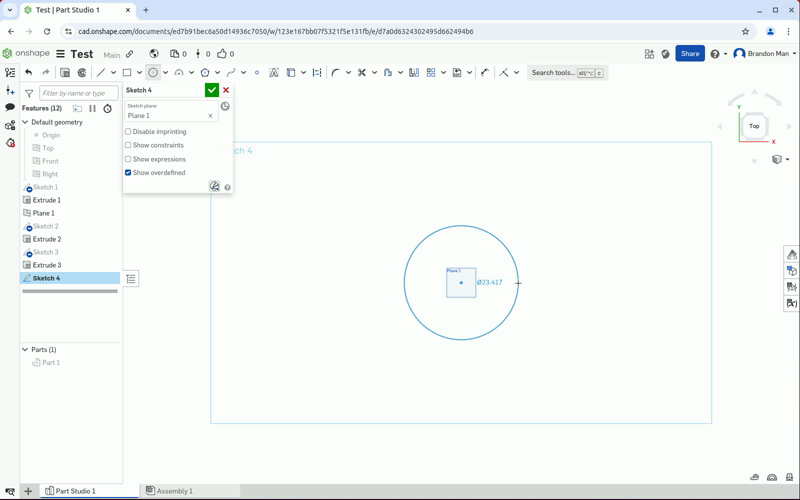
click(518, 282)
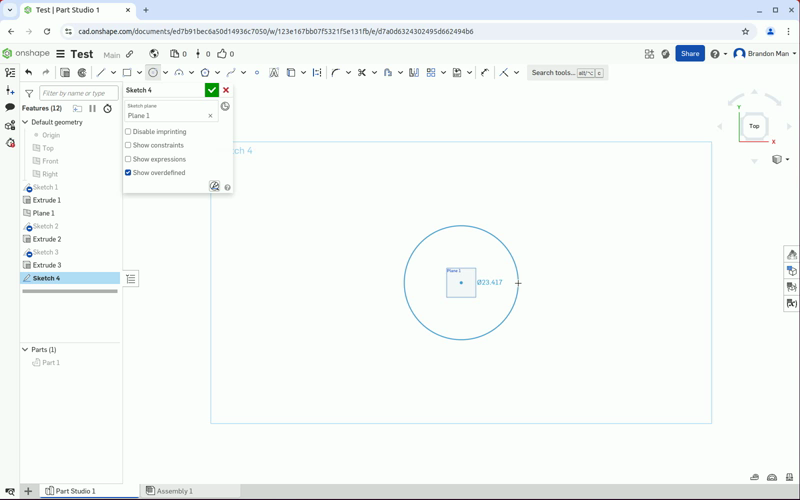
key(esc)
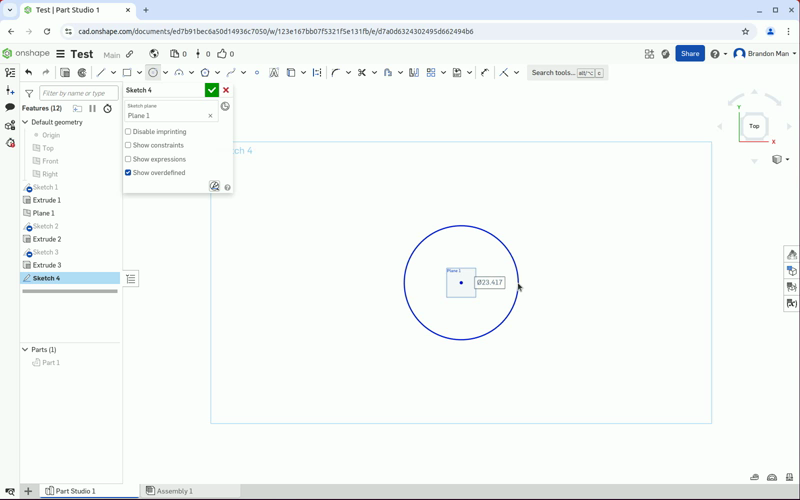
key(c)
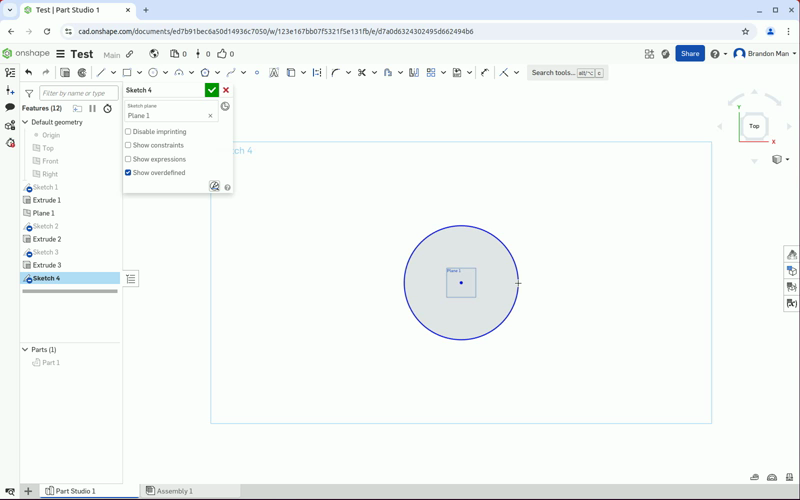
key_down(shift)
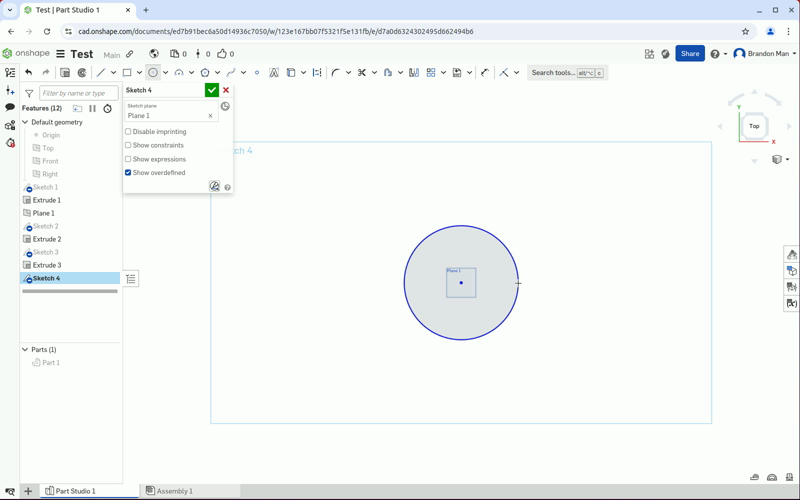
mouse_move(461, 282)
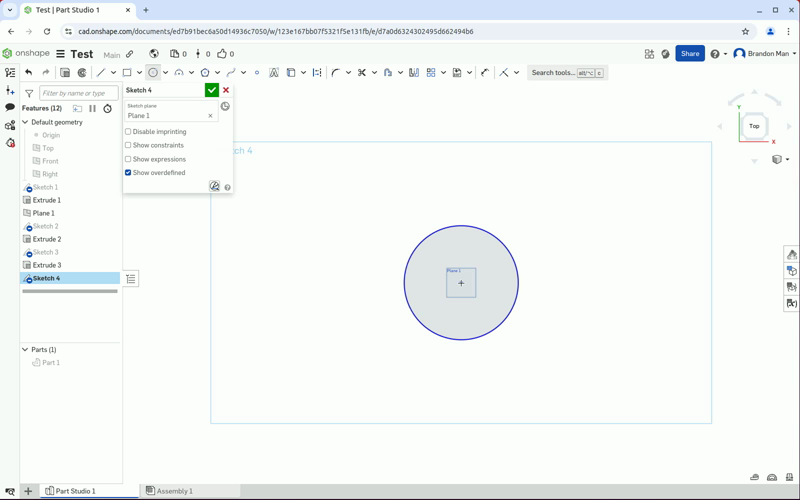
click(461, 282)
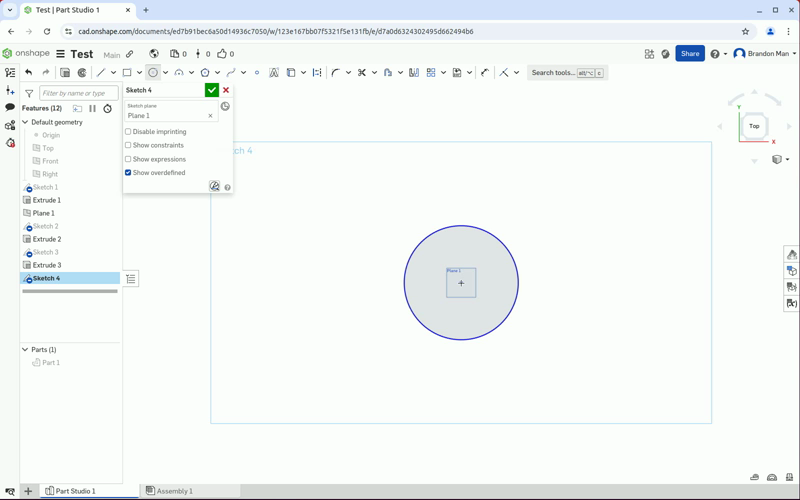
key_up(shift)
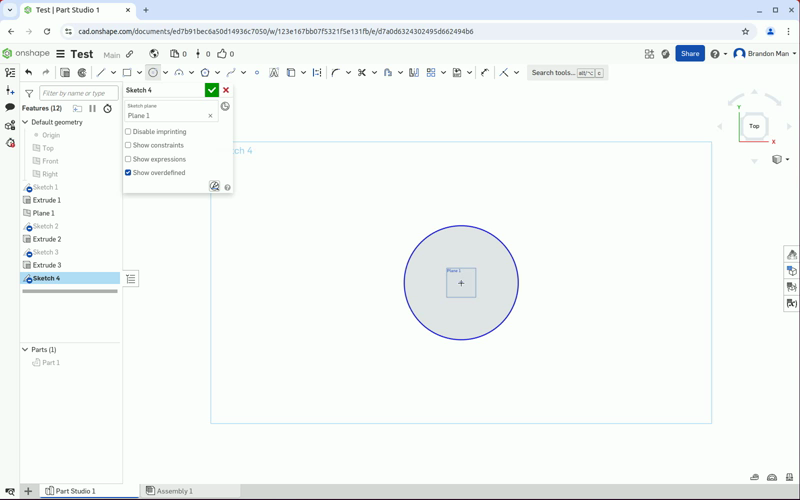
mouse_move(501, 282)
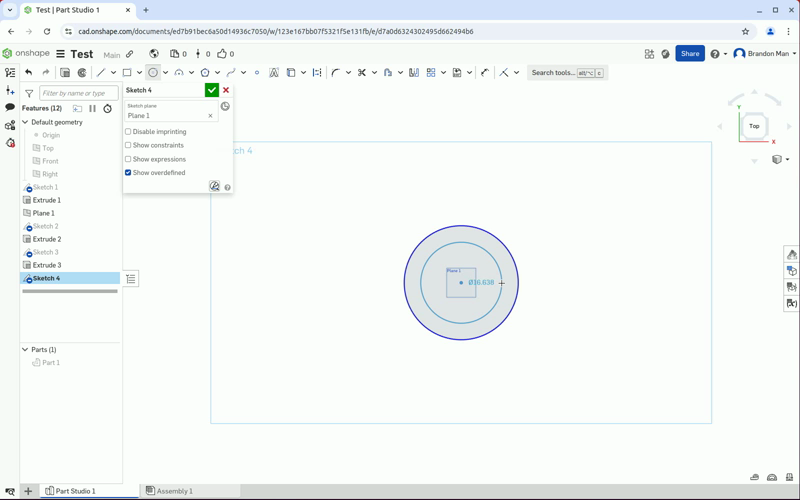
click(501, 282)
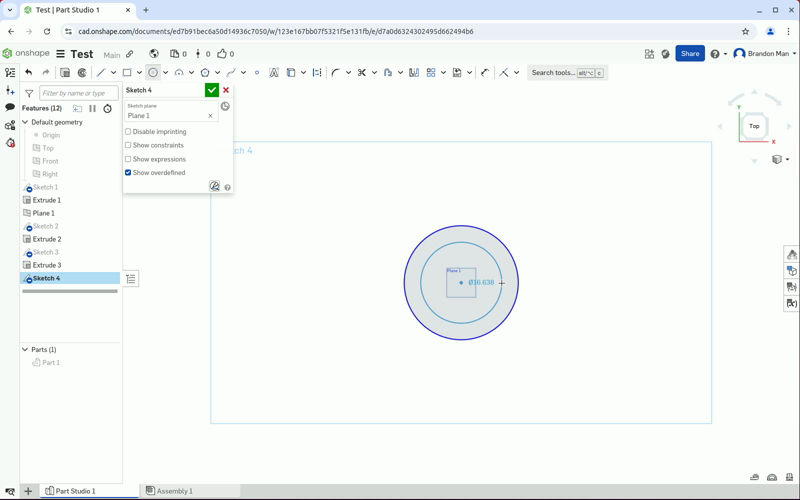
key(esc)
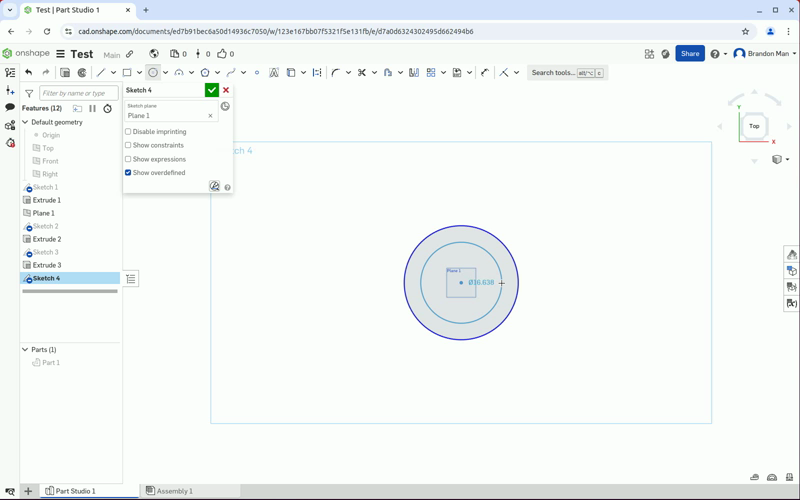
mouse_move(416, 255)
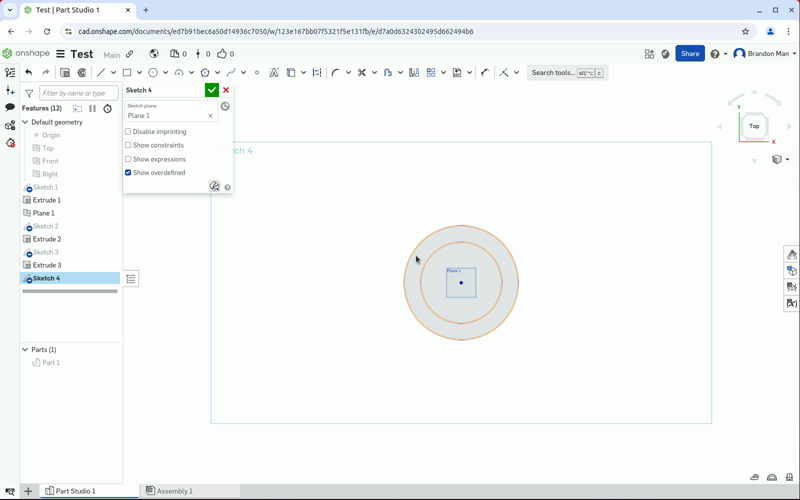
click(416, 255)
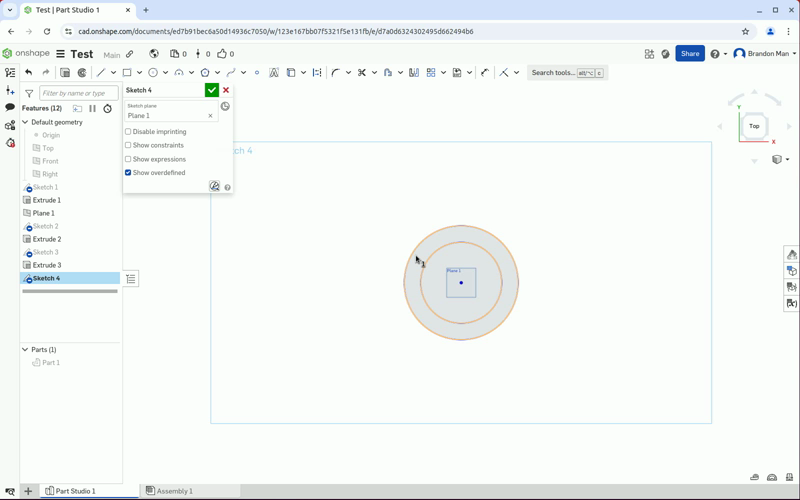
mouse_move(73, 352)
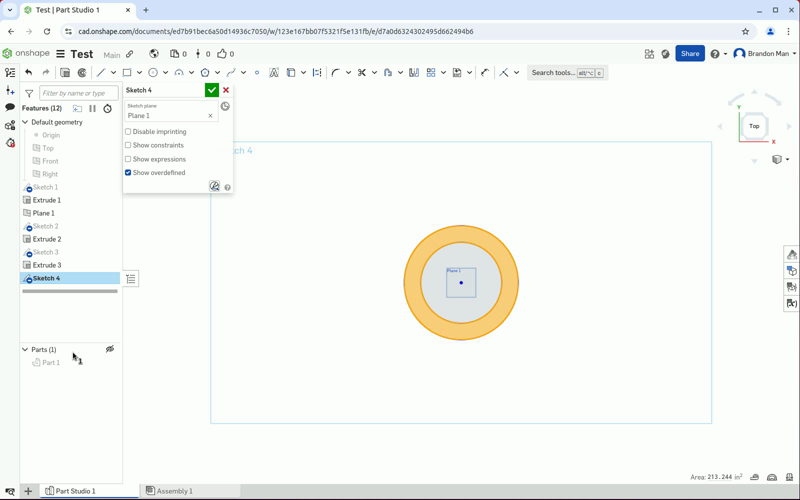
key(shift+y)
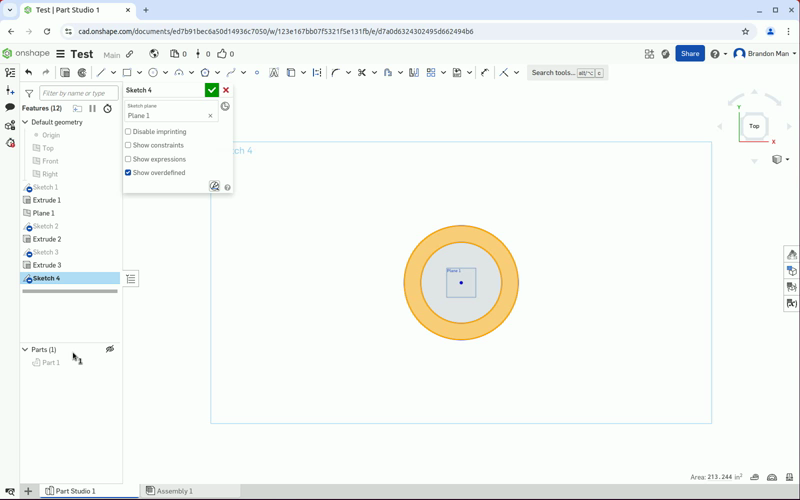
key(shift+e)
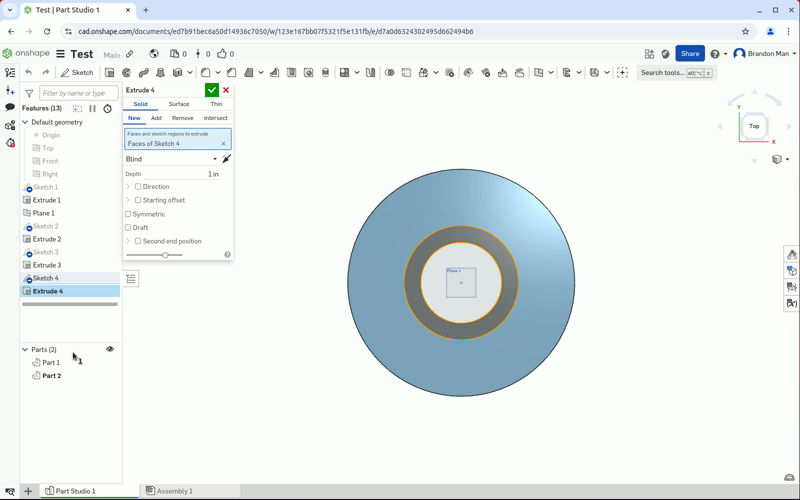
mouse_move(143, 106)
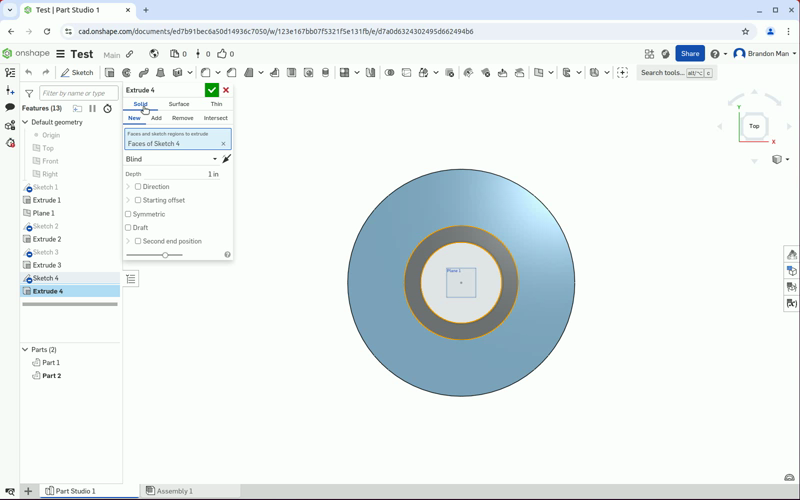
click(143, 106)
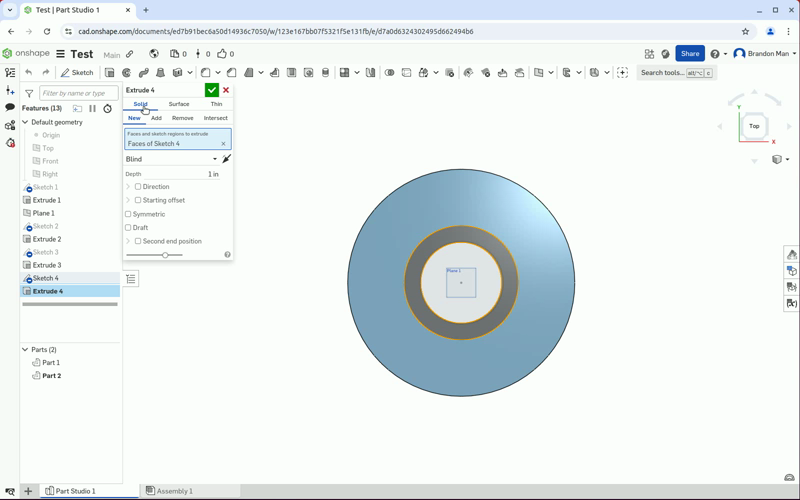
mouse_move(186, 120)
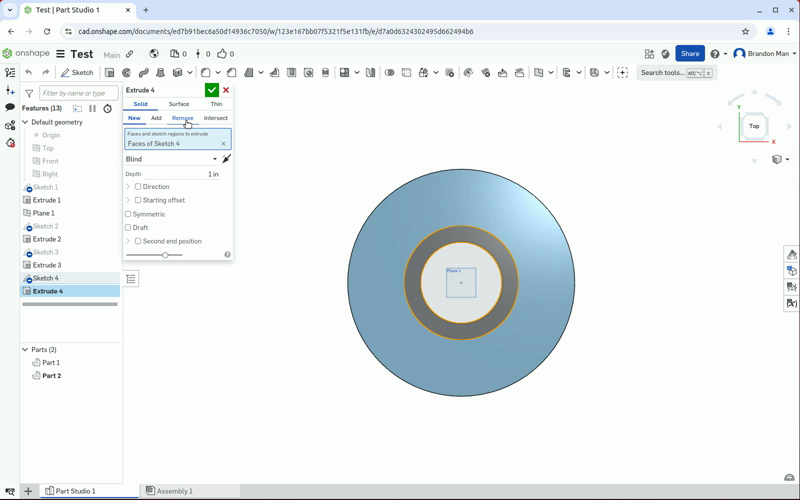
click(186, 120)
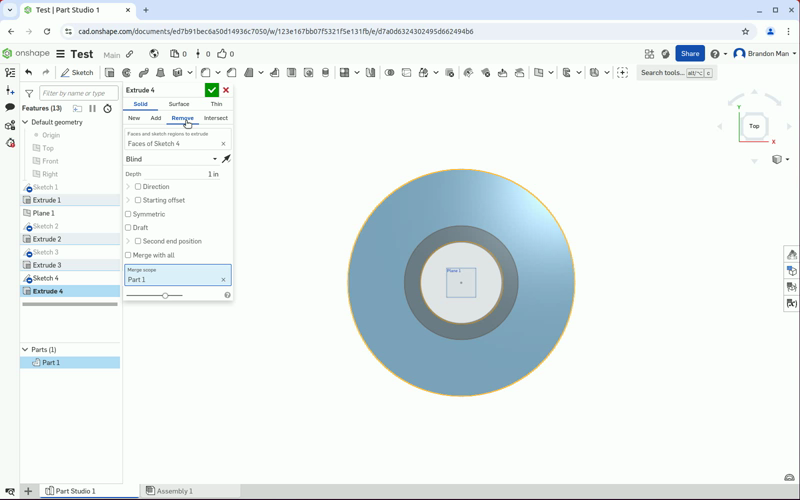
key(tab, 4)
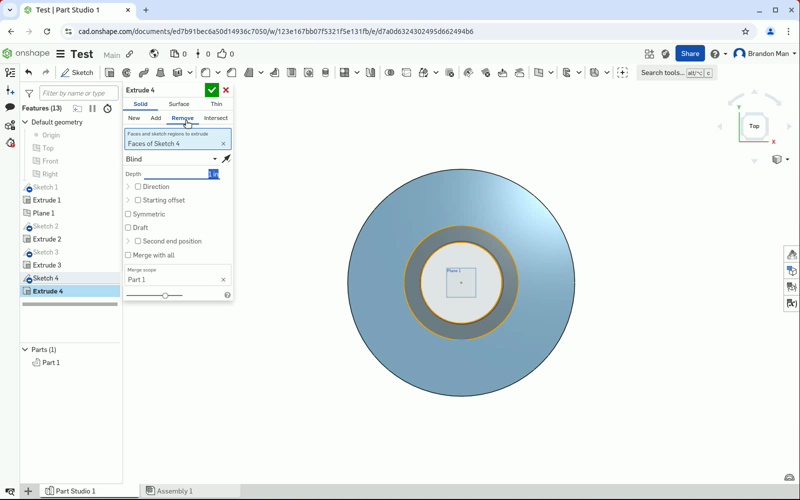
text(6.981)
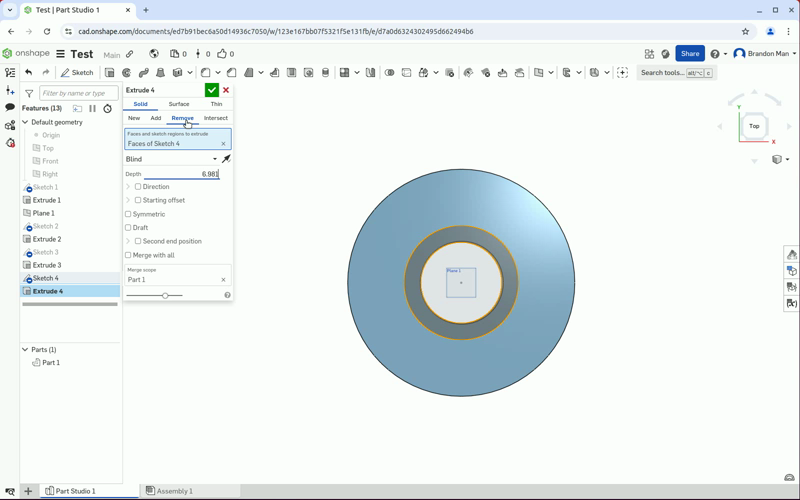
key(tab, 6)
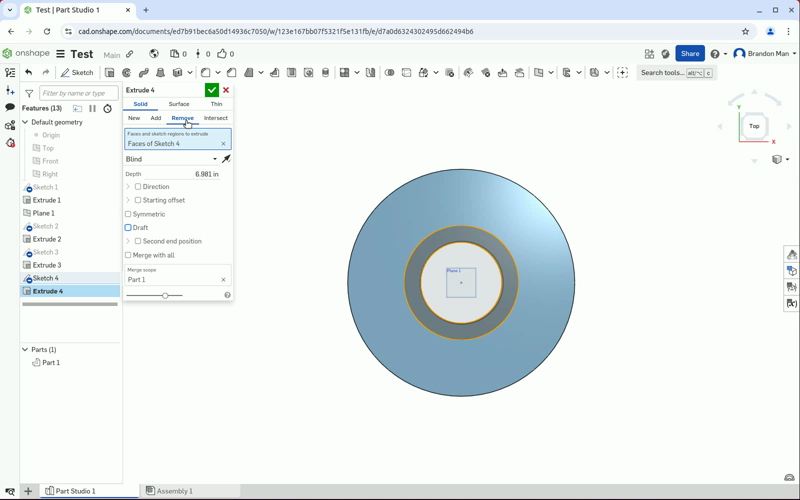
key(space)
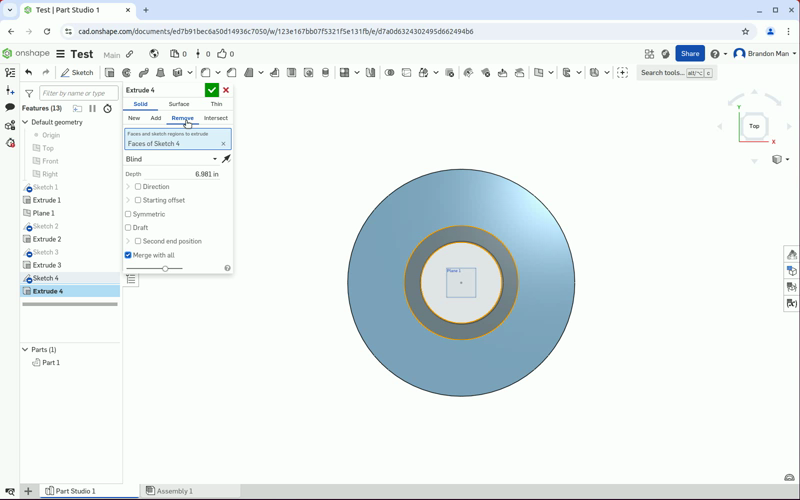
key(enter)
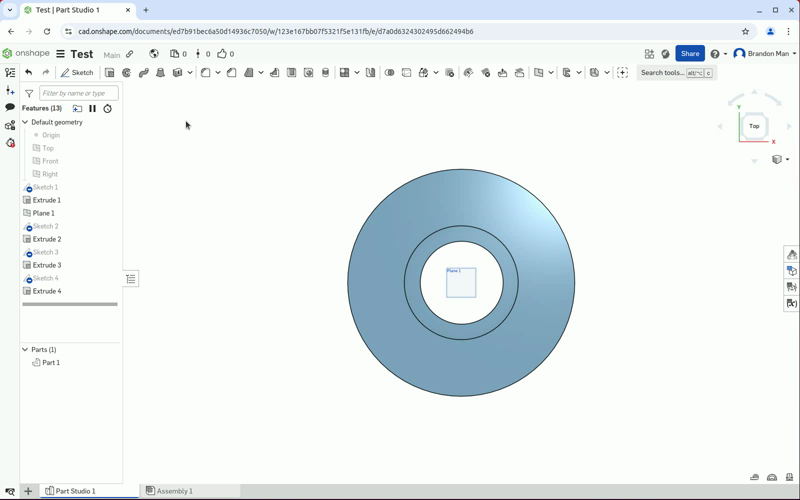
key(shift+h)
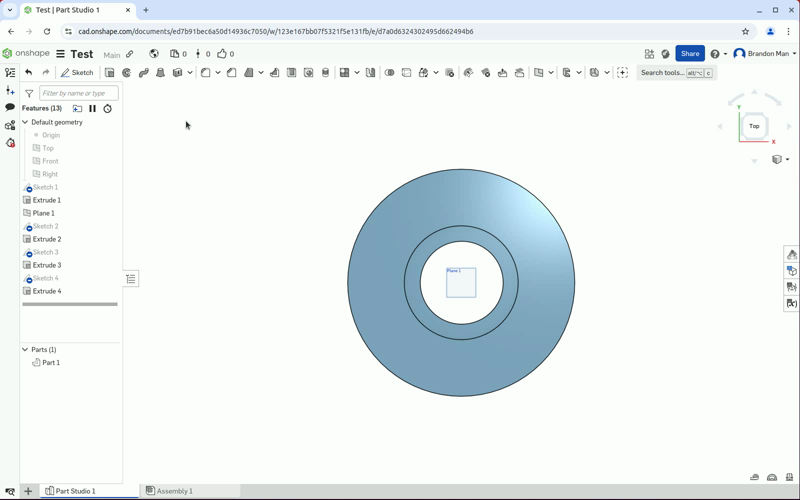
key(shift+h)
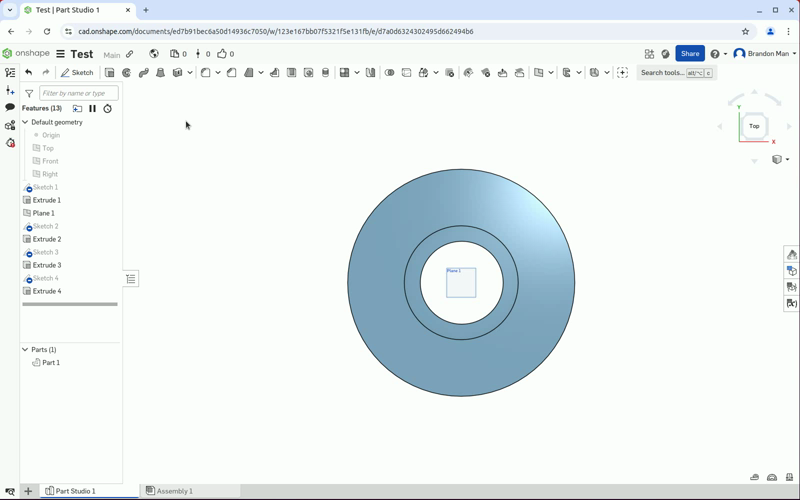
mouse_move(73, 189)
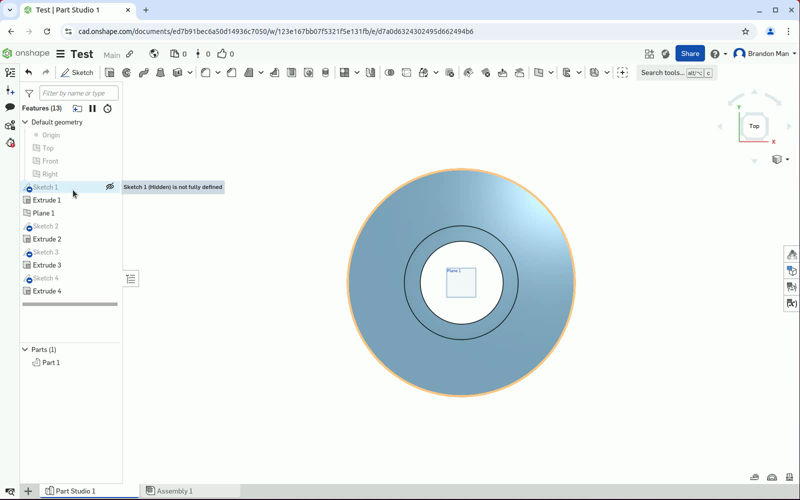
click(73, 189)
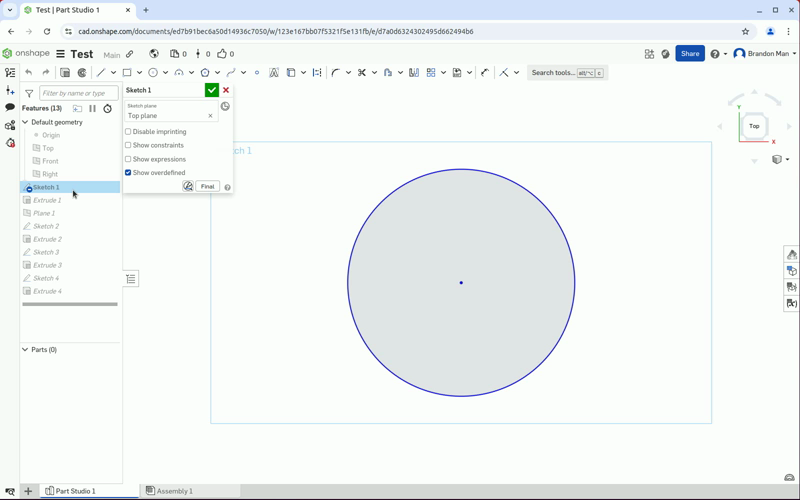
mouse_move(229, 92)
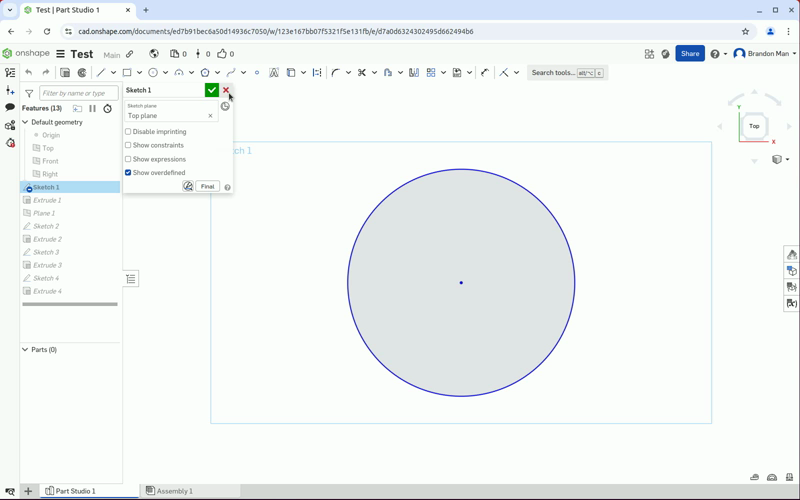
click(229, 92)
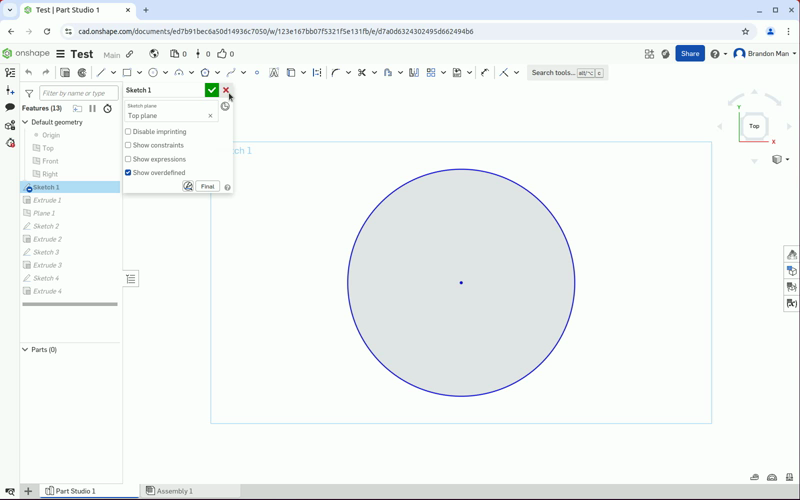
key(shift+s)
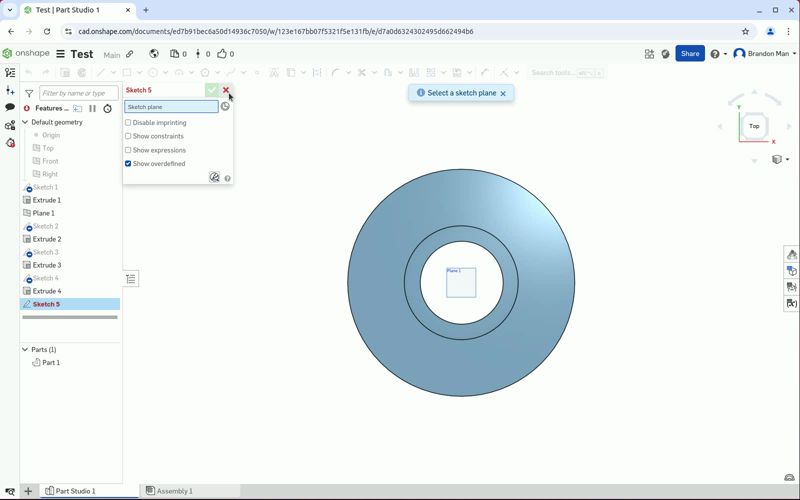
mouse_move(73, 215)
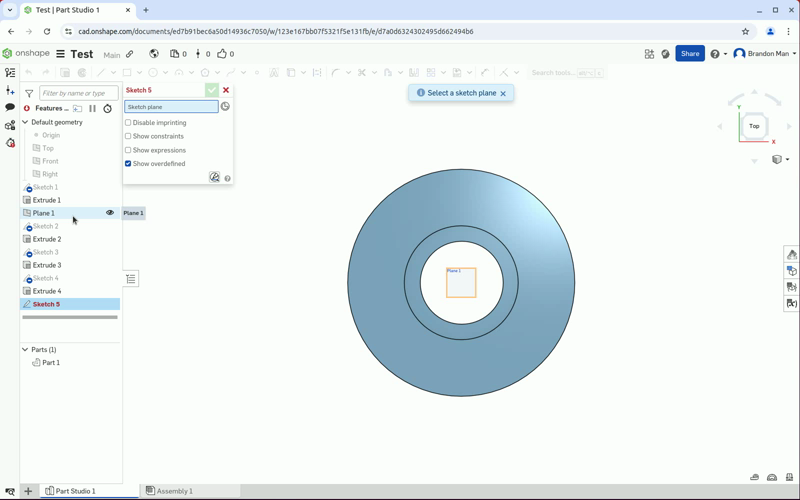
click(73, 215)
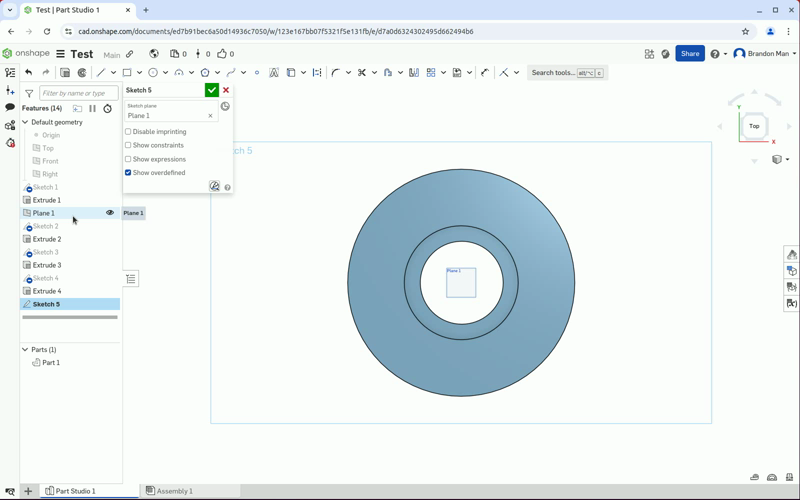
mouse_move(73, 352)
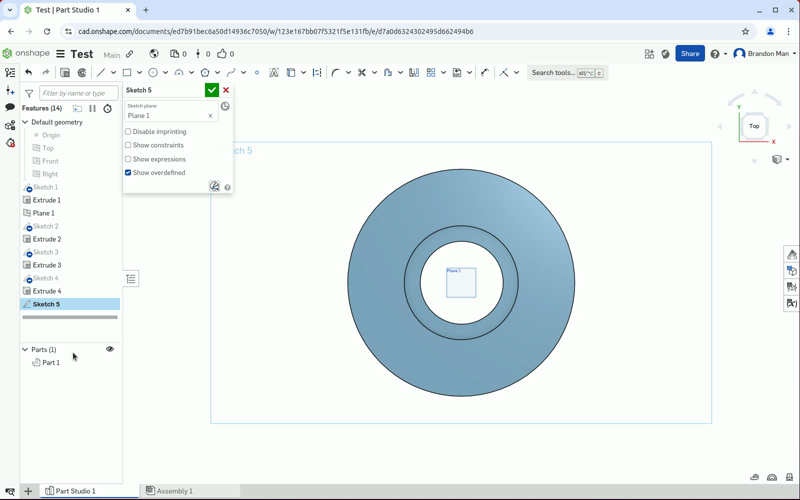
key(y)
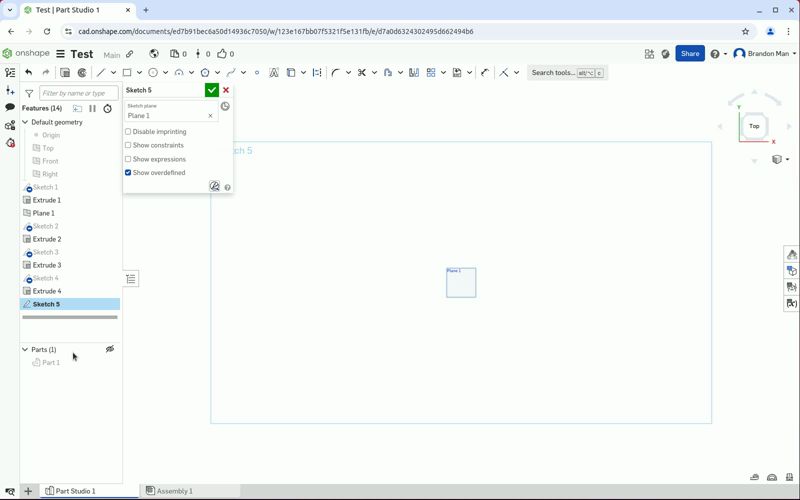
key(c)
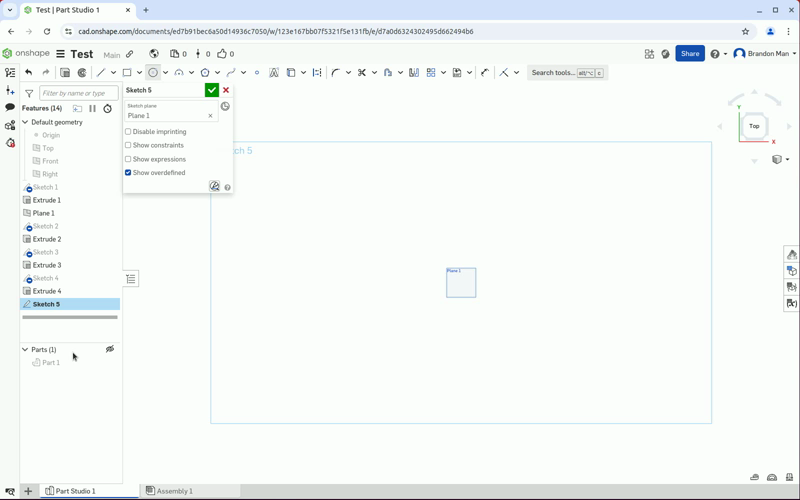
key_down(shift)
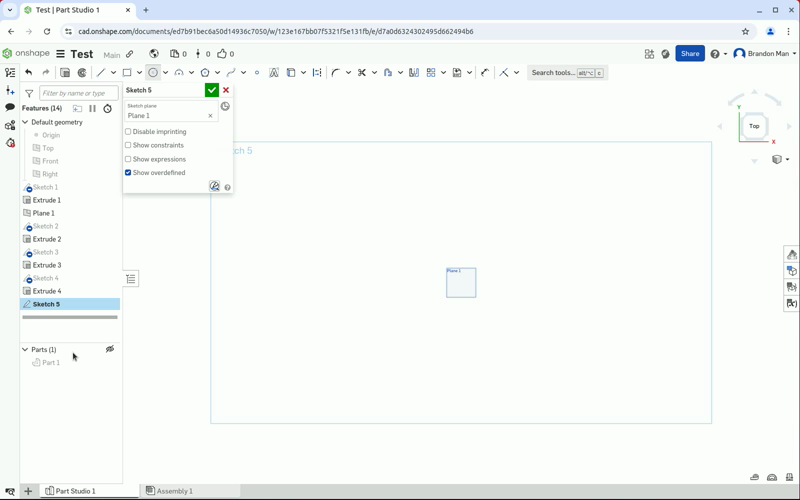
mouse_move(380, 282)
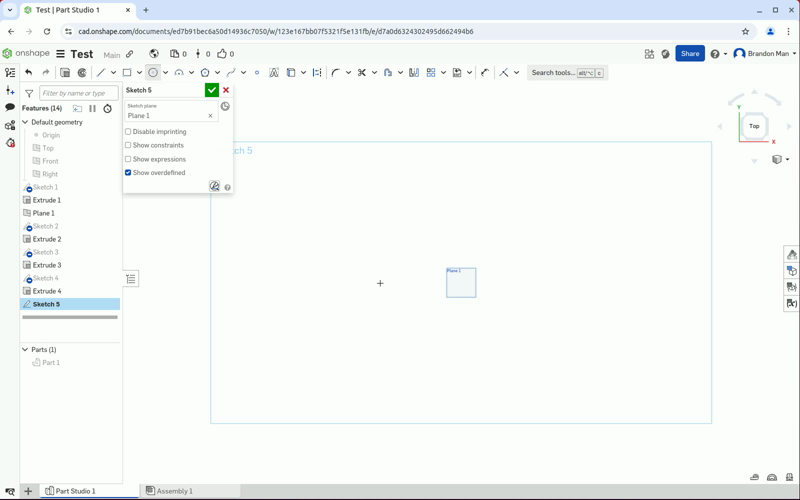
click(380, 282)
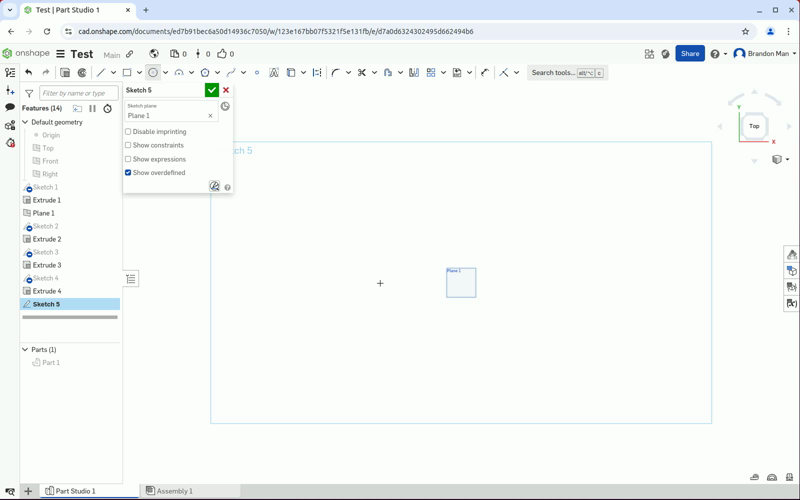
key_up(shift)
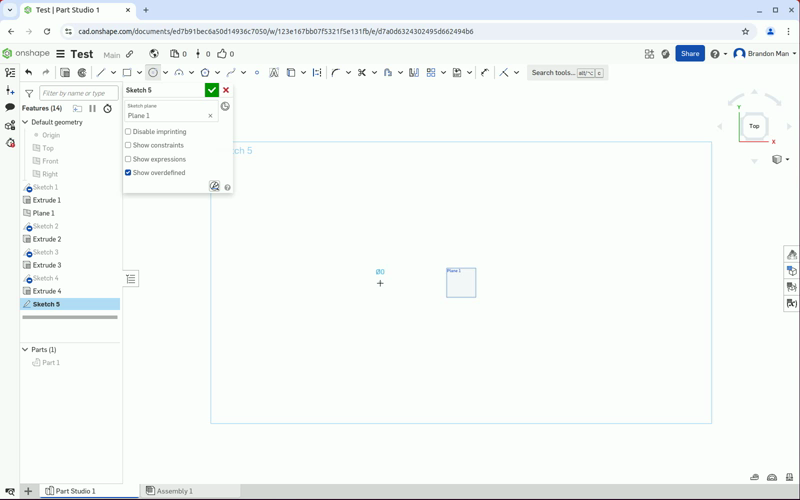
mouse_move(390, 282)
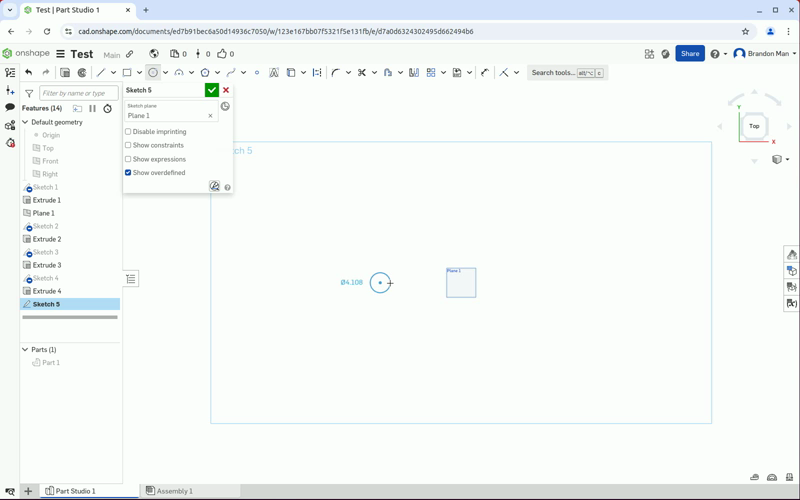
click(390, 282)
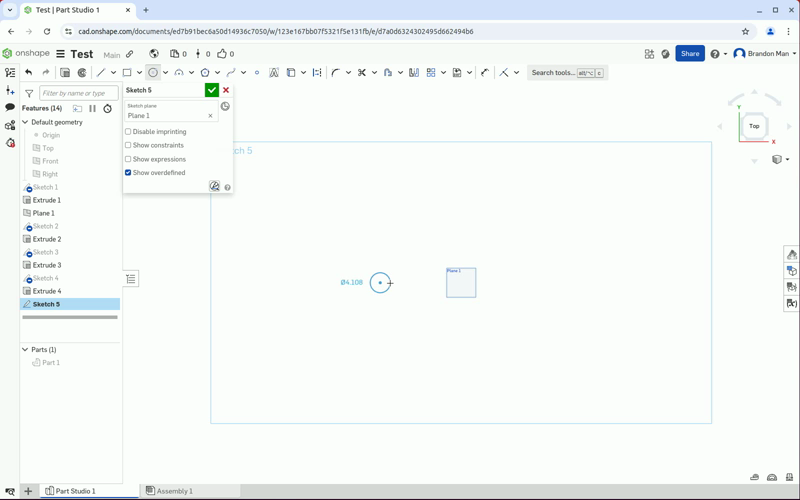
key(esc)
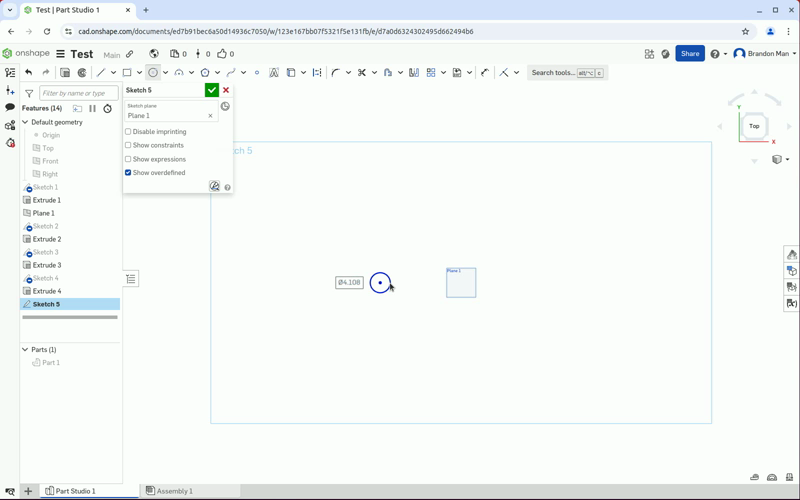
mouse_move(385, 285)
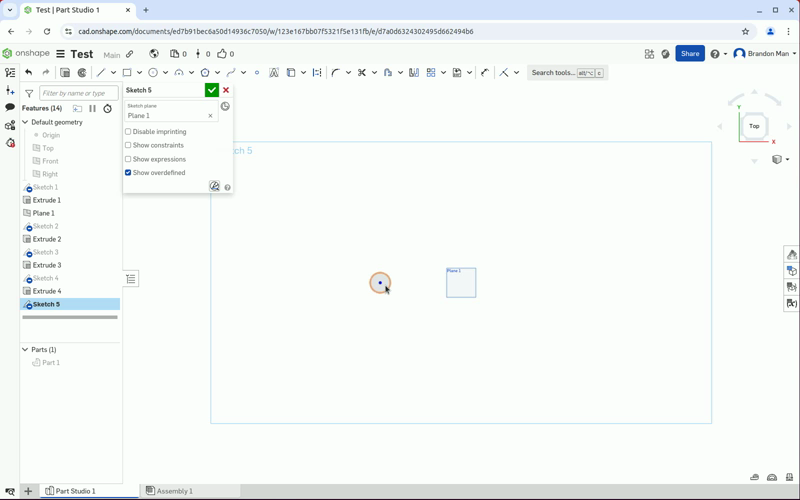
scroll(6)
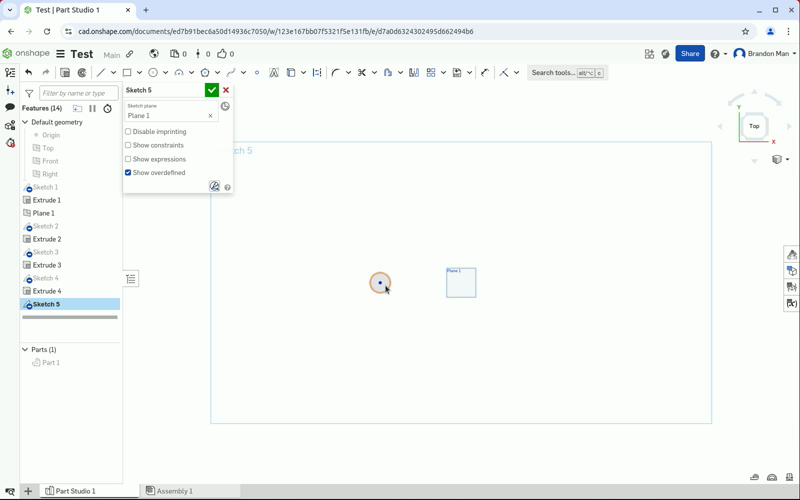
scroll(6)
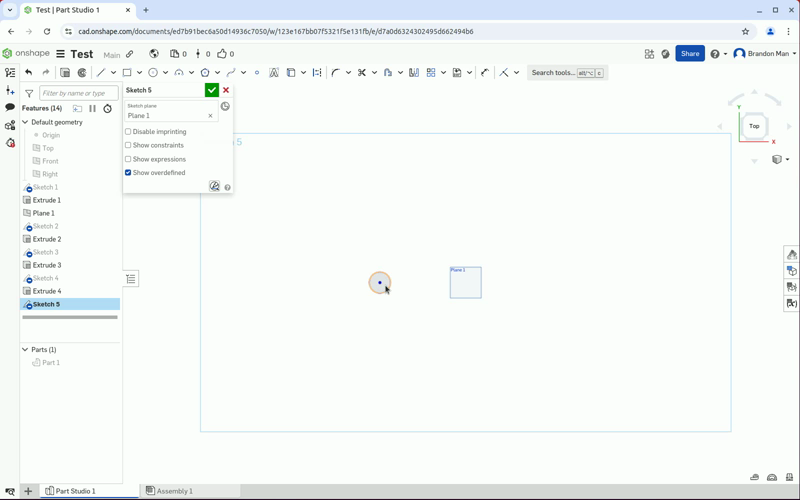
scroll(6)
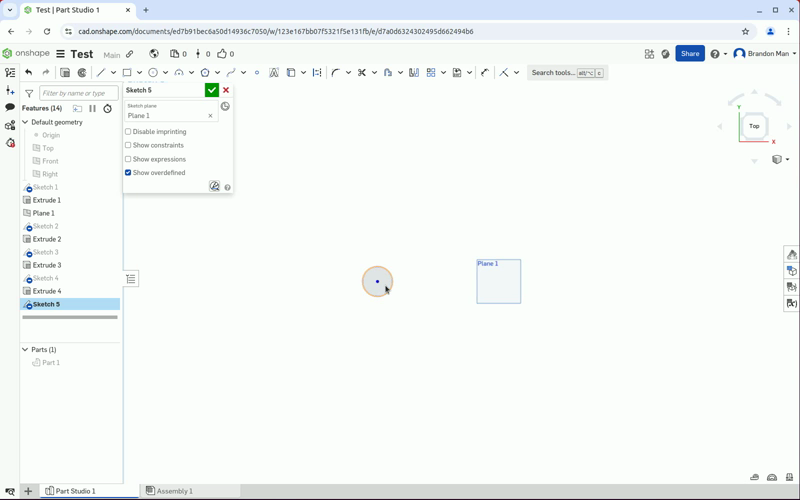
scroll(6)
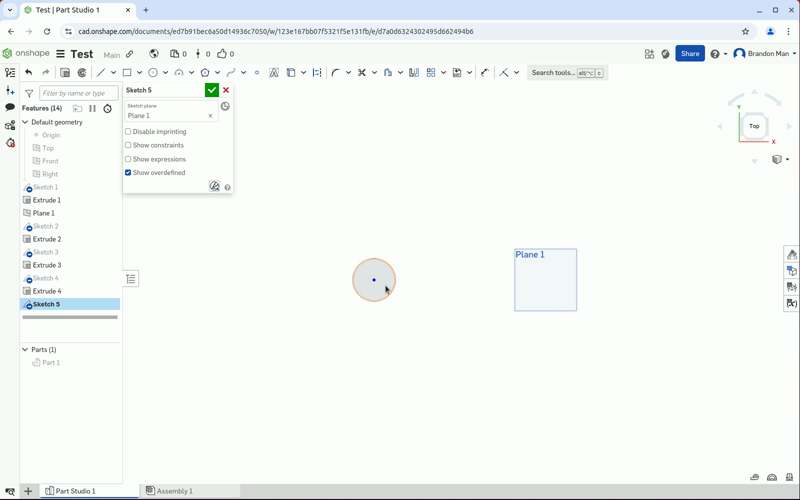
scroll(6)
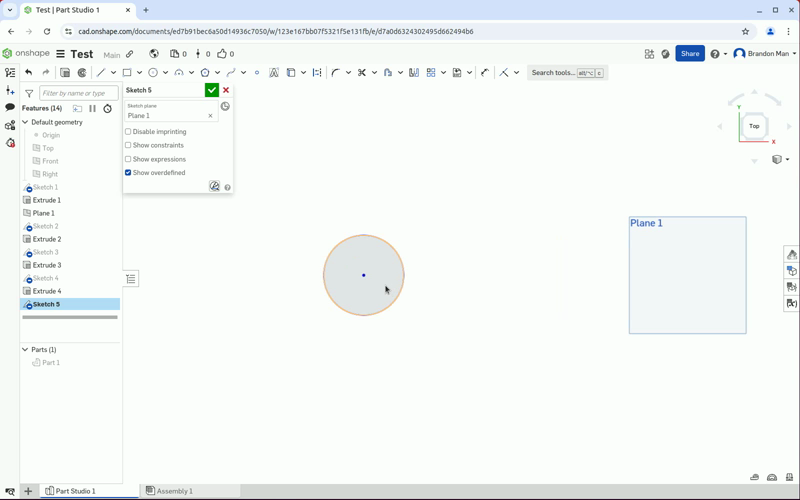
scroll(6)
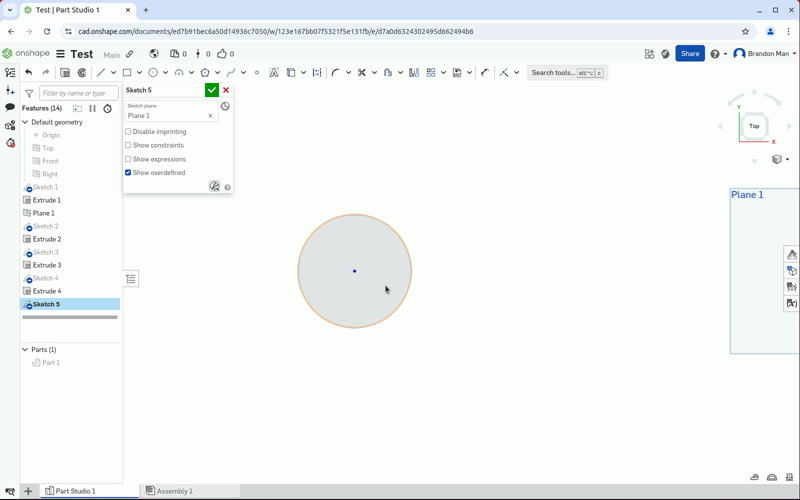
scroll(6)
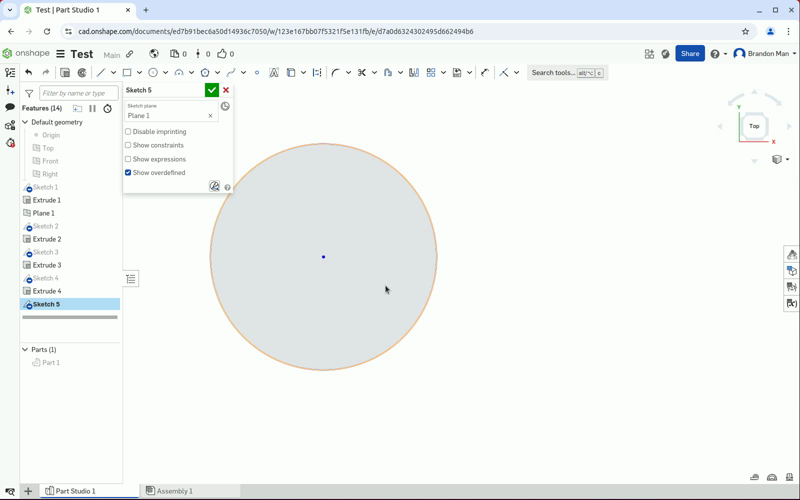
click(385, 285)
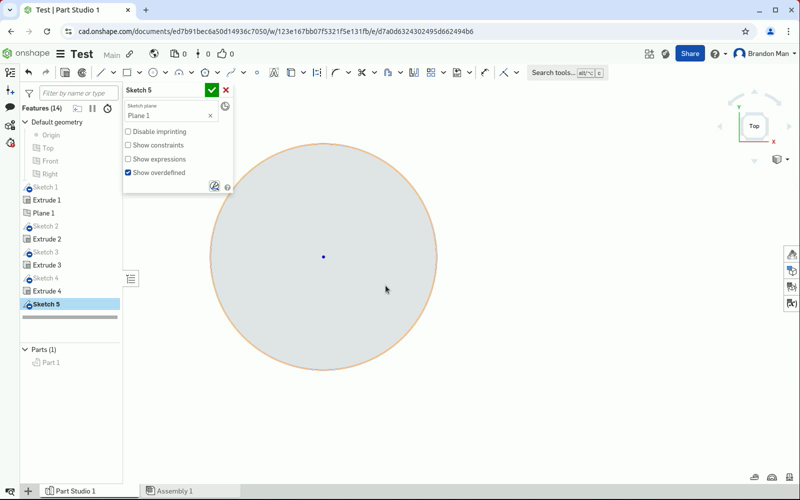
scroll(-6)
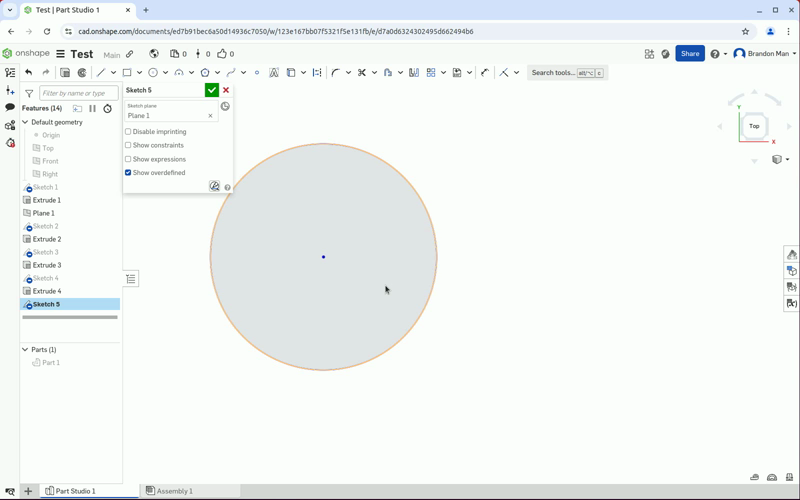
scroll(-6)
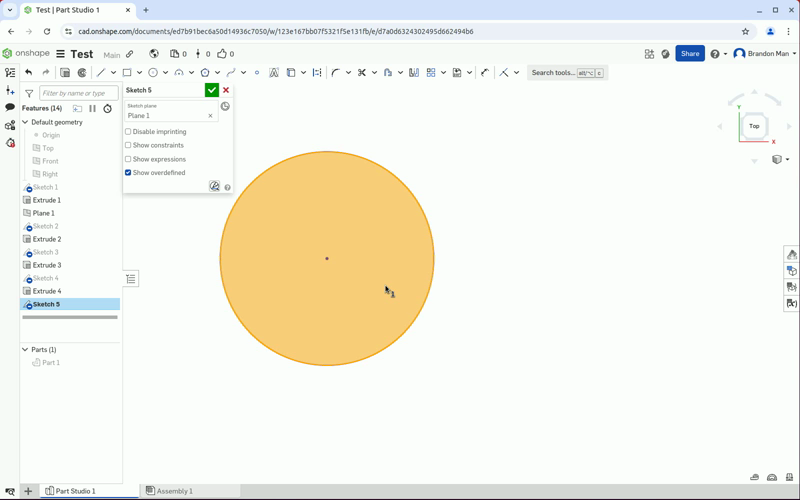
scroll(-6)
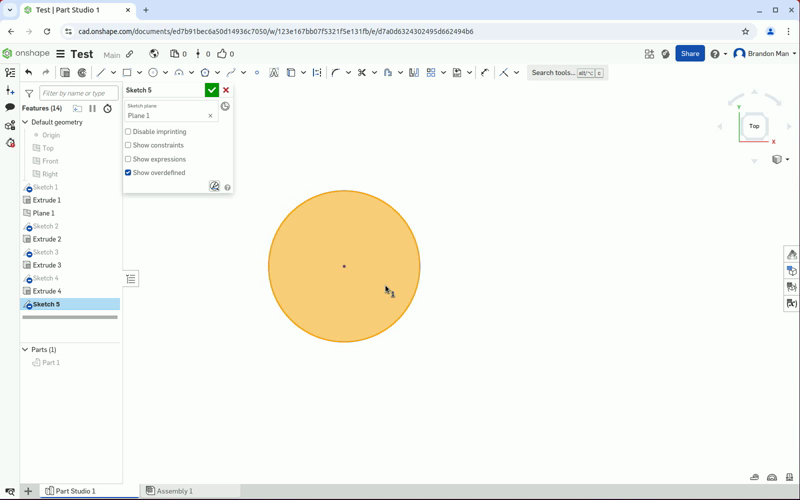
scroll(-6)
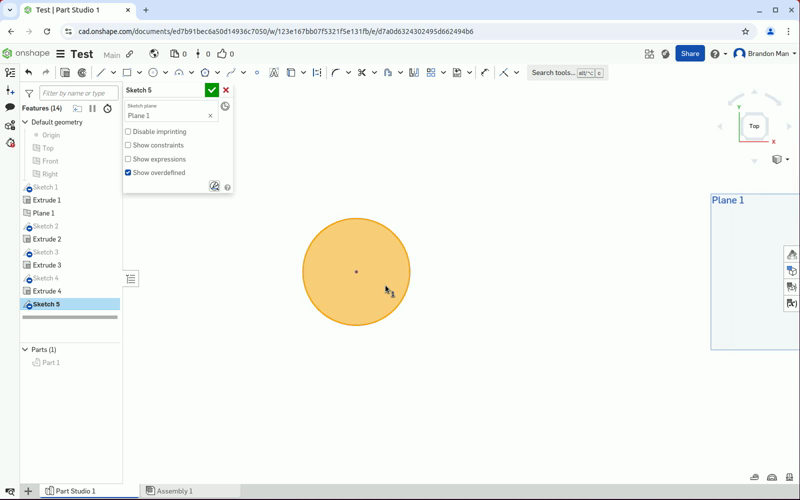
scroll(-6)
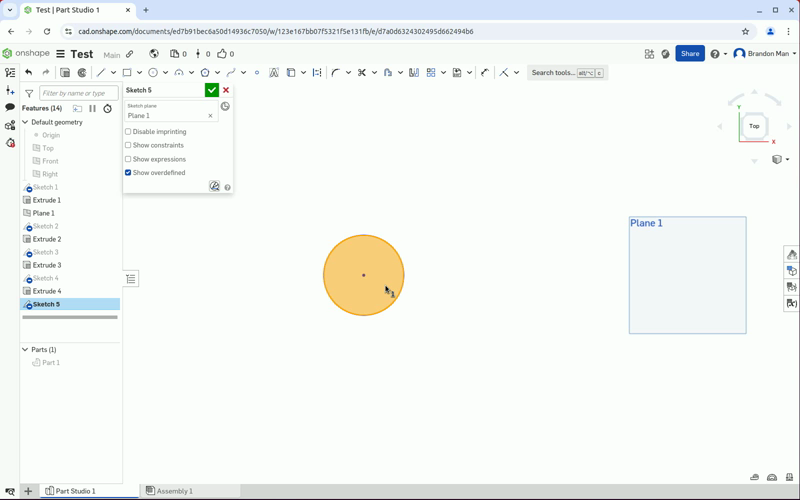
scroll(-6)
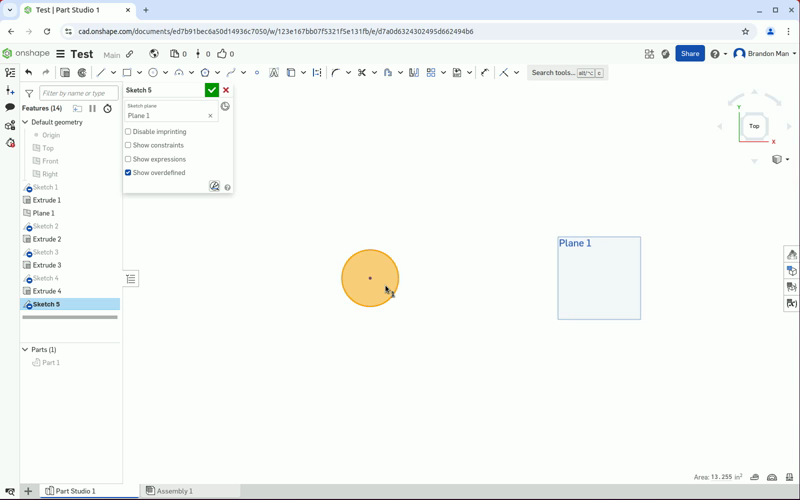
scroll(-6)
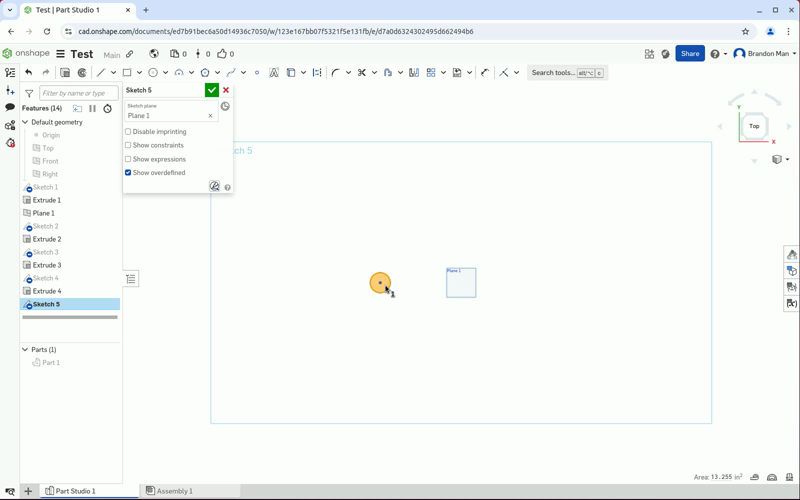
mouse_move(73, 352)
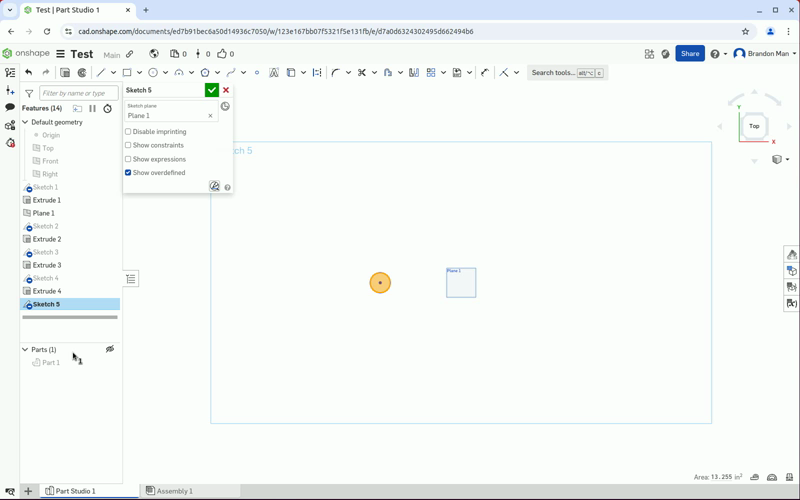
key(shift+y)
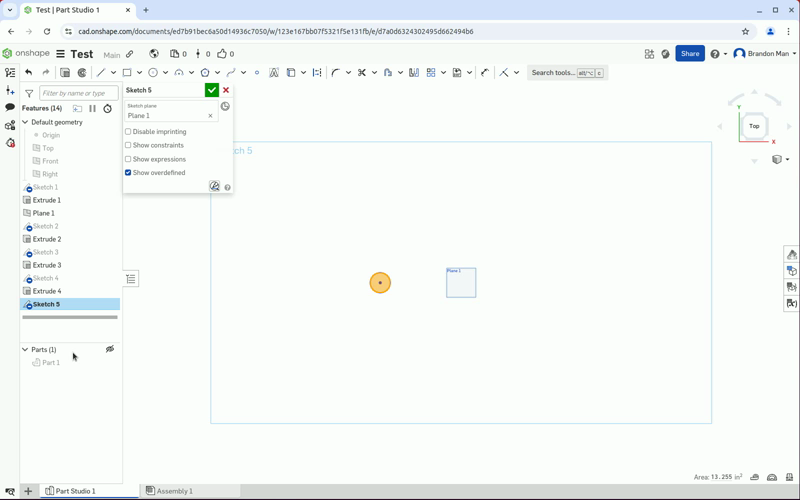
key(shift+e)
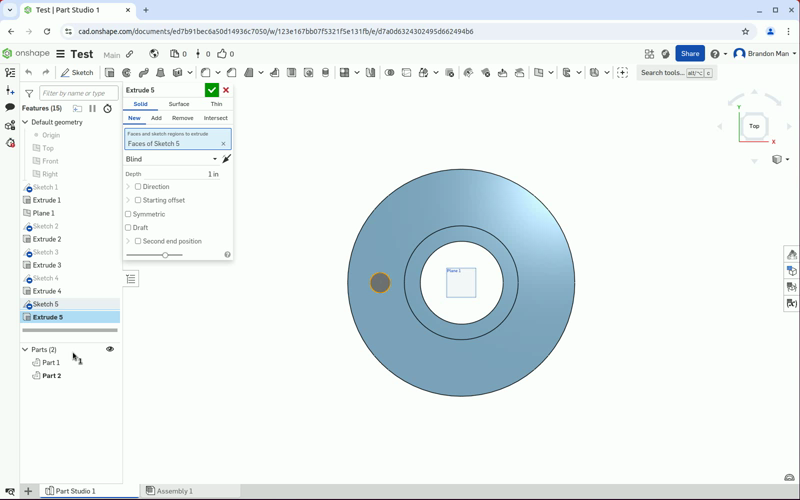
mouse_move(143, 106)
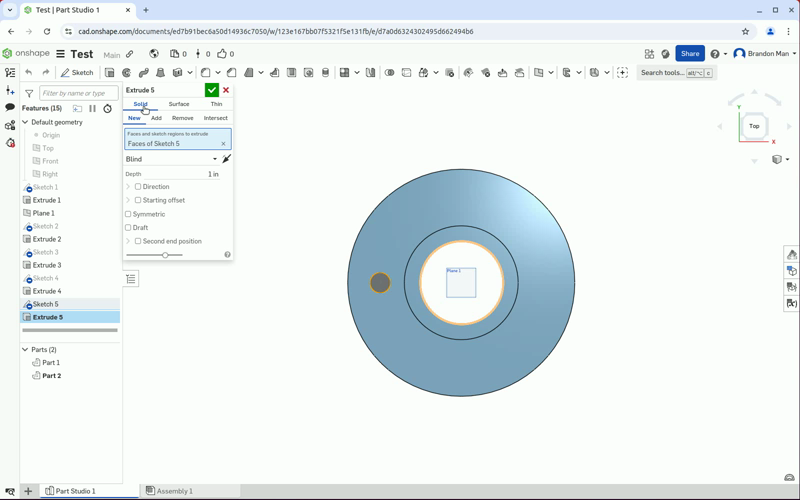
click(143, 106)
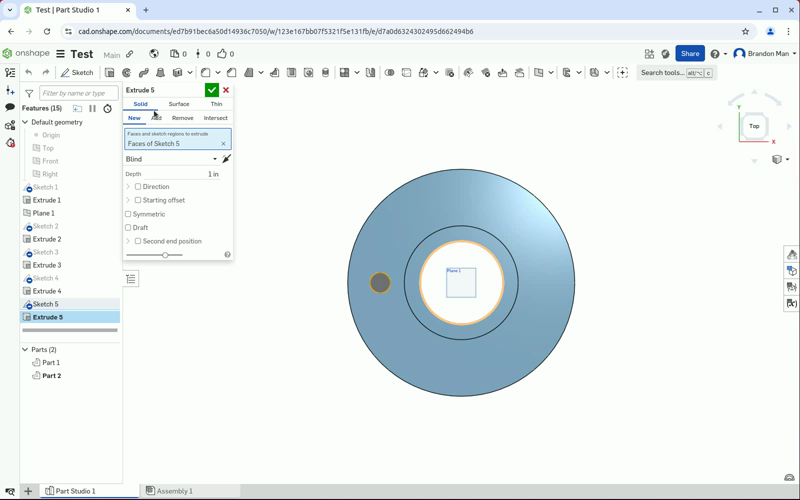
mouse_move(186, 120)
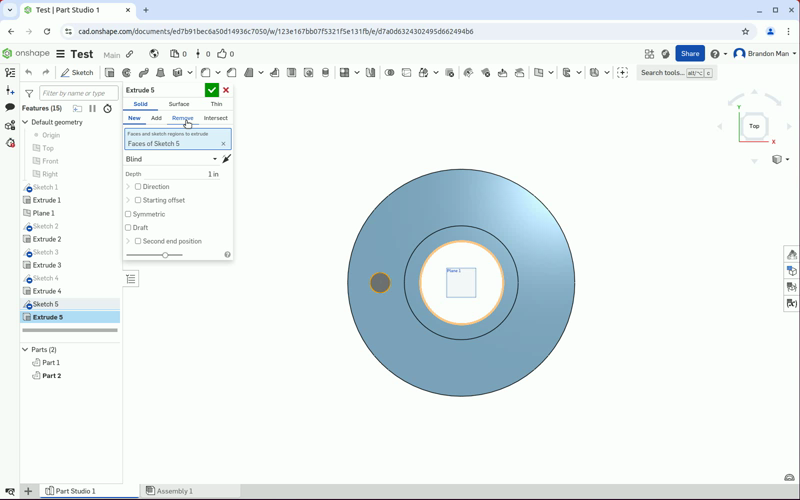
click(186, 120)
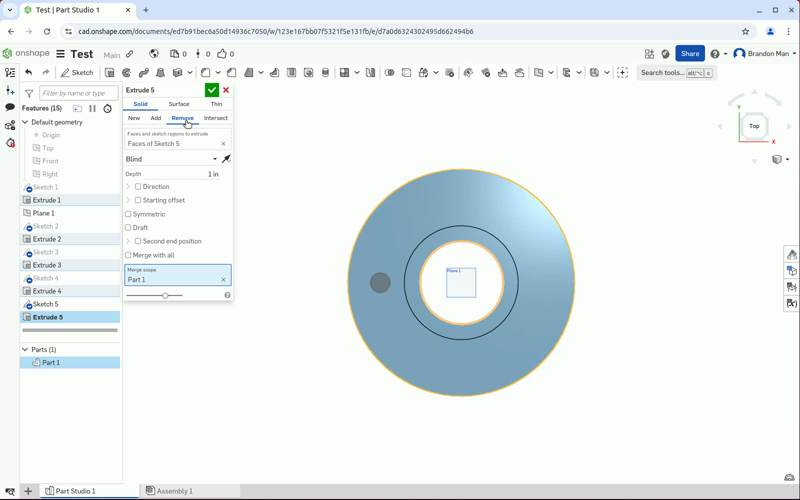
key(tab, 4)
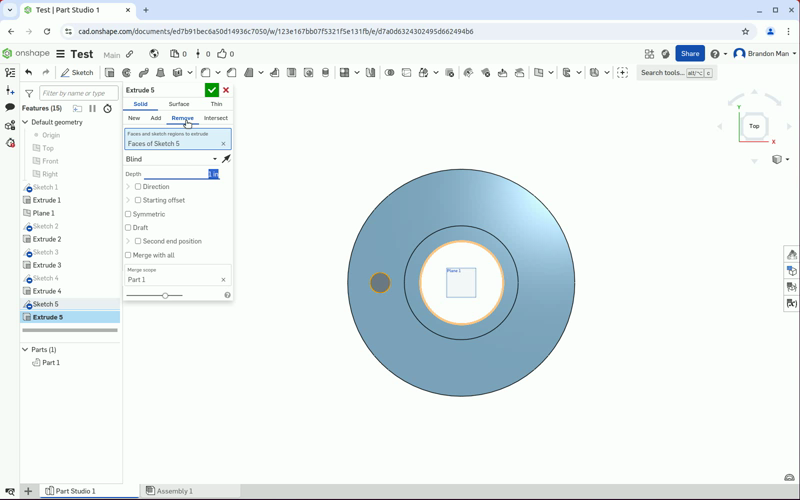
text(16.609)
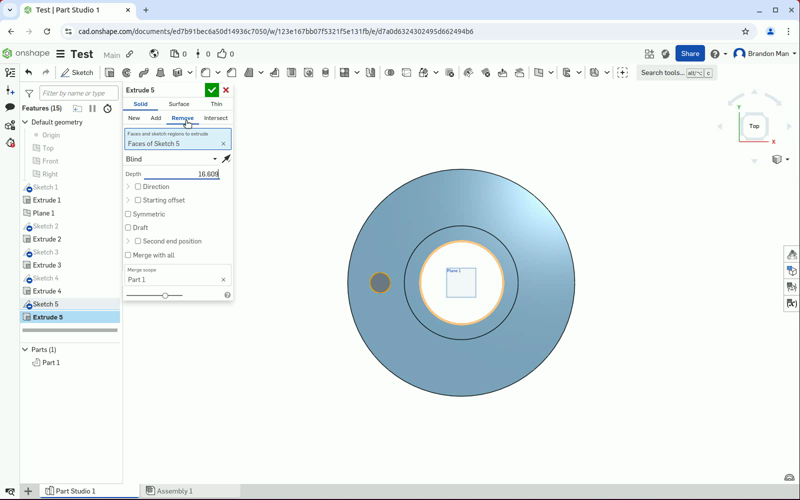
key(tab, 6)
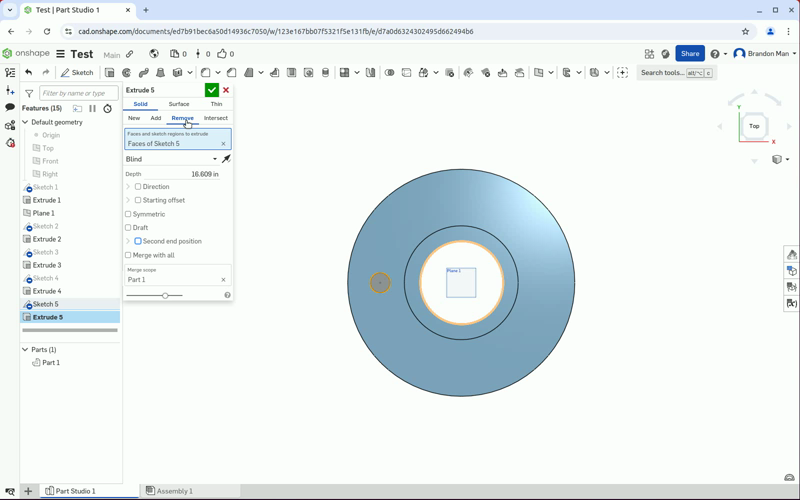
key(space)
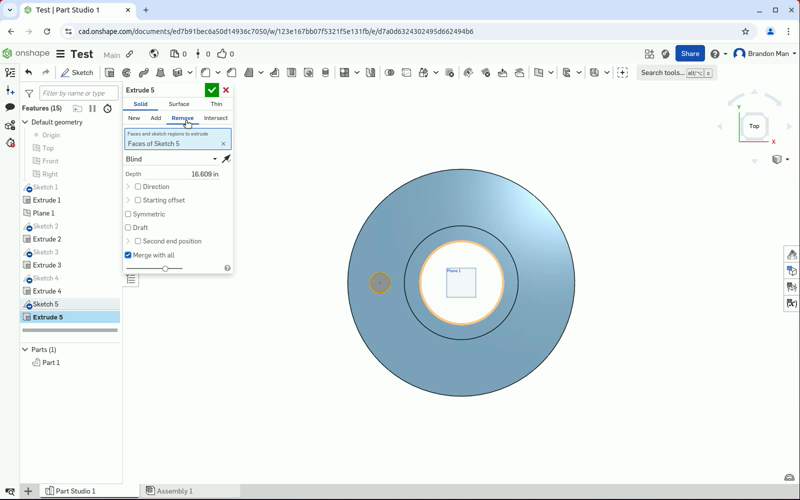
key(enter)
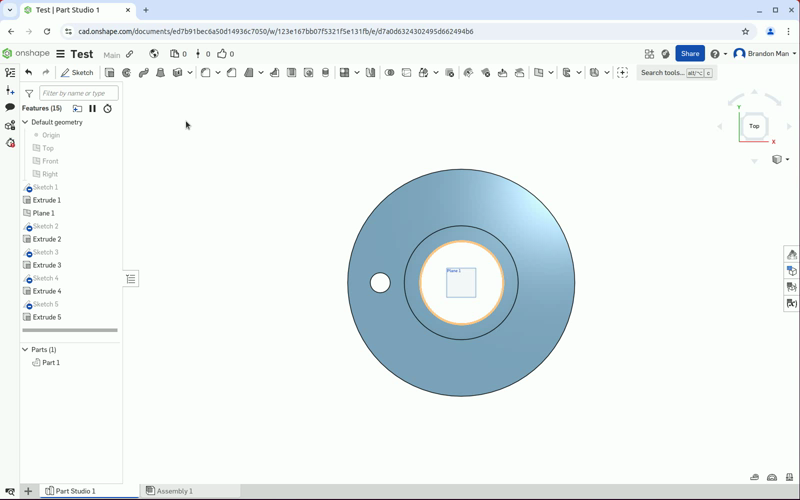
key(shift+h)
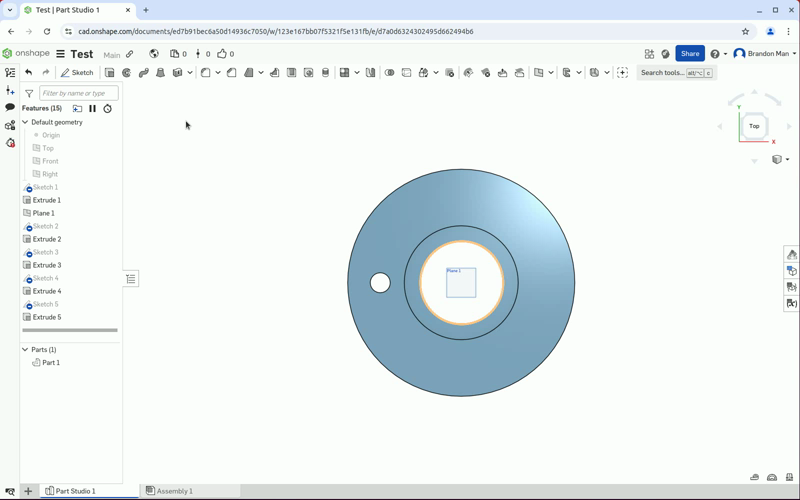
key(shift+h)
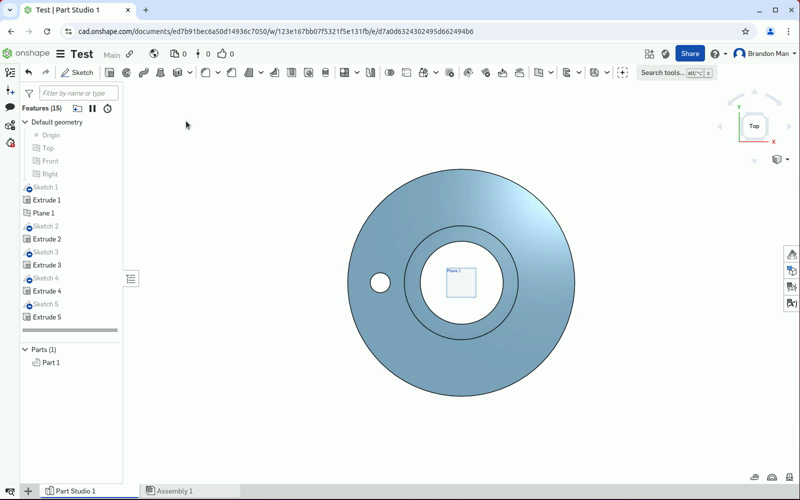
mouse_move(73, 189)
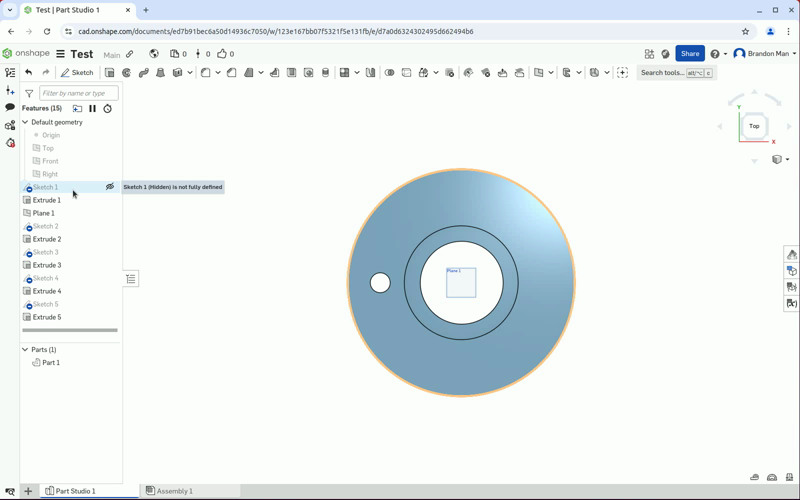
click(73, 189)
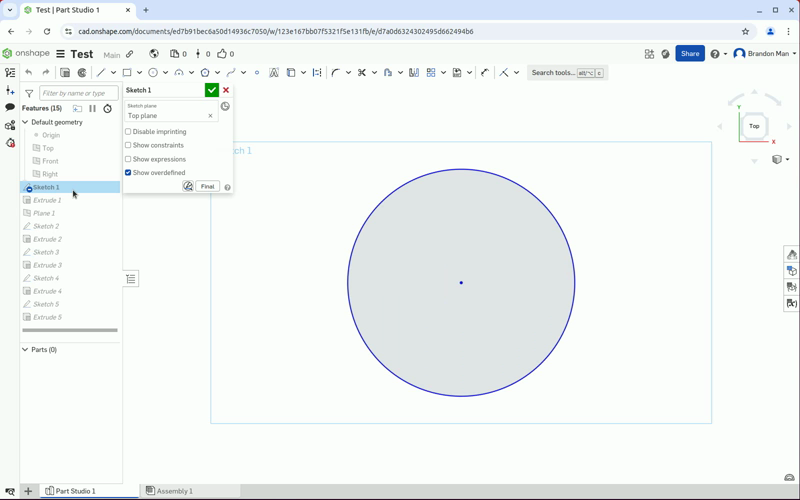
mouse_move(229, 92)
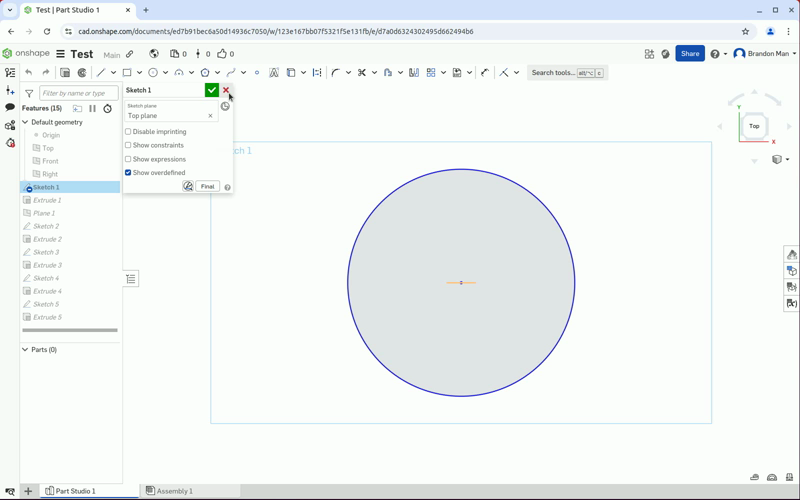
click(229, 92)
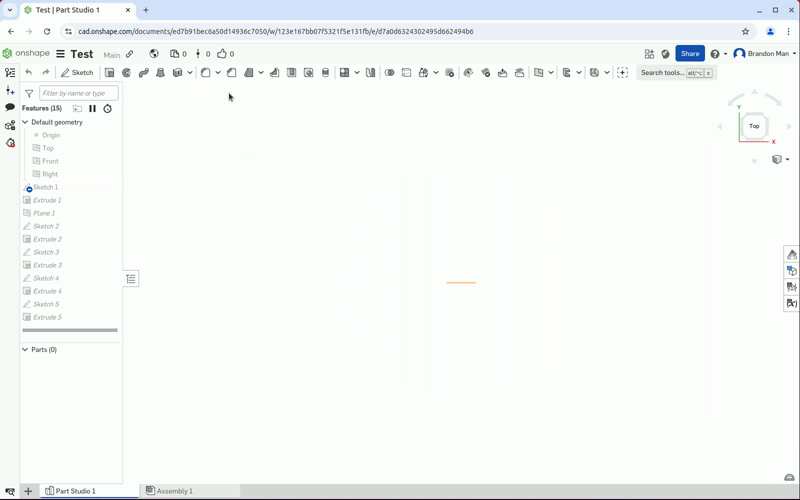
key(shift+s)
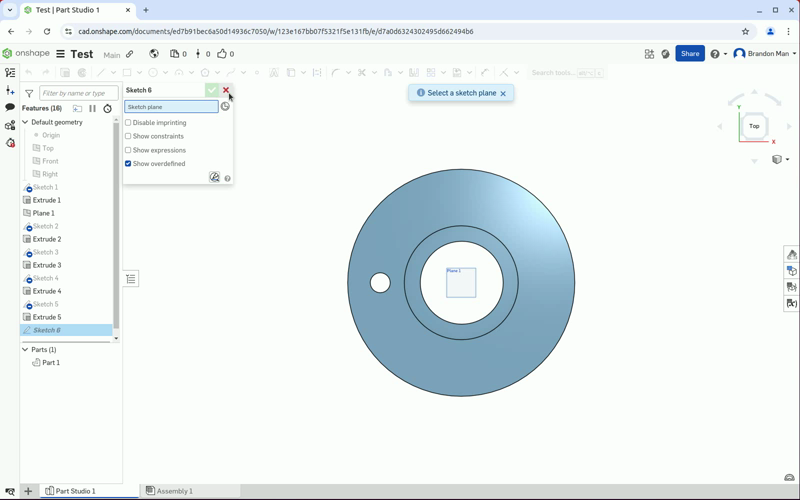
mouse_move(69, 215)
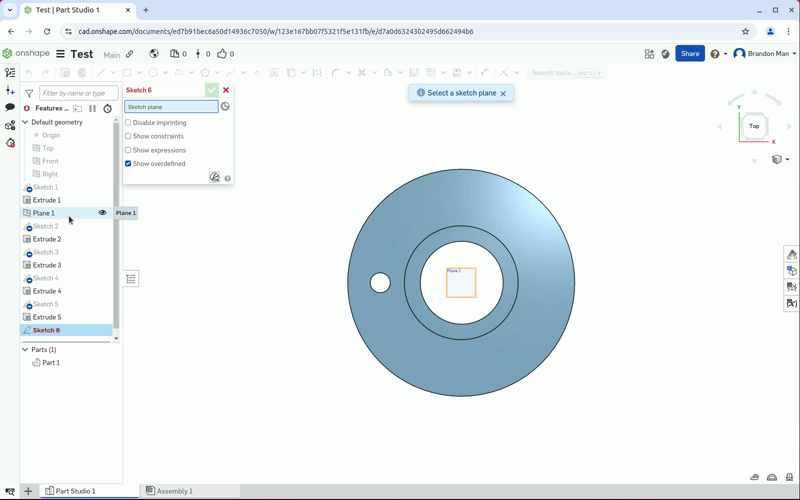
click(69, 215)
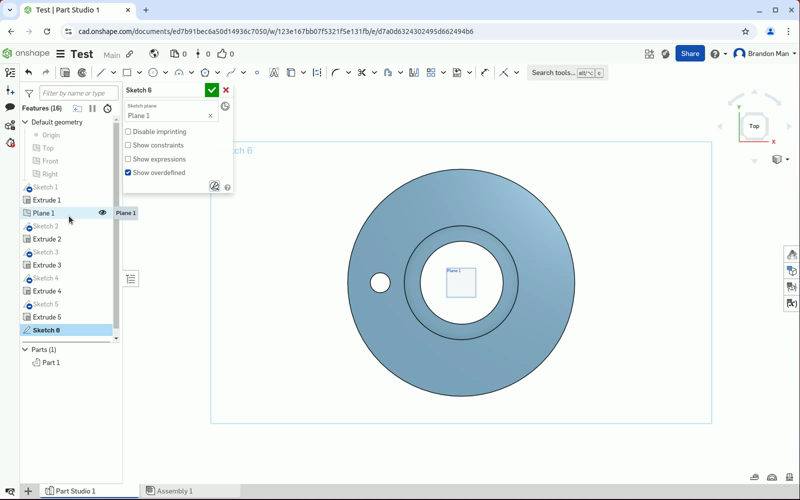
mouse_move(73, 352)
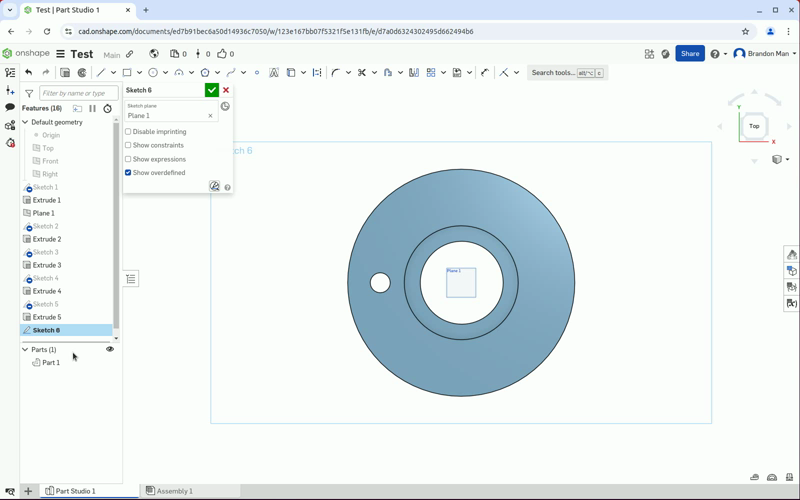
key(y)
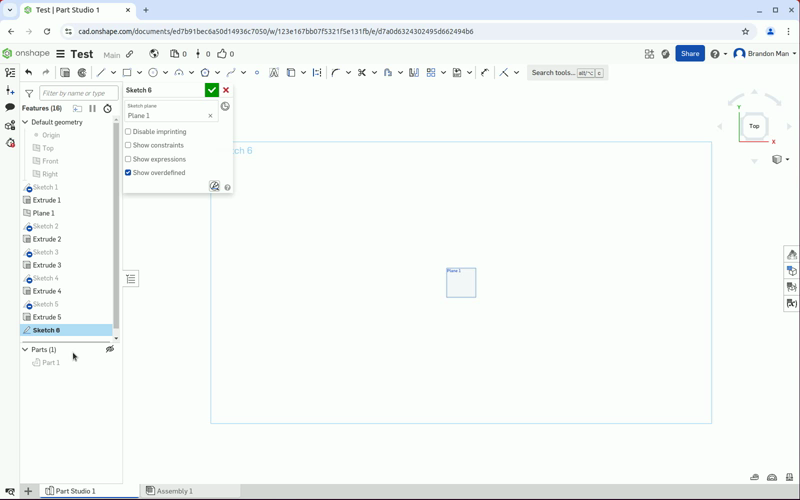
key(c)
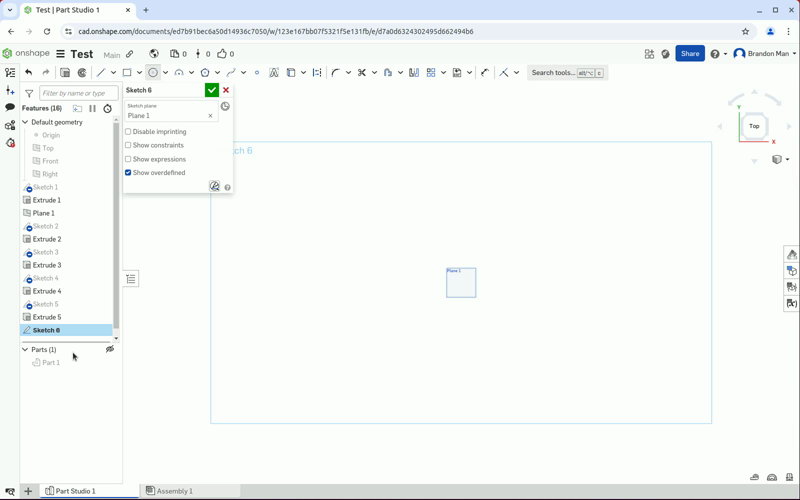
key_down(shift)
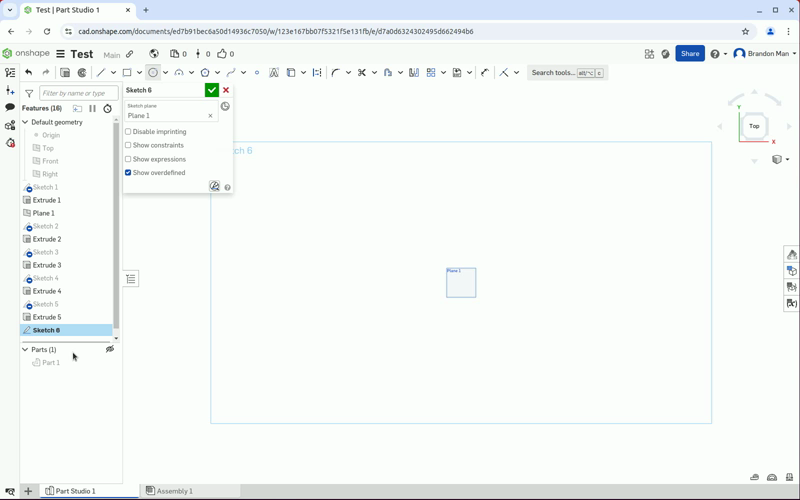
mouse_move(461, 201)
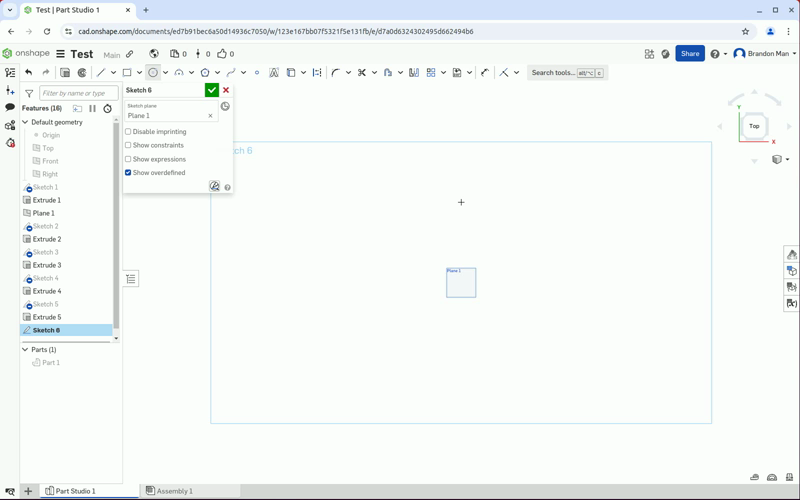
click(461, 201)
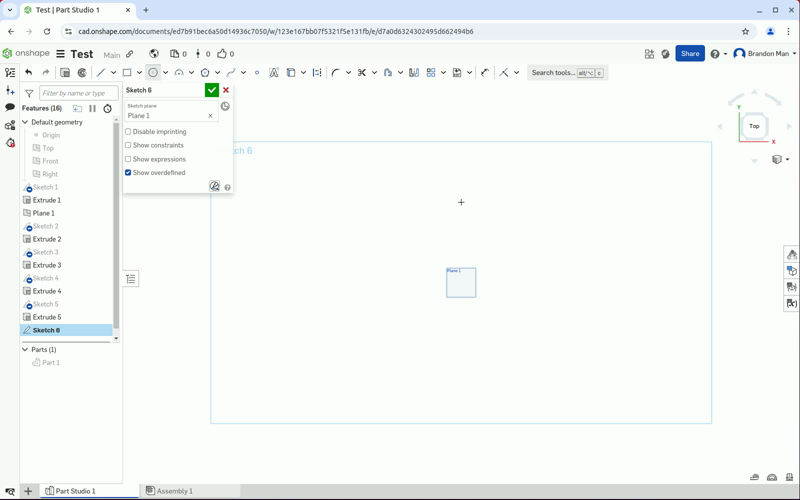
key_up(shift)
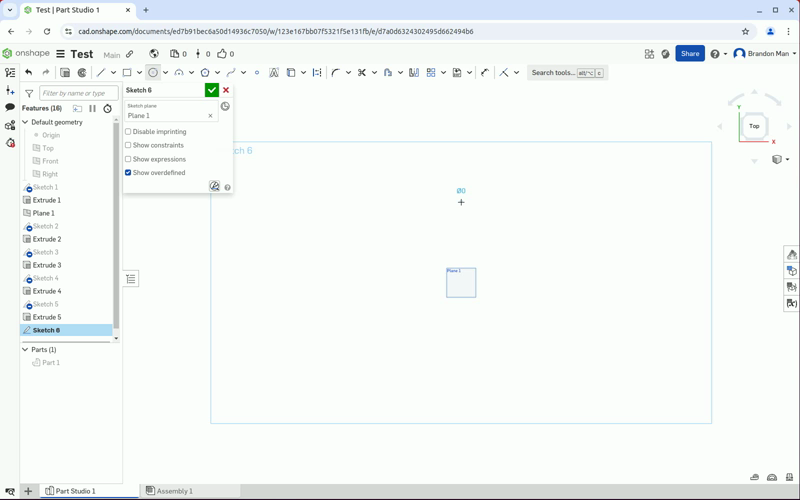
mouse_move(471, 201)
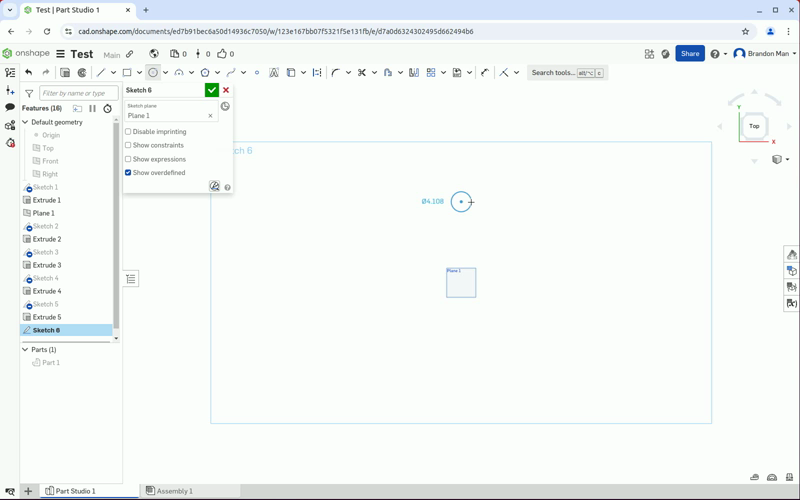
click(471, 201)
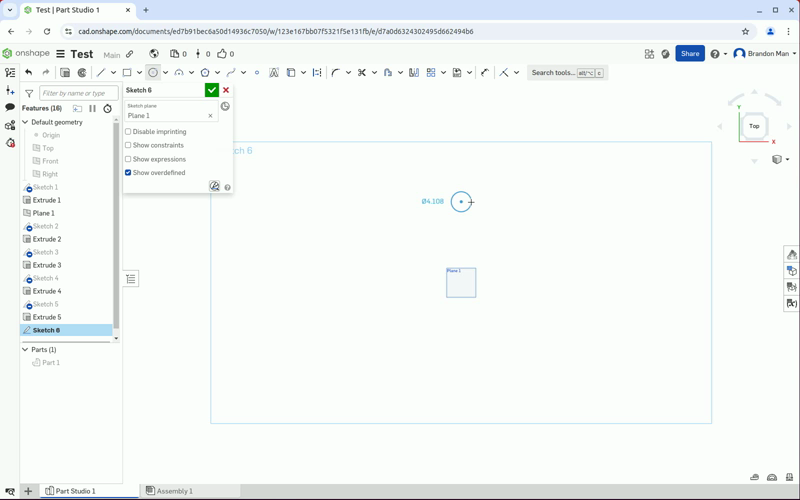
key(esc)
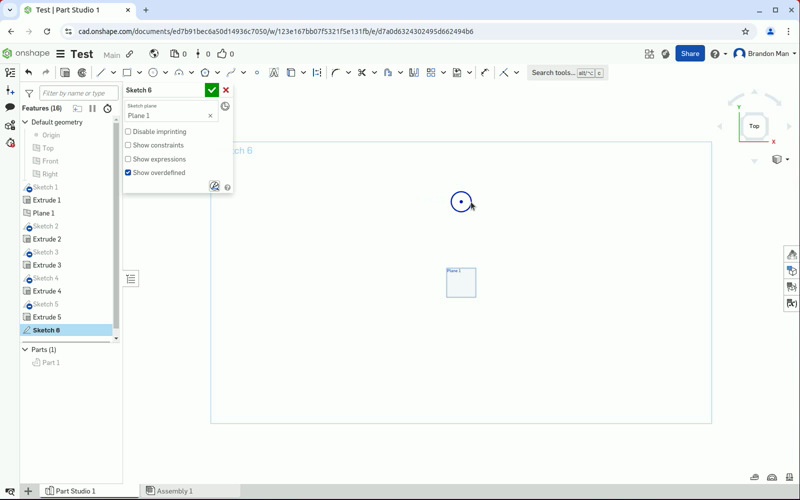
mouse_move(455, 200)
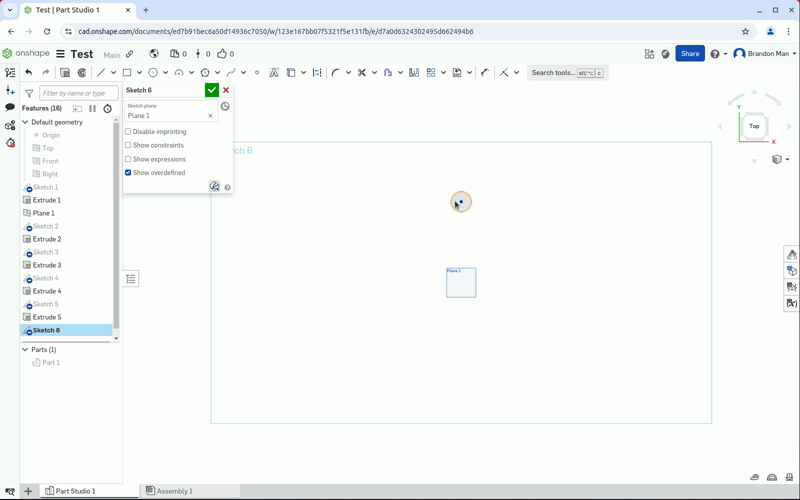
scroll(6)
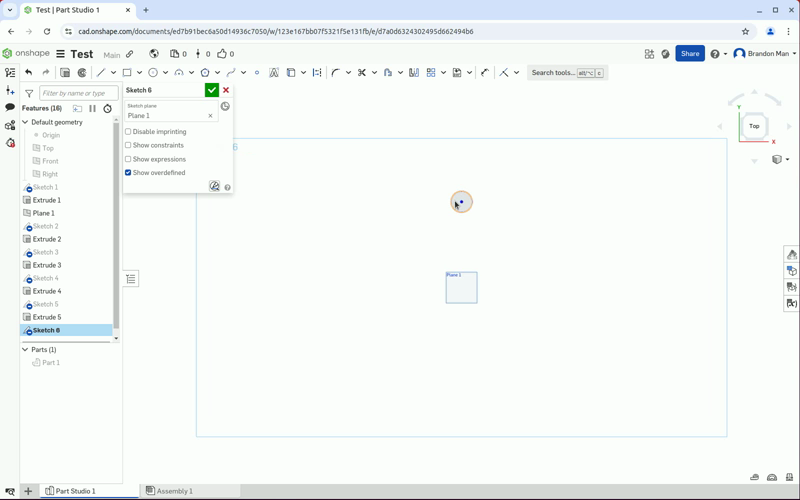
scroll(6)
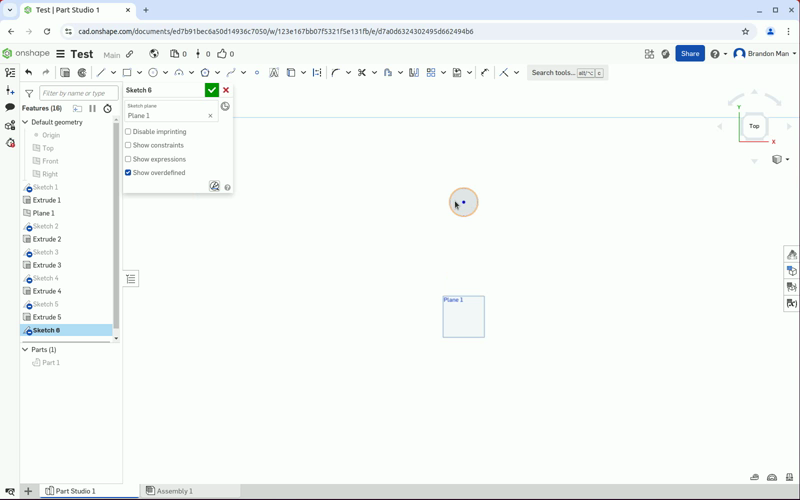
scroll(6)
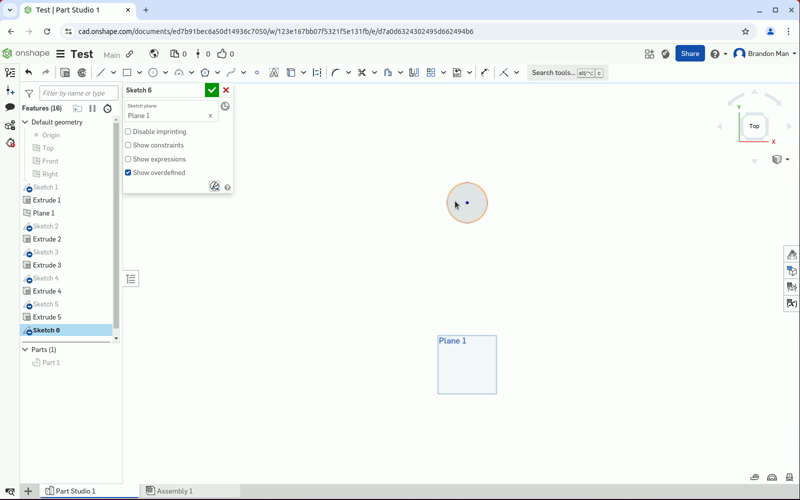
scroll(6)
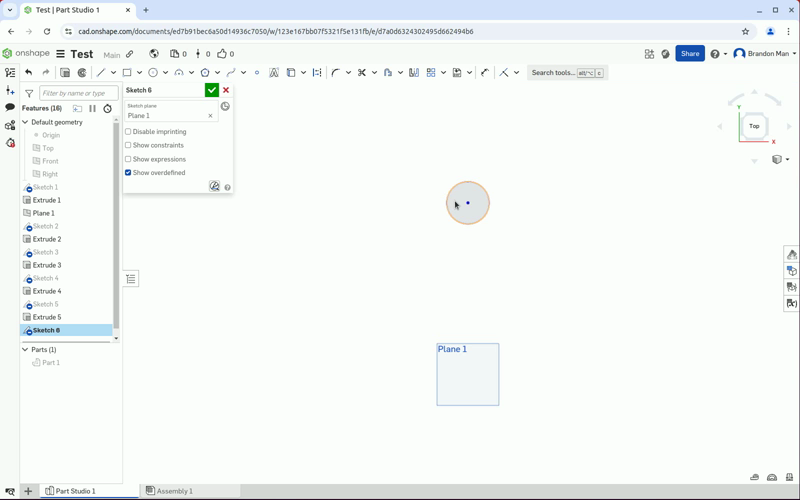
scroll(6)
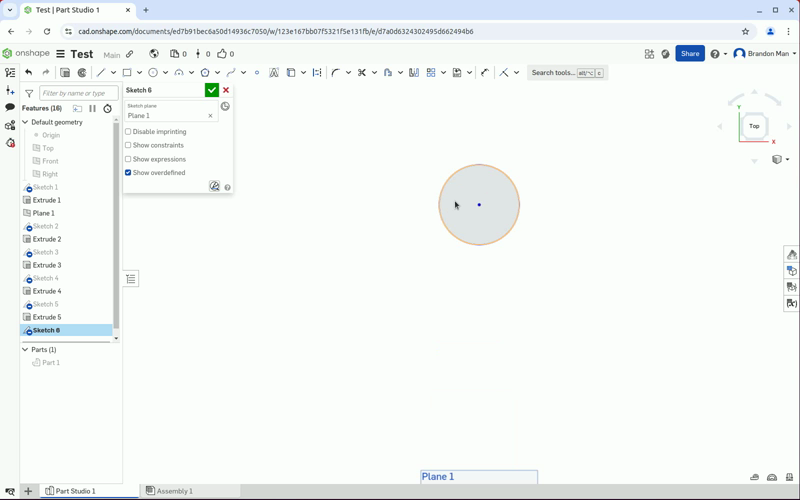
scroll(6)
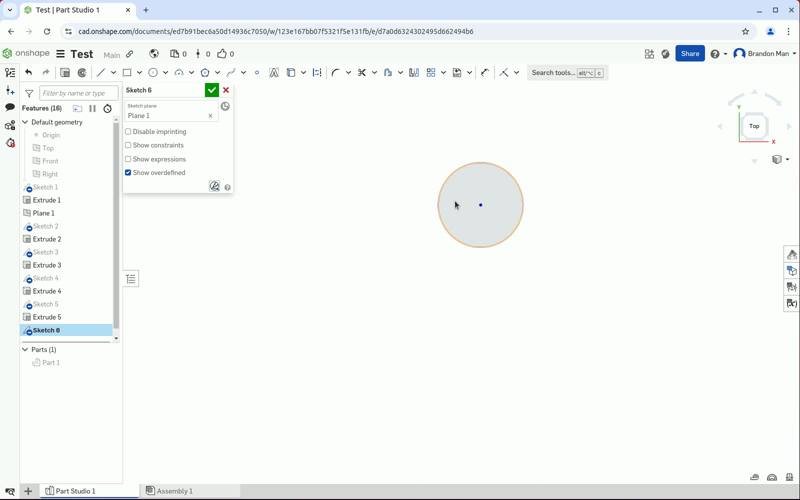
scroll(6)
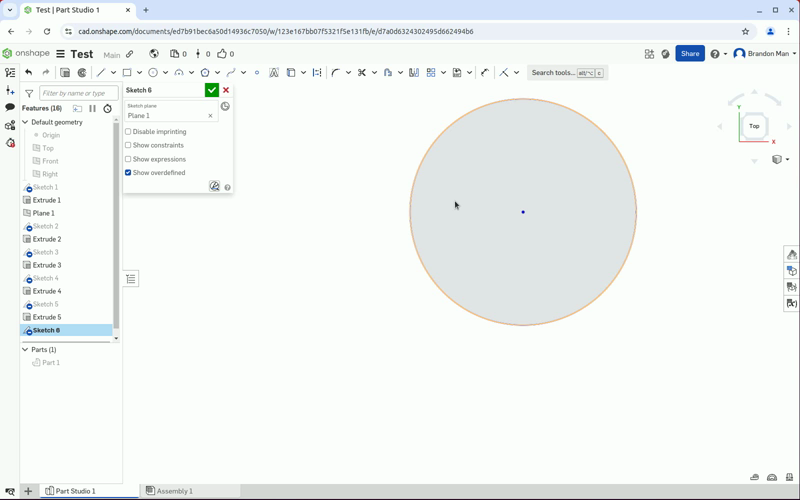
click(455, 200)
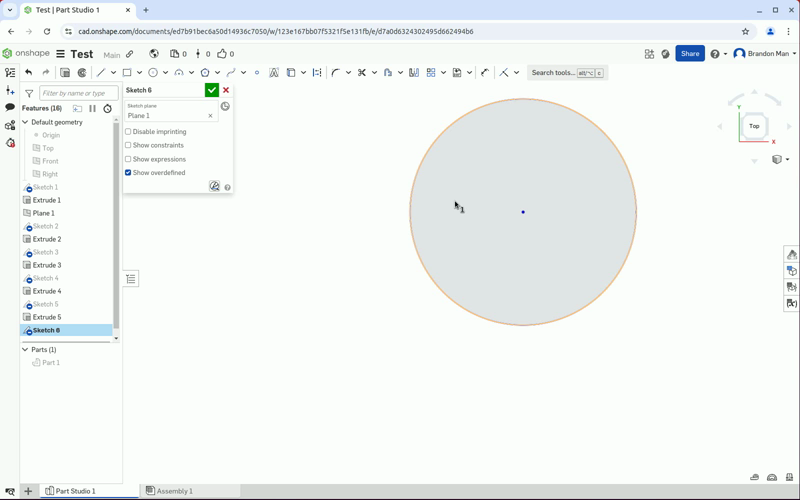
scroll(-6)
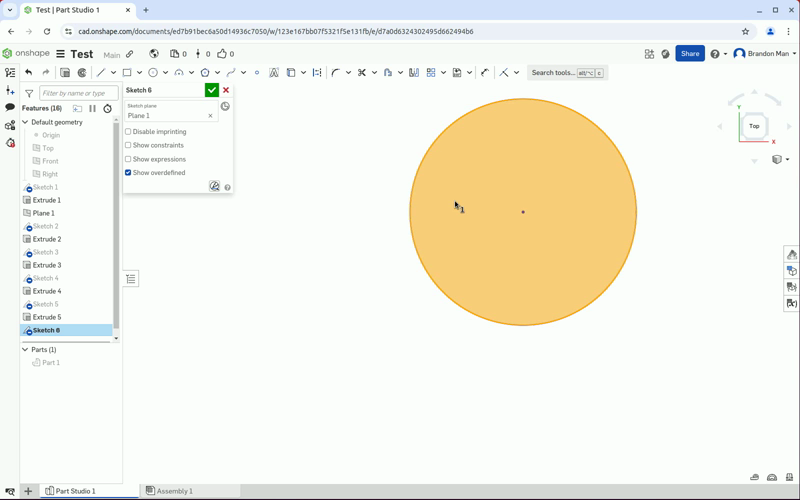
scroll(-6)
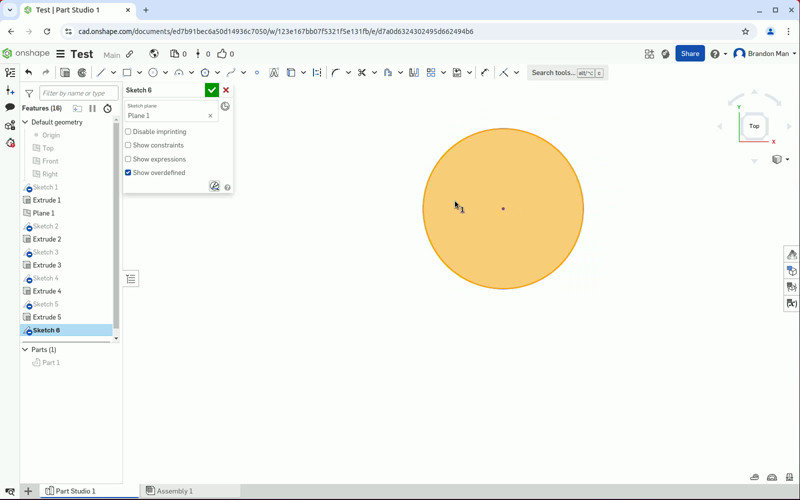
scroll(-6)
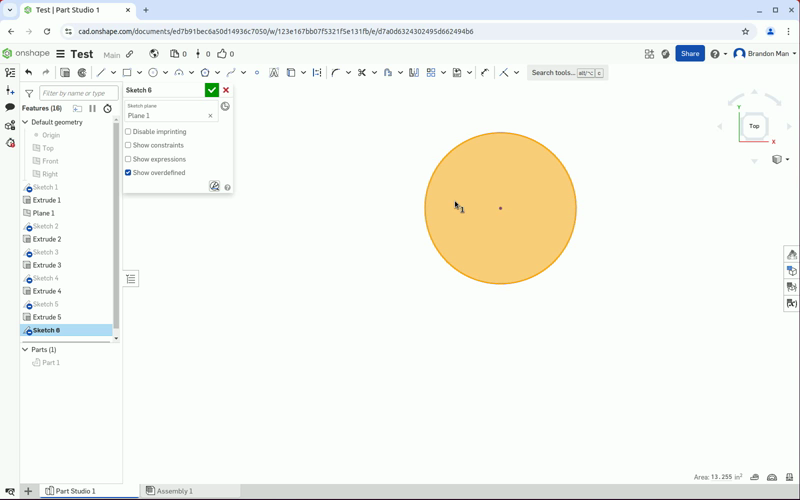
scroll(-6)
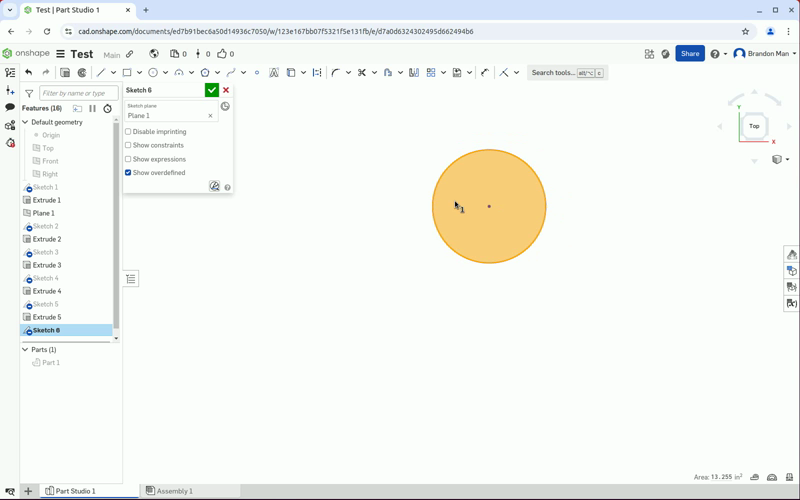
scroll(-6)
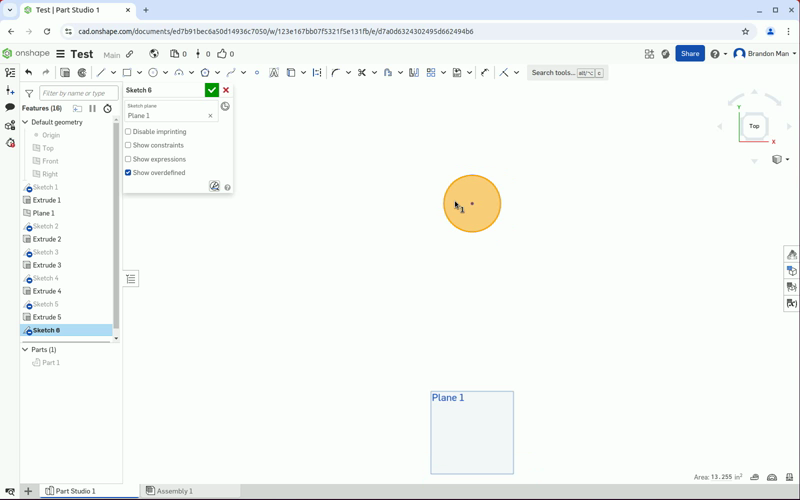
scroll(-6)
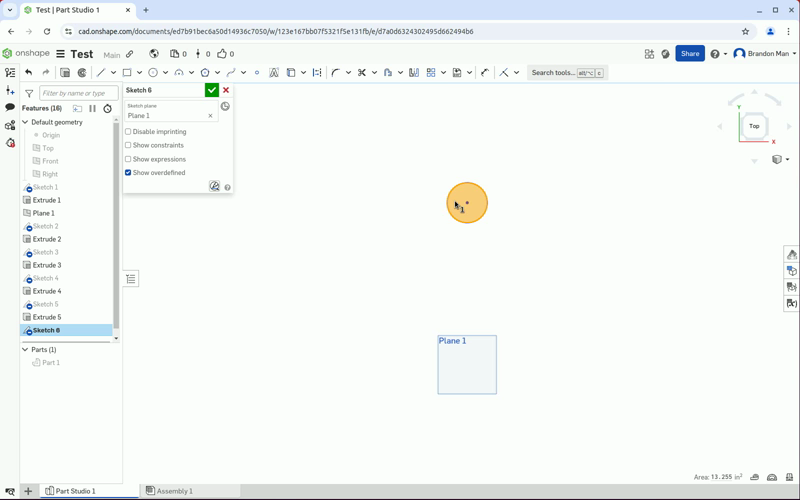
scroll(-6)
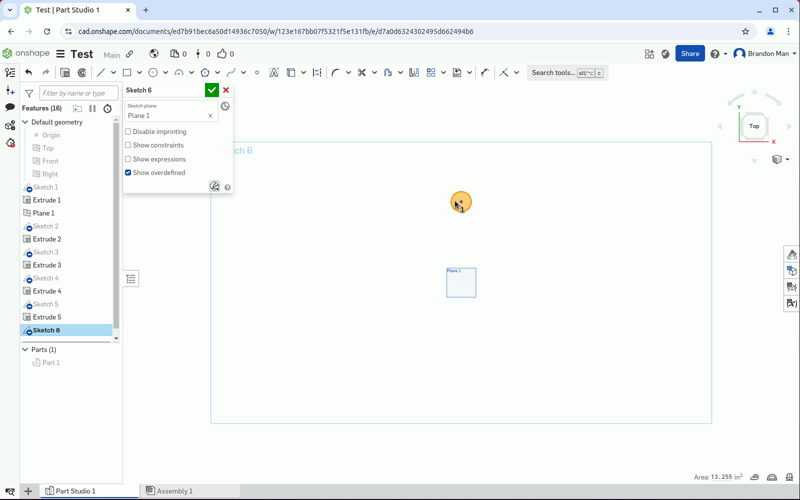
mouse_move(73, 352)
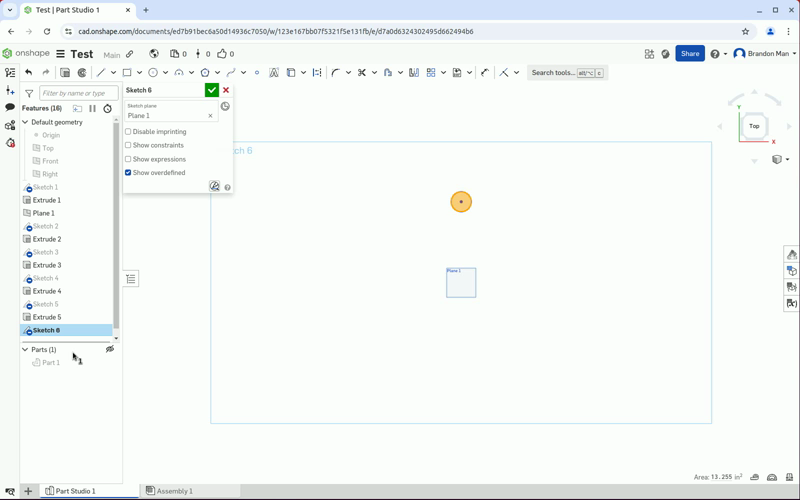
key(shift+y)
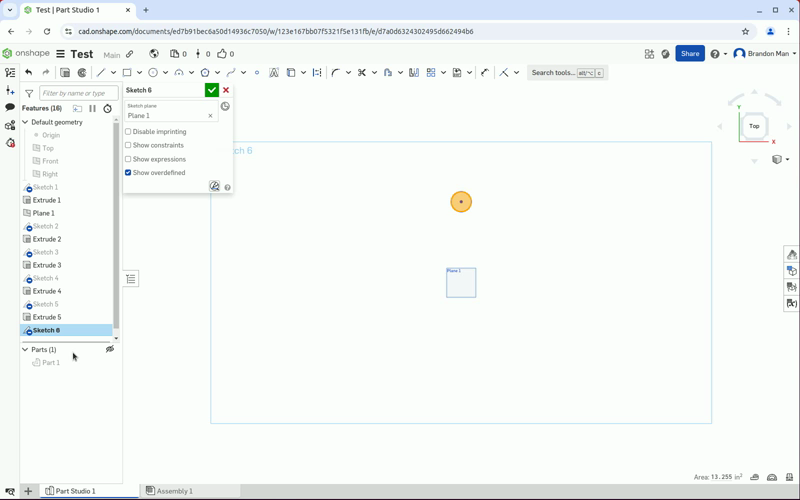
key(shift+e)
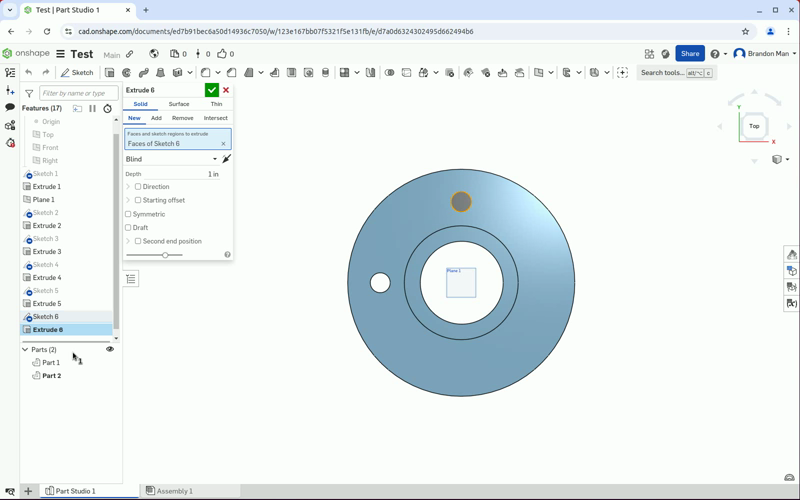
mouse_move(143, 106)
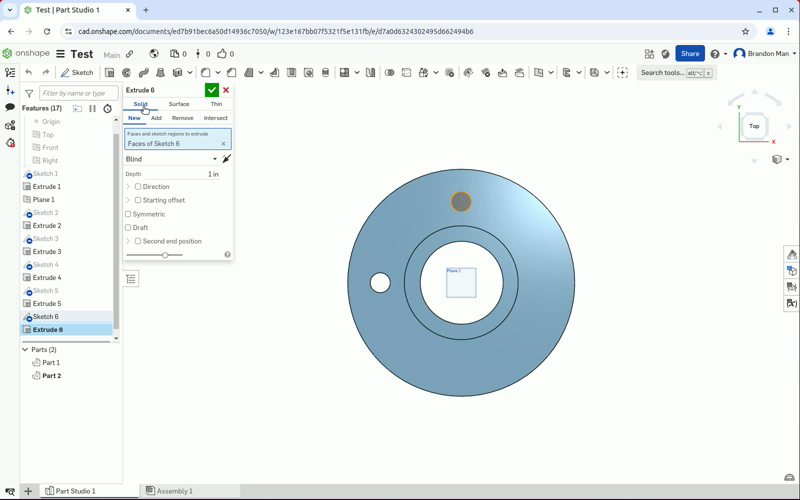
click(143, 106)
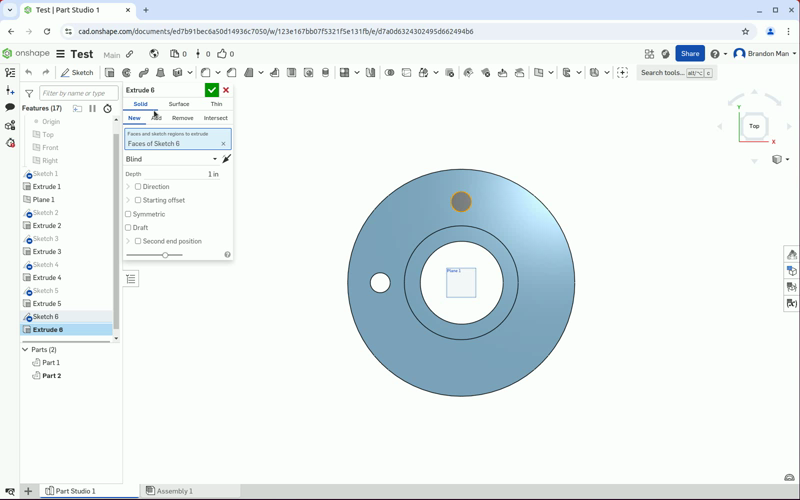
mouse_move(186, 120)
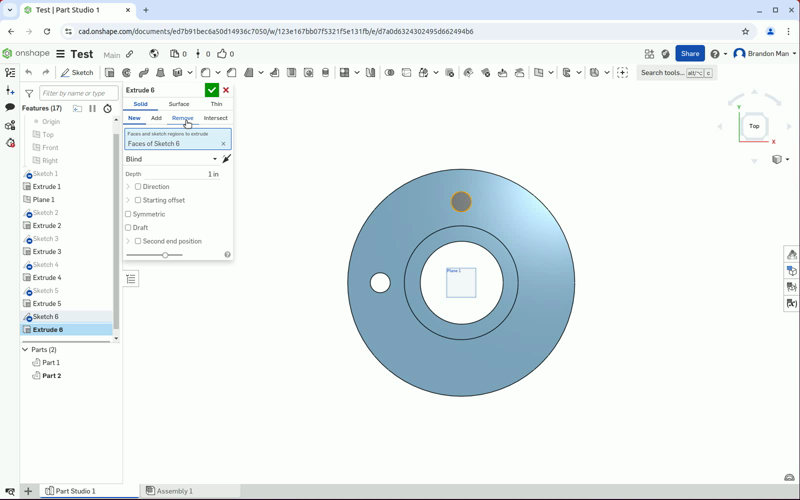
click(186, 120)
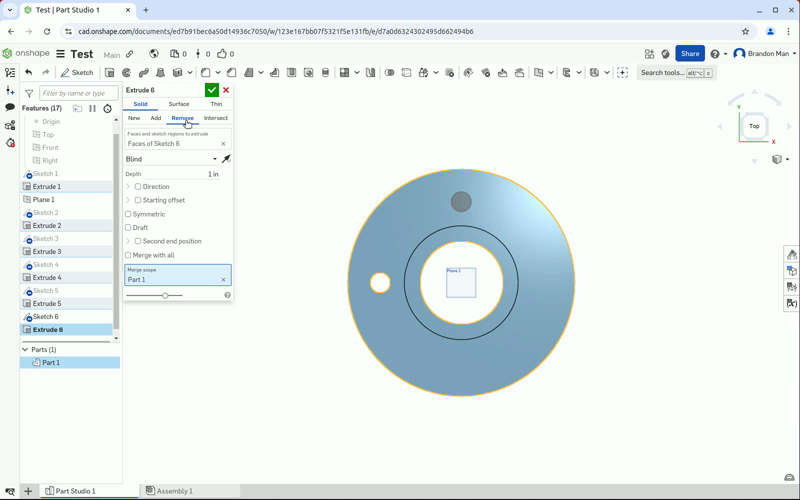
key(tab, 4)
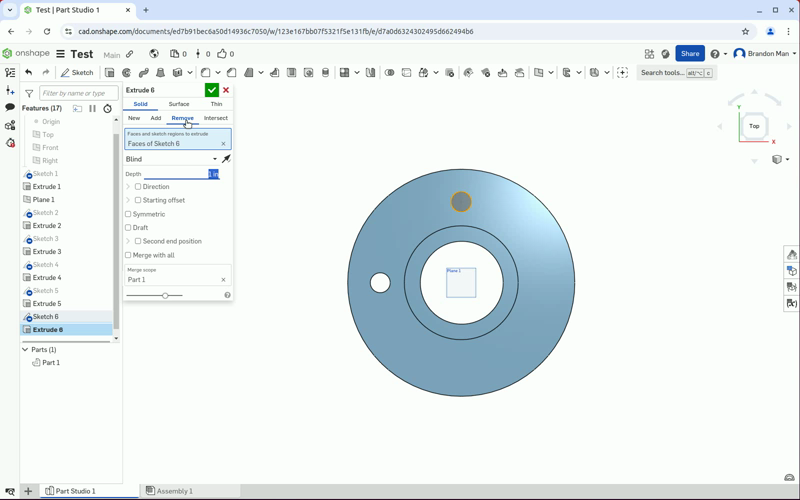
text(16.609)
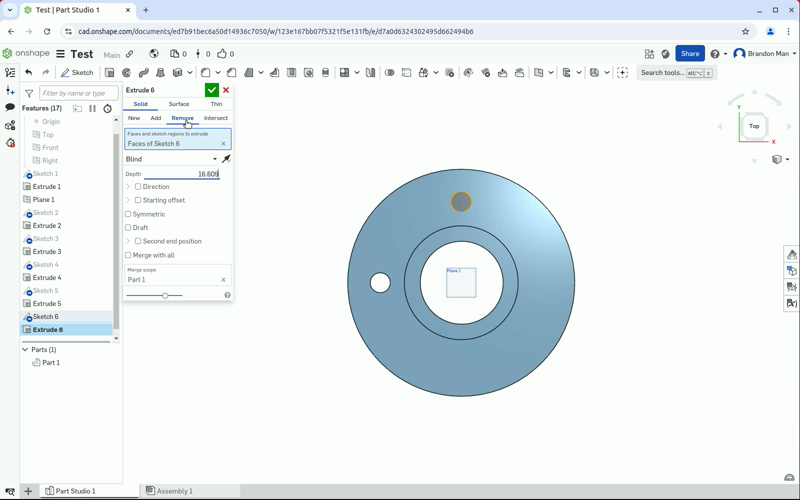
key(tab, 6)
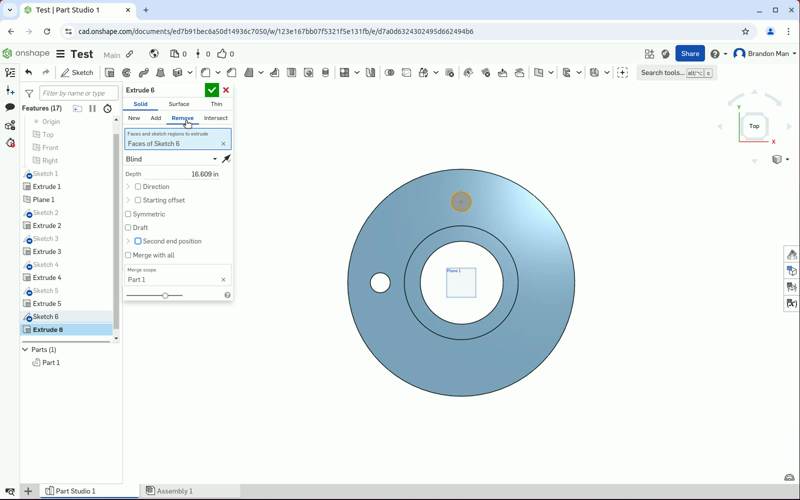
key(space)
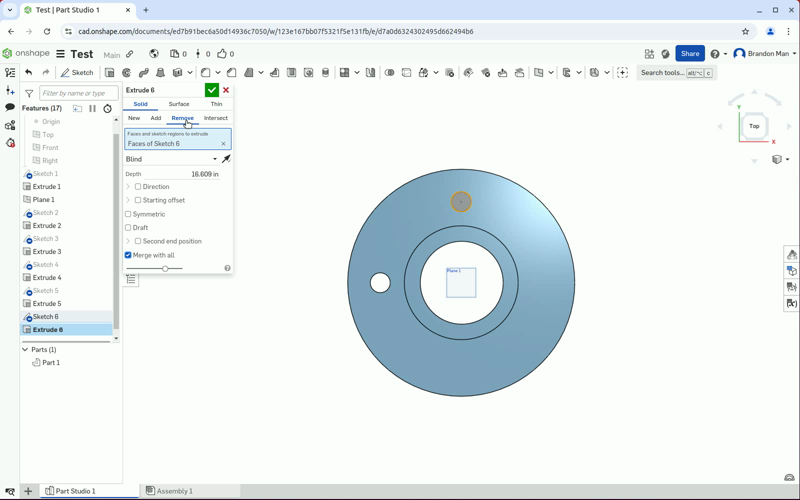
key(enter)
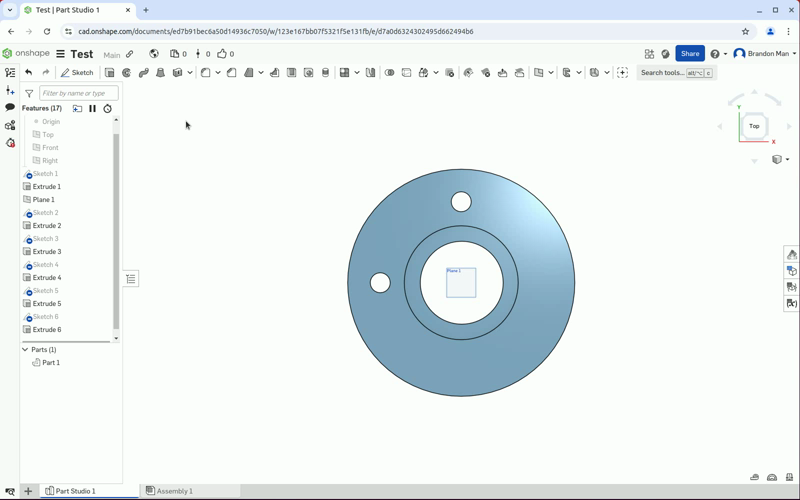
key(shift+h)
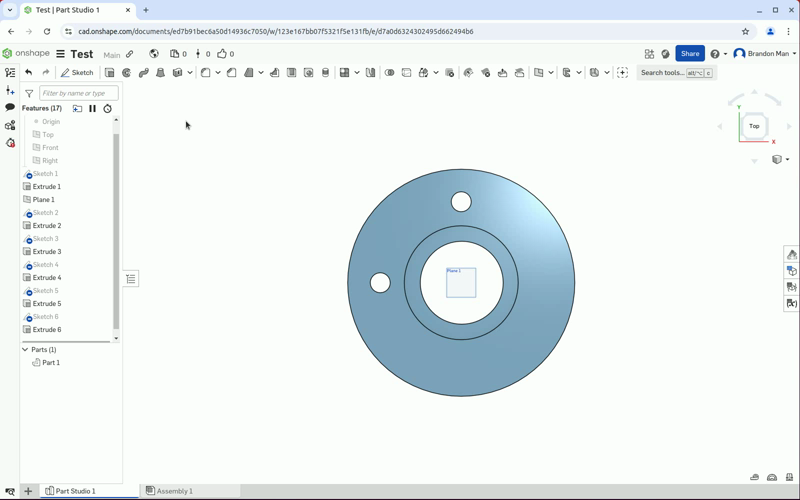
key(shift+h)
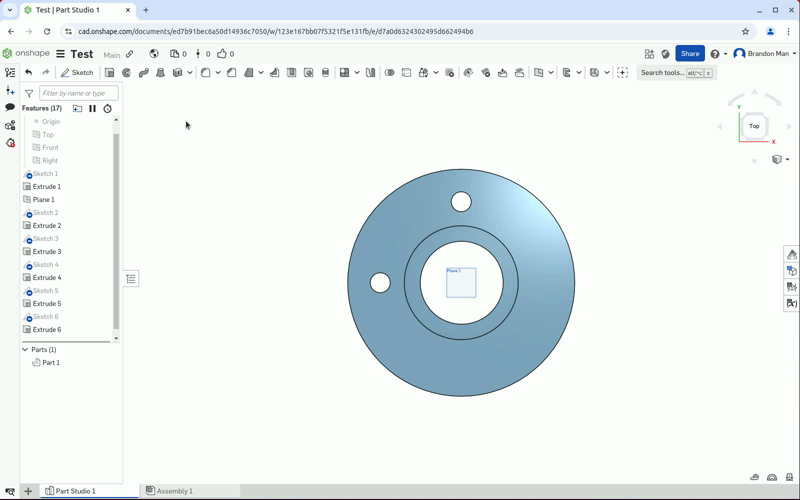
mouse_move(69, 176)
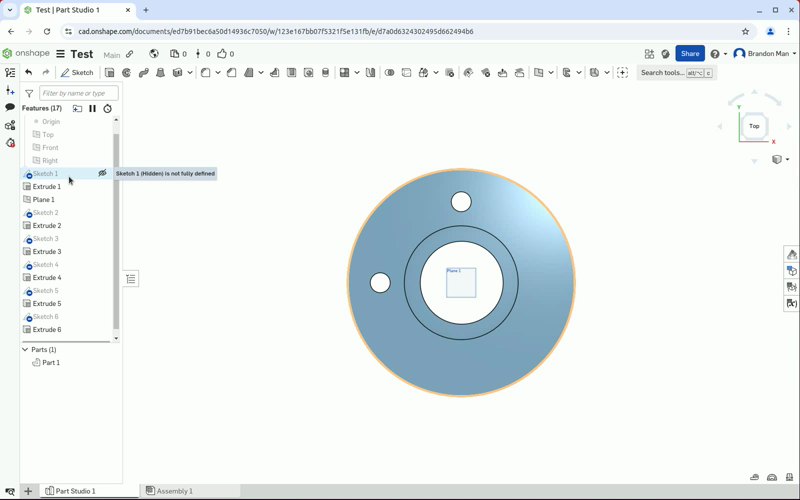
click(69, 176)
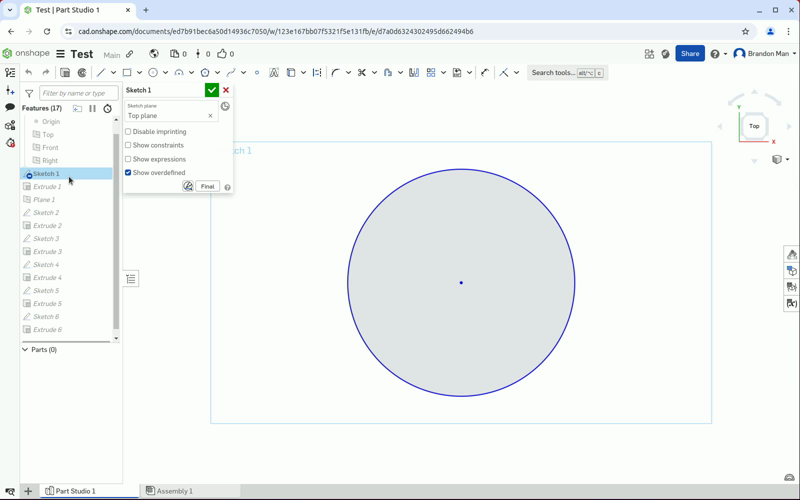
mouse_move(229, 92)
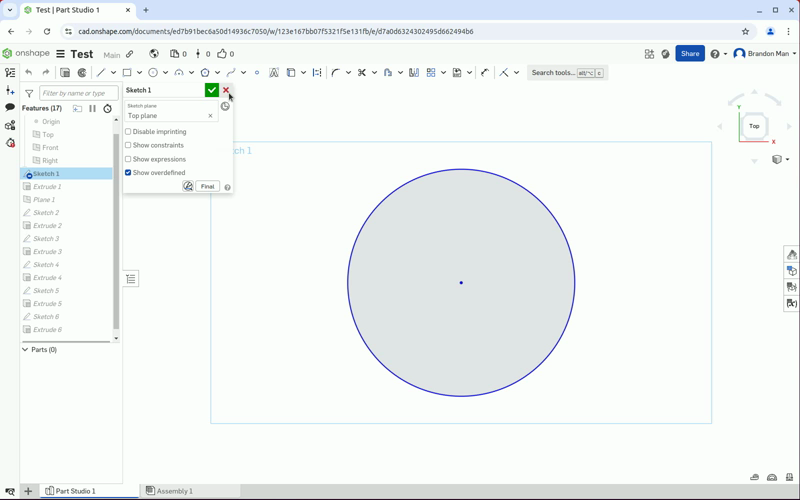
click(229, 92)
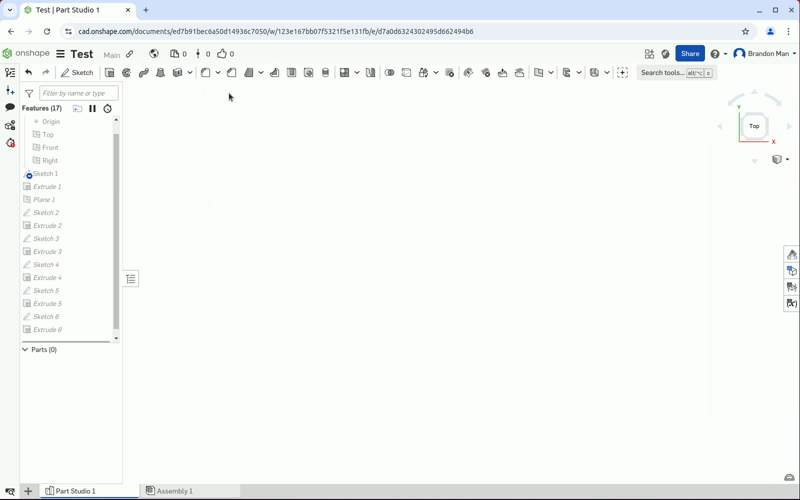
key(shift+s)
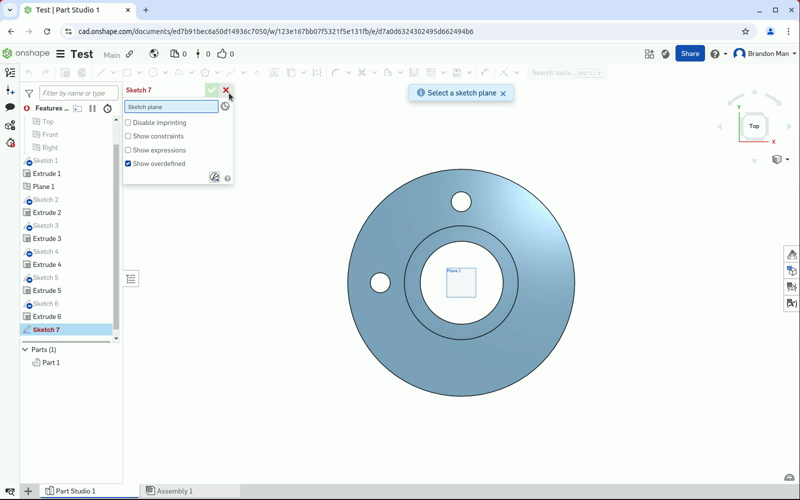
mouse_move(69, 189)
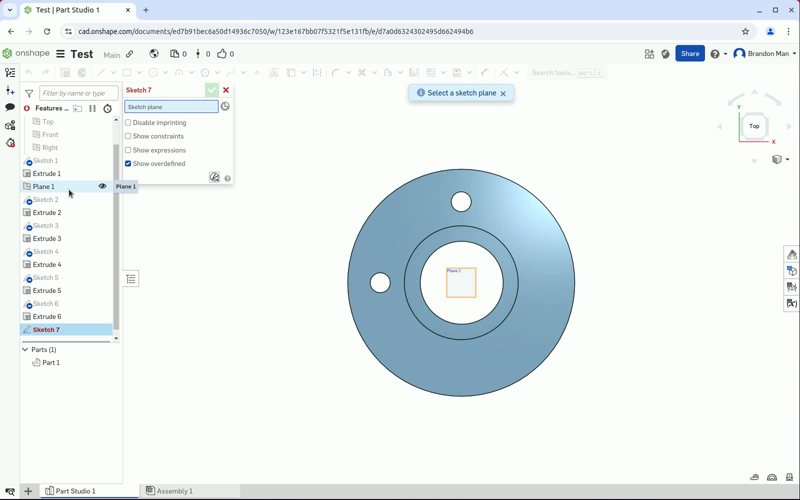
click(69, 189)
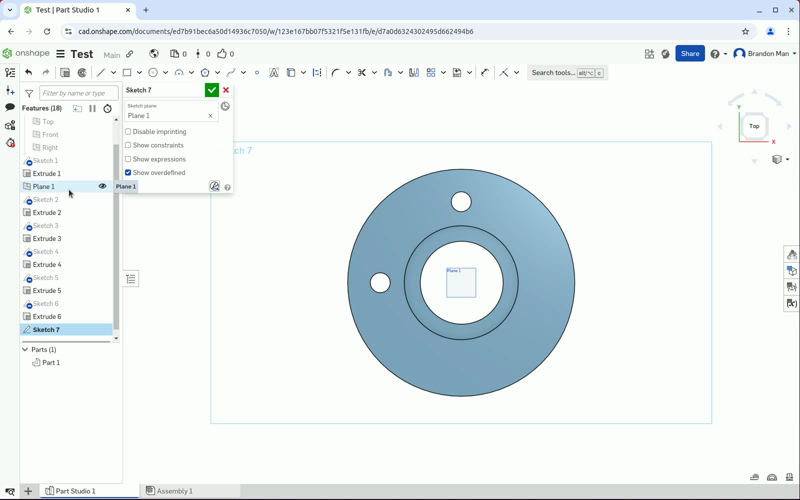
mouse_move(73, 352)
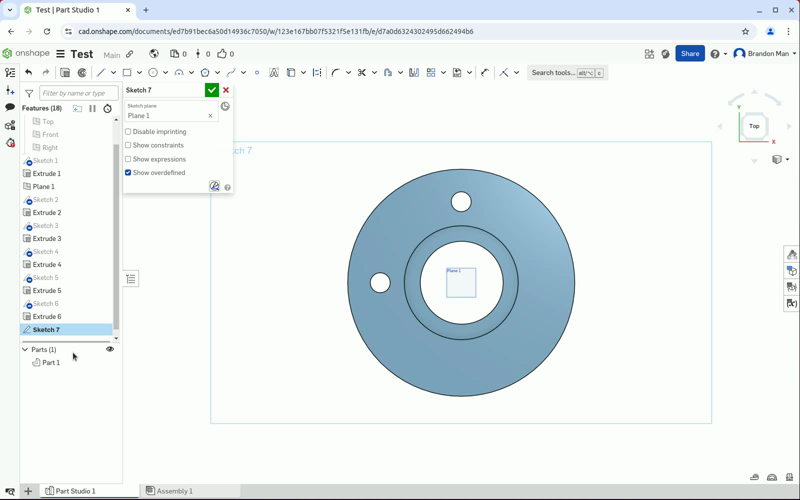
key(y)
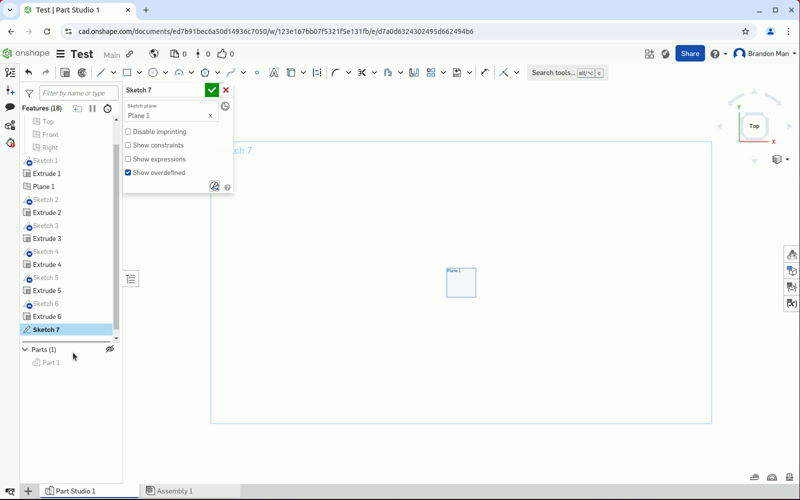
key(c)
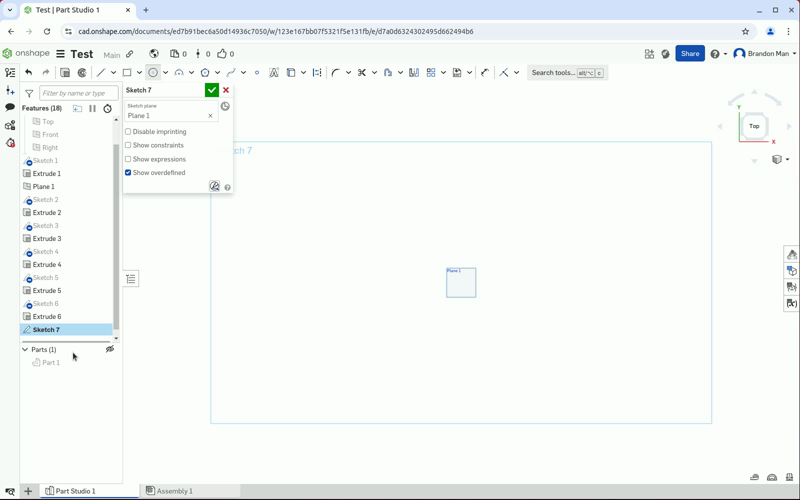
key_down(shift)
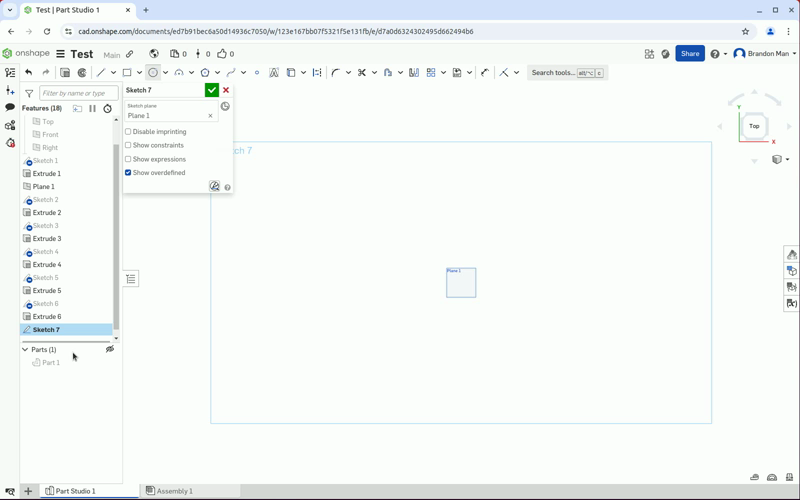
mouse_move(541, 282)
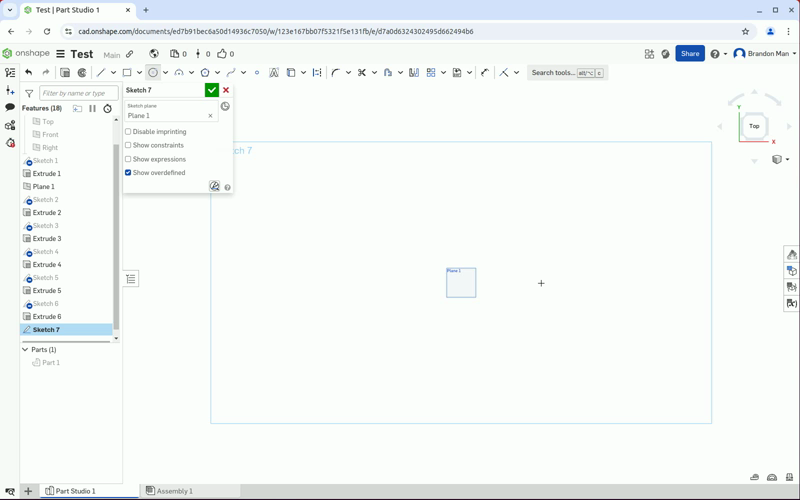
click(541, 282)
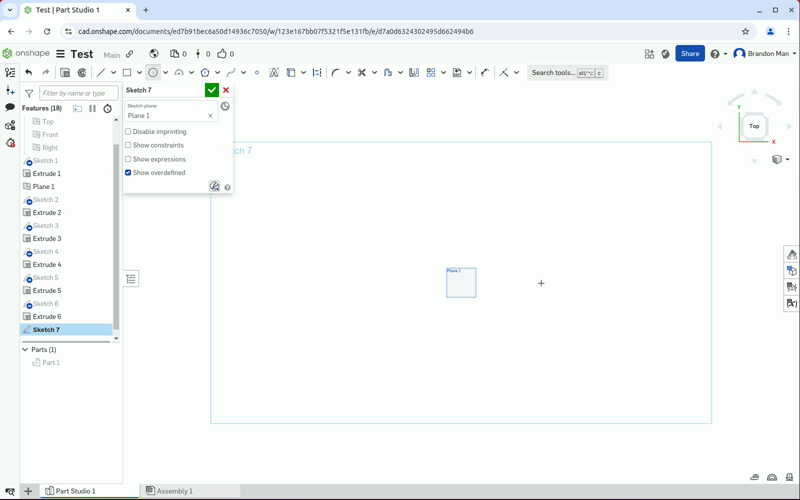
key_up(shift)
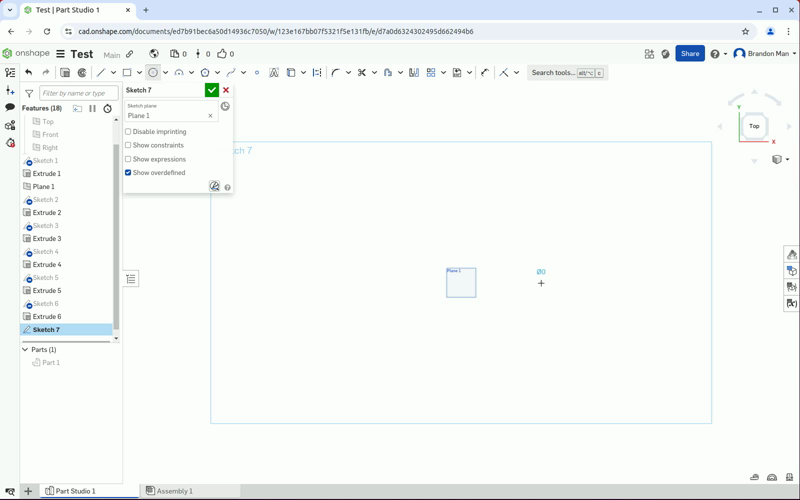
mouse_move(551, 282)
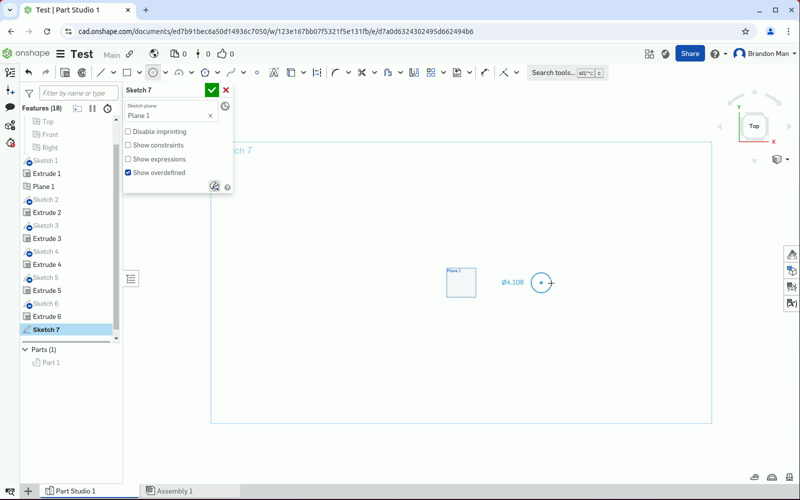
click(551, 282)
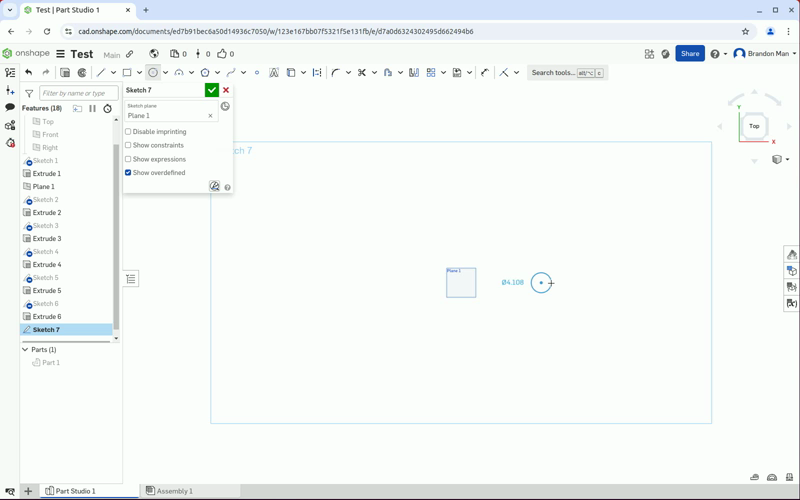
key(esc)
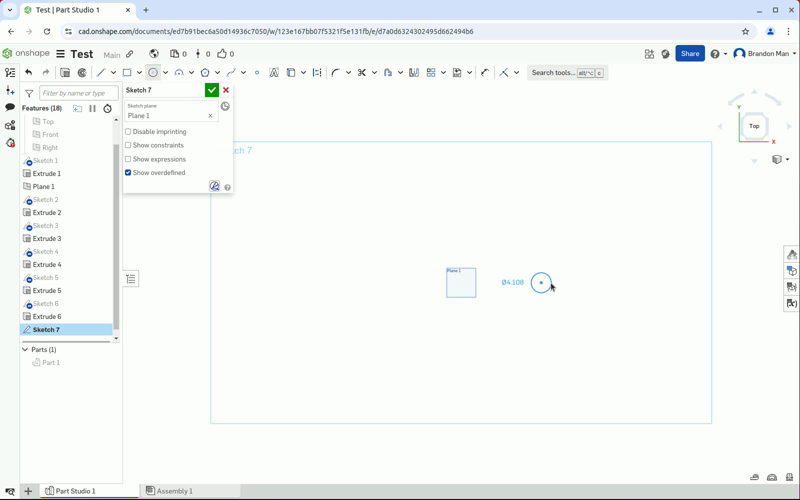
mouse_move(550, 281)
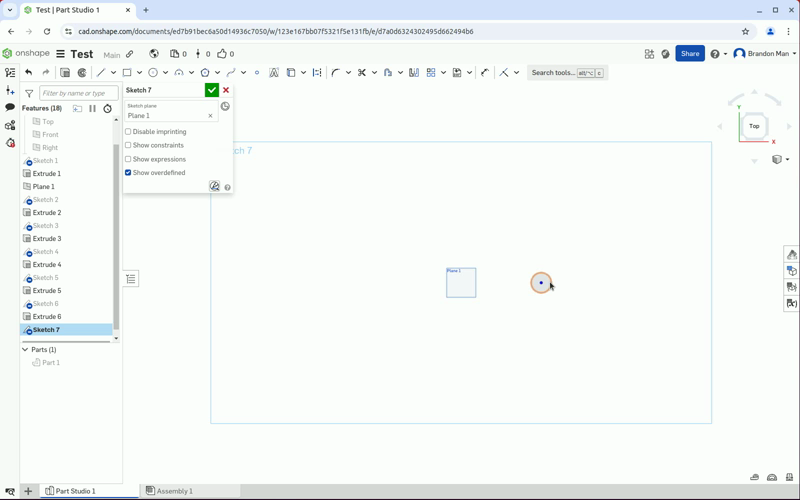
scroll(6)
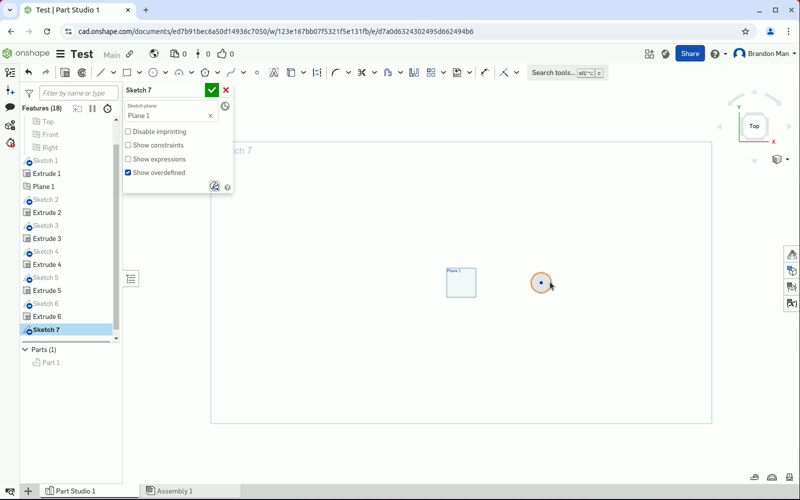
scroll(6)
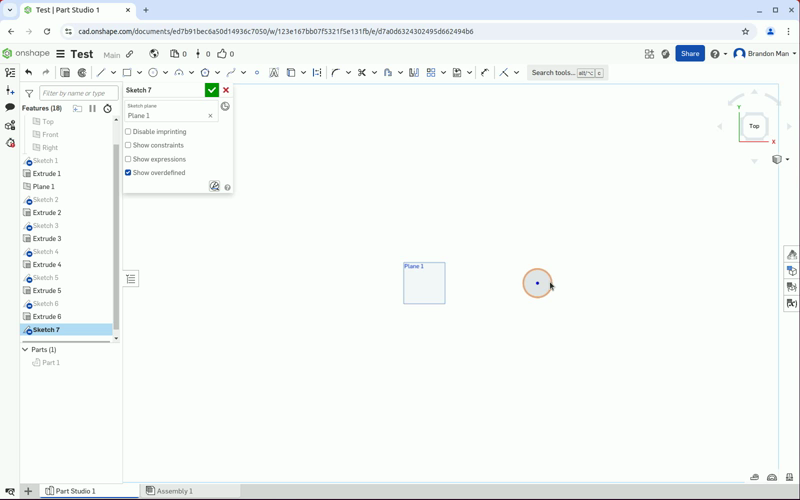
scroll(6)
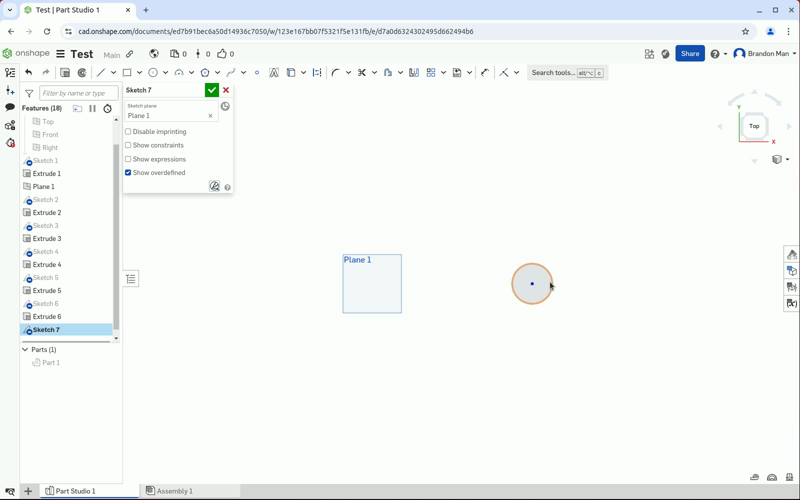
scroll(6)
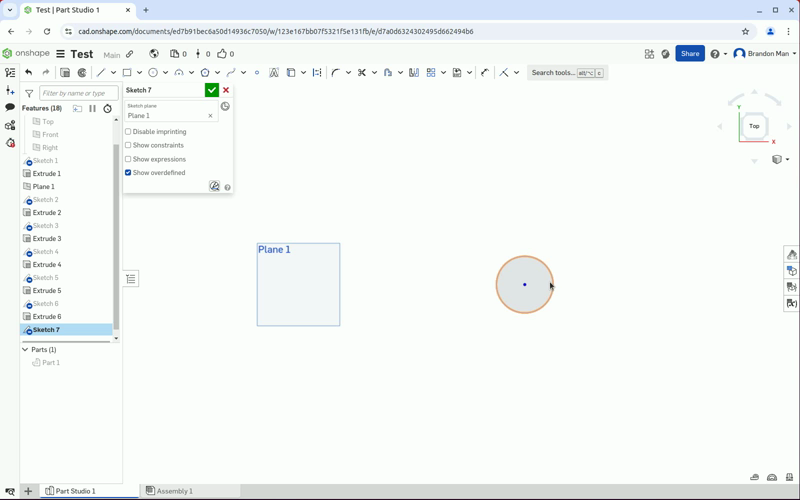
scroll(6)
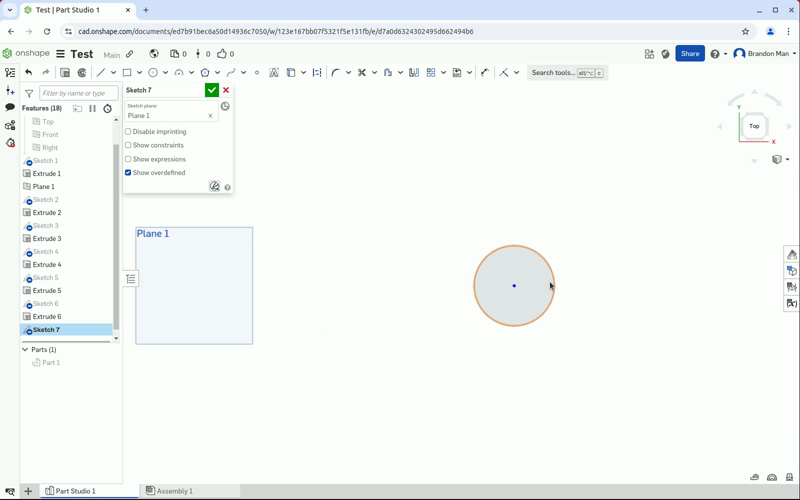
scroll(6)
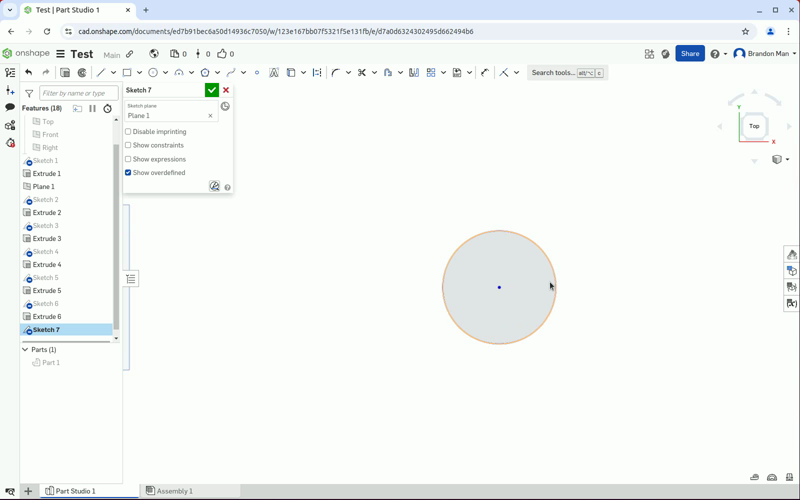
scroll(6)
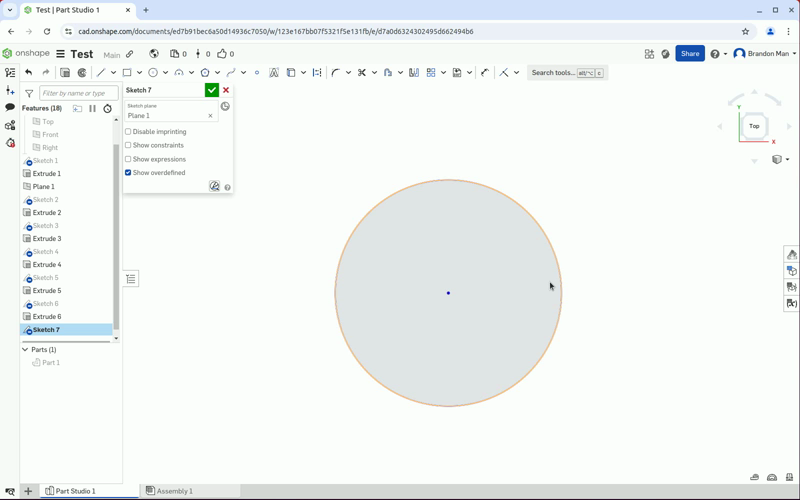
click(550, 281)
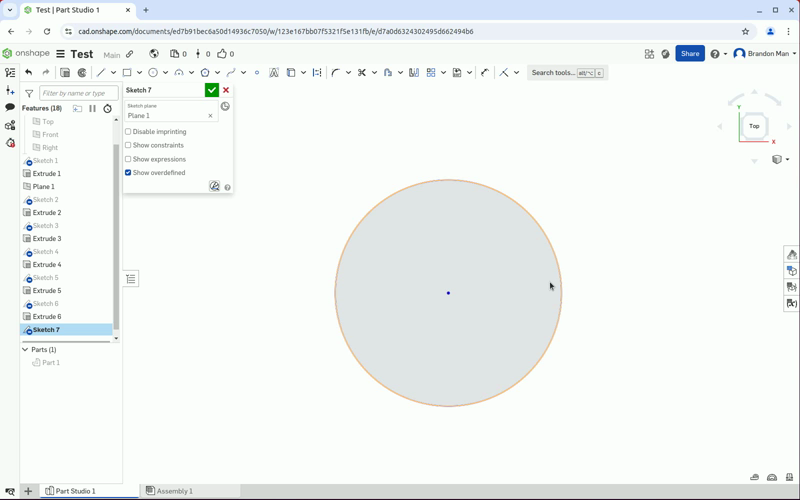
scroll(-6)
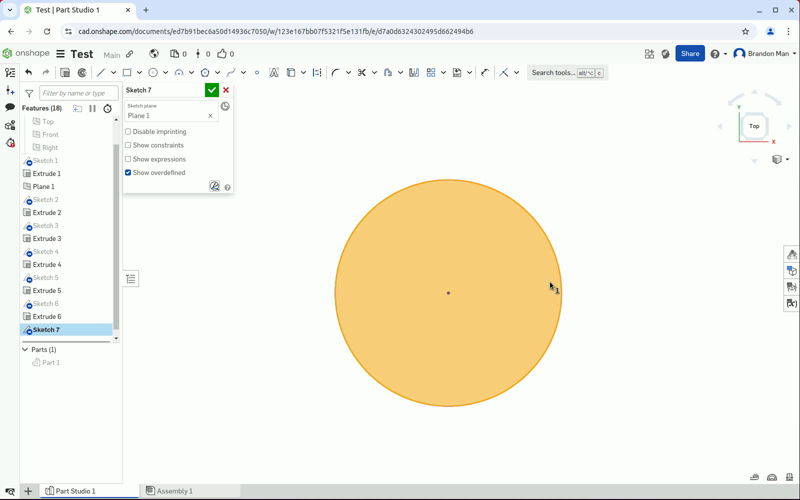
scroll(-6)
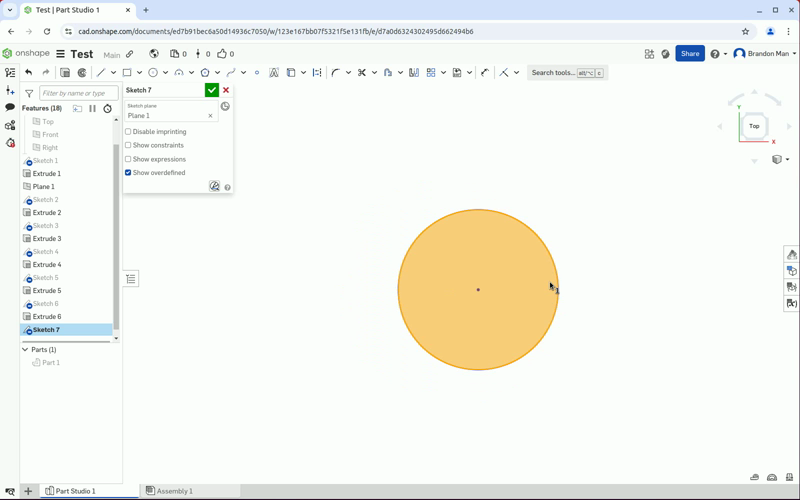
scroll(-6)
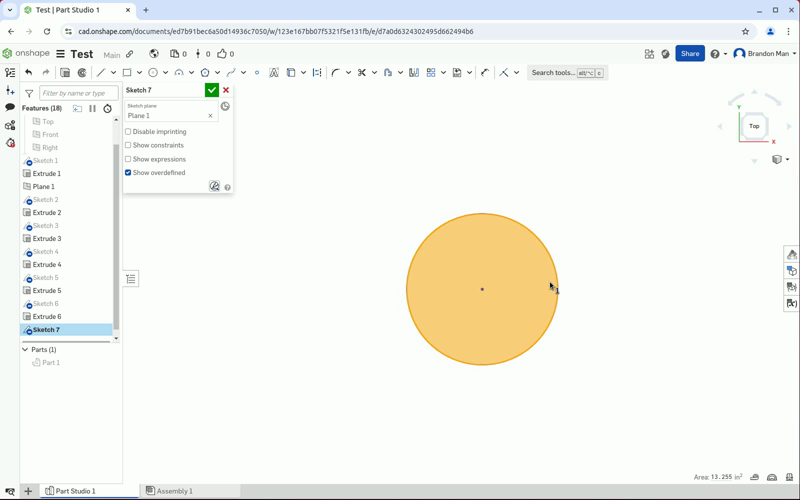
scroll(-6)
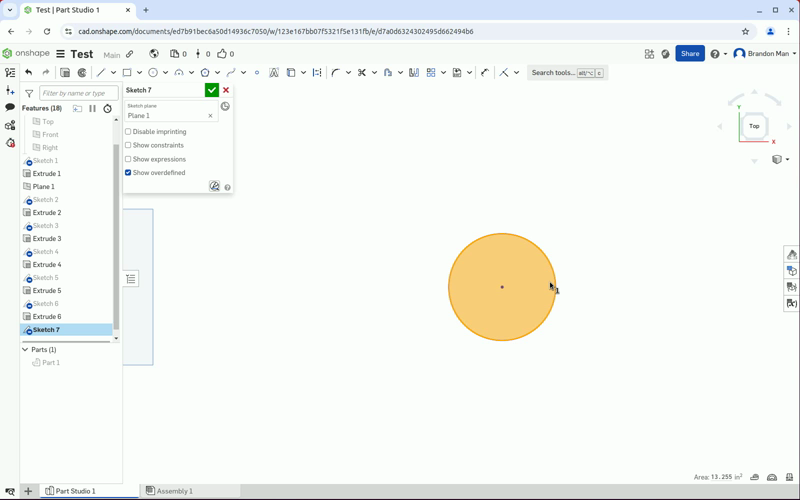
scroll(-6)
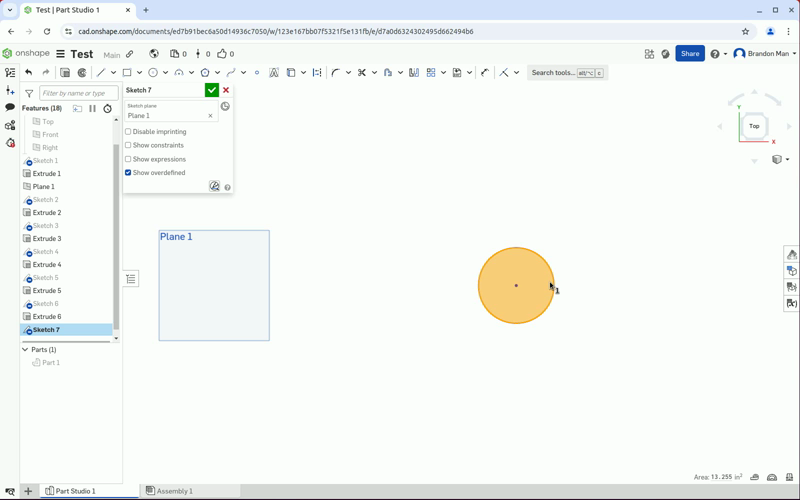
scroll(-6)
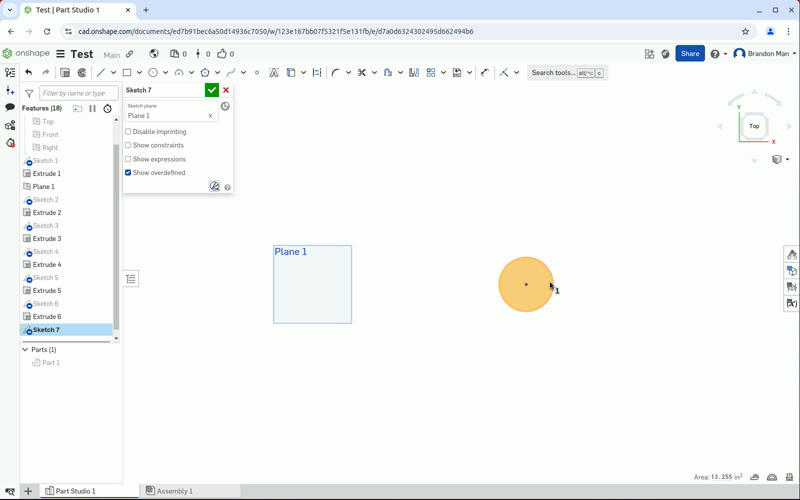
scroll(-6)
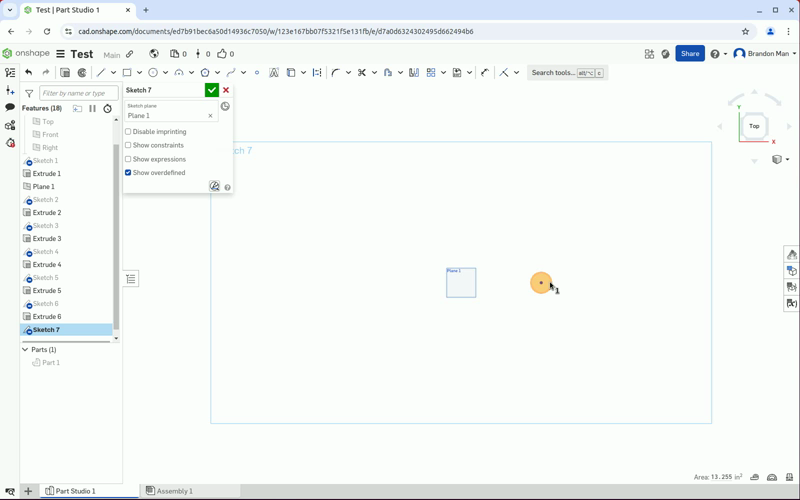
mouse_move(73, 352)
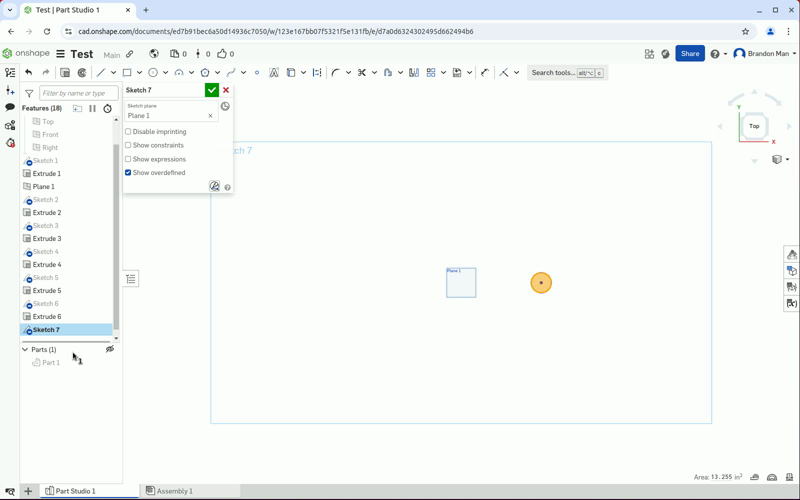
key(shift+y)
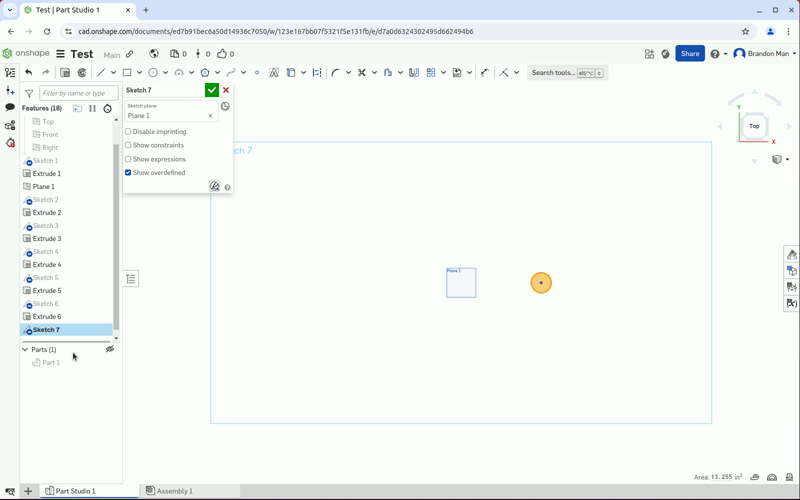
key(shift+e)
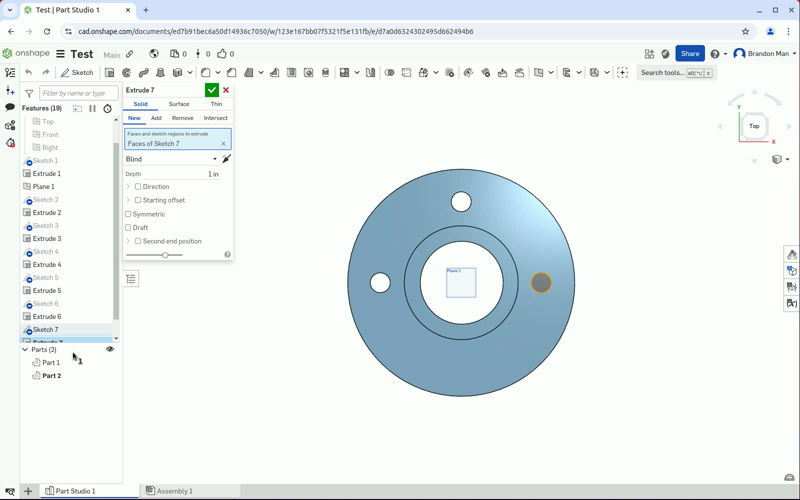
mouse_move(143, 106)
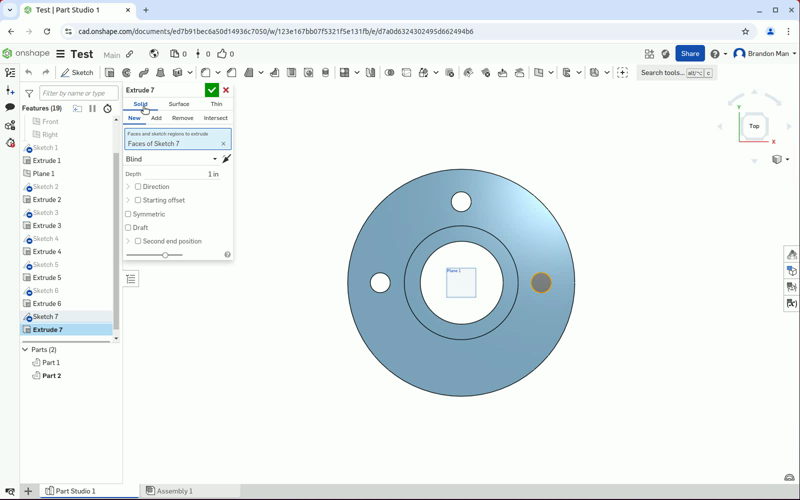
click(143, 106)
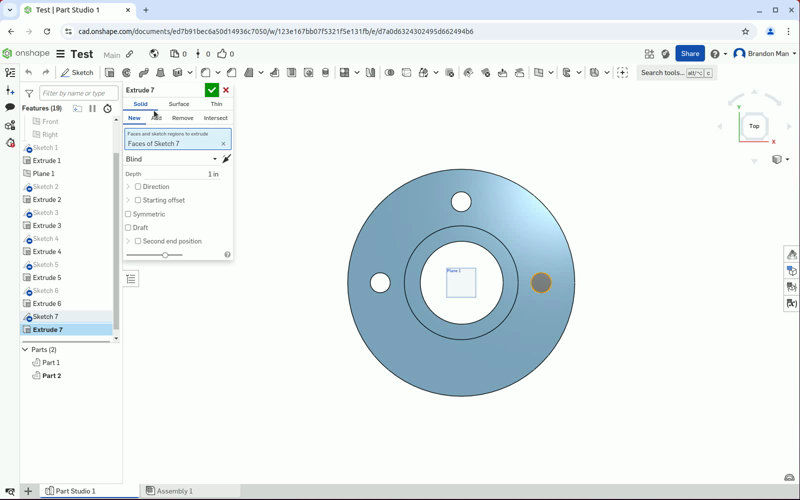
mouse_move(186, 120)
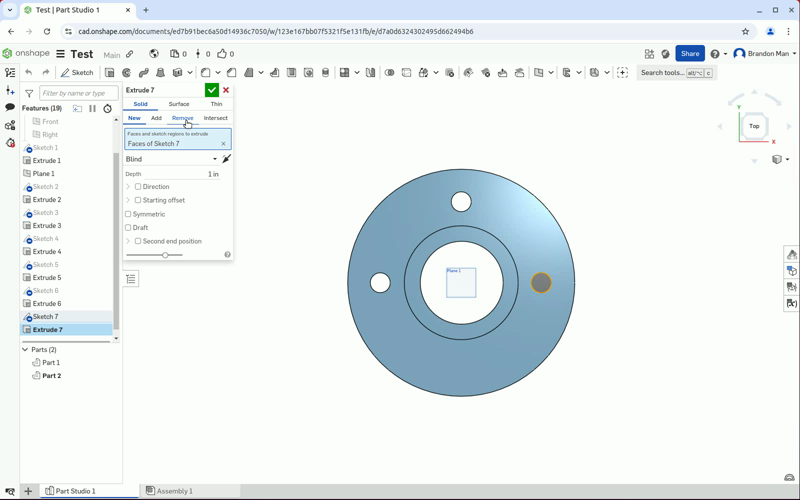
click(186, 120)
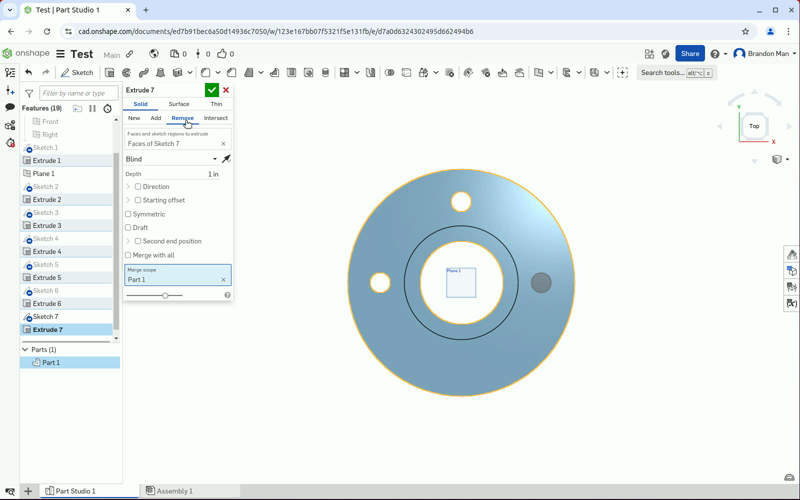
key(tab, 4)
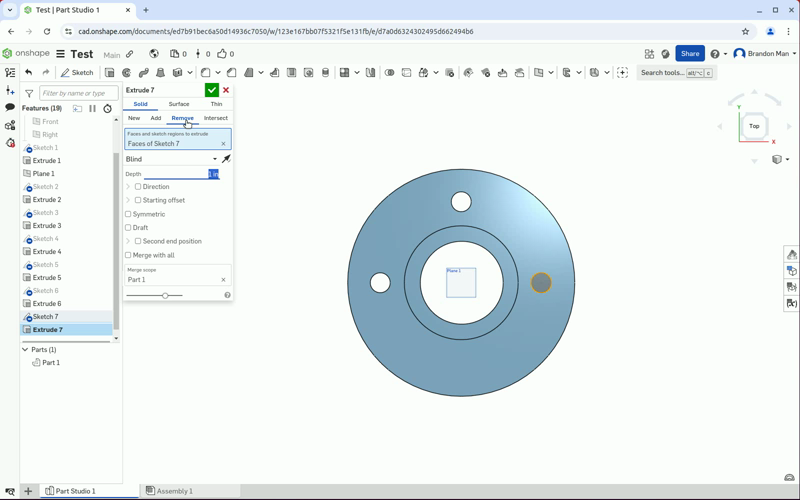
text(16.609)
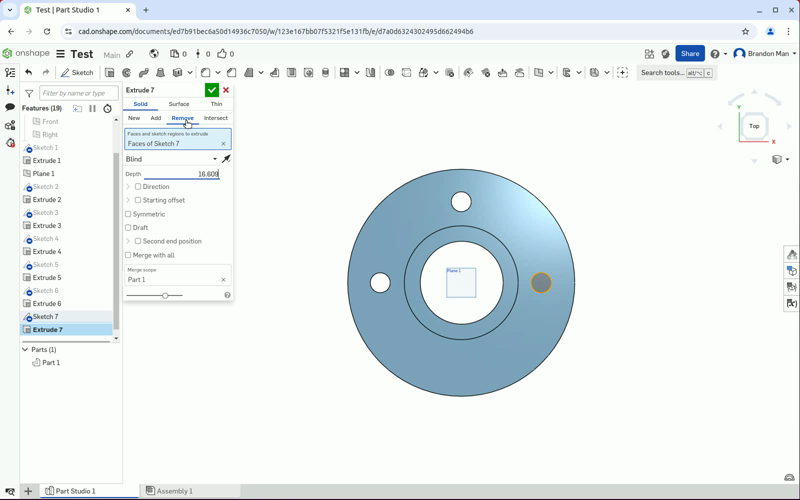
key(tab, 6)
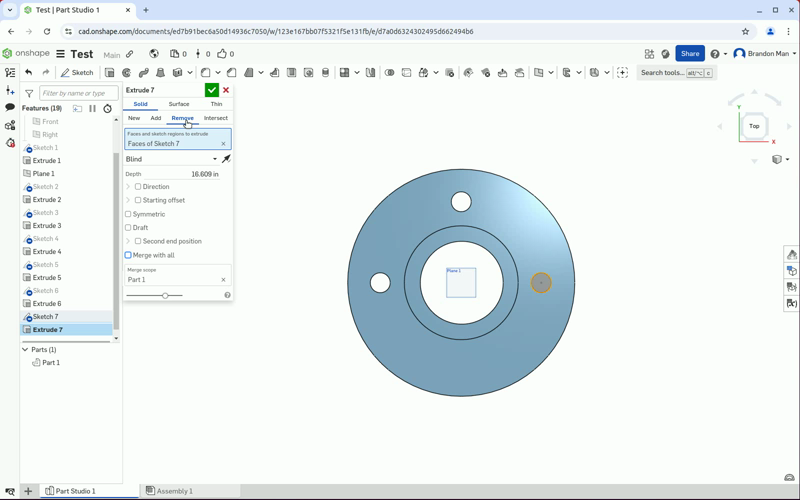
key(space)
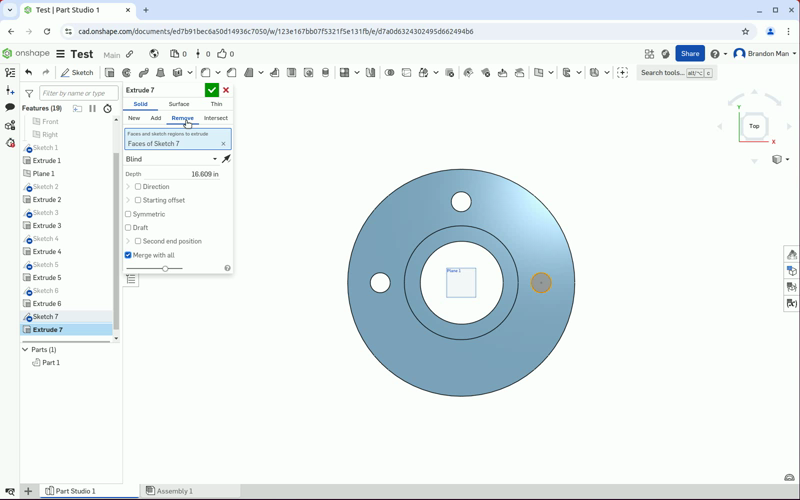
key(enter)
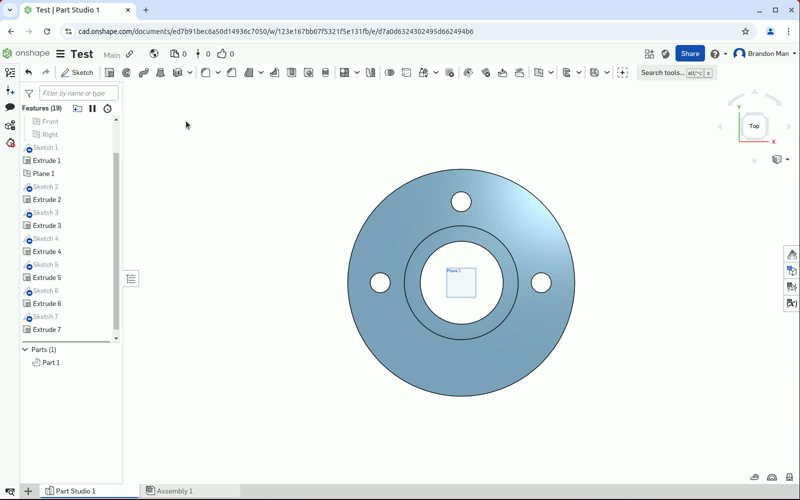
key(shift+h)
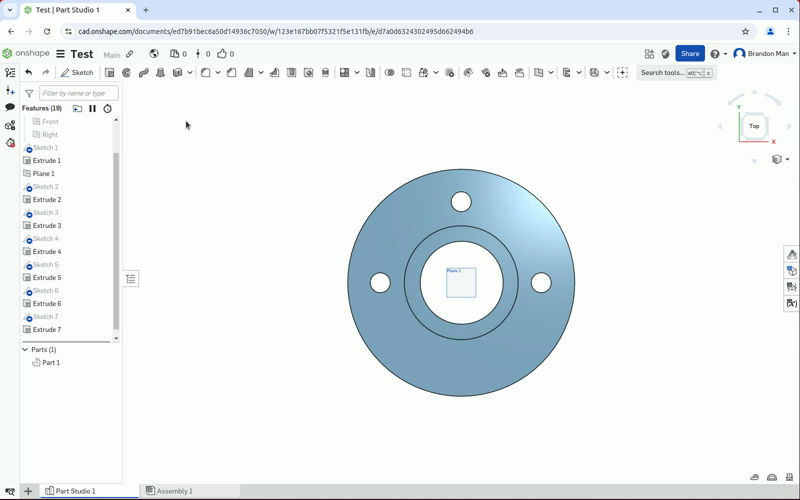
key(shift+h)
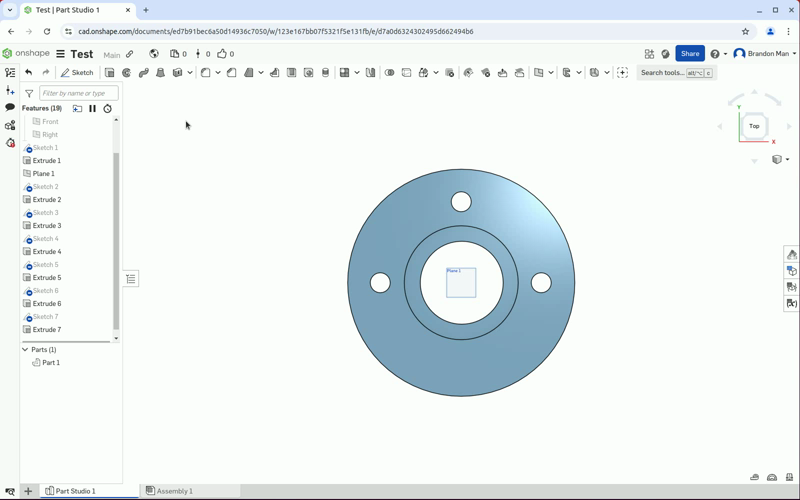
mouse_move(69, 150)
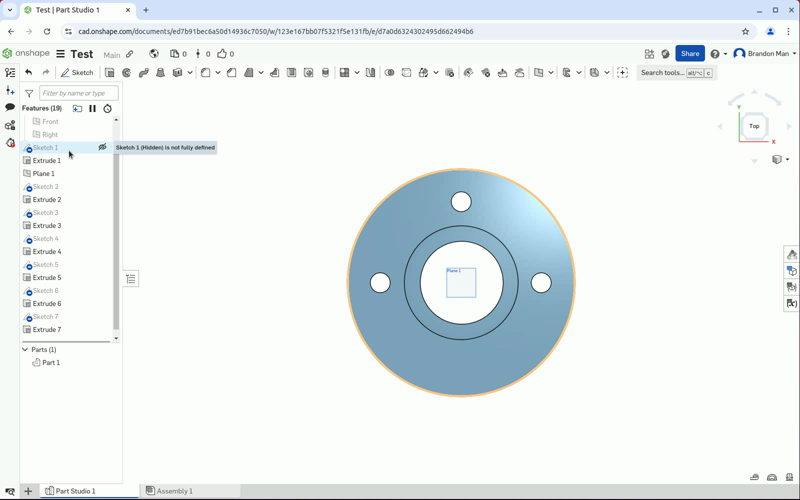
click(69, 150)
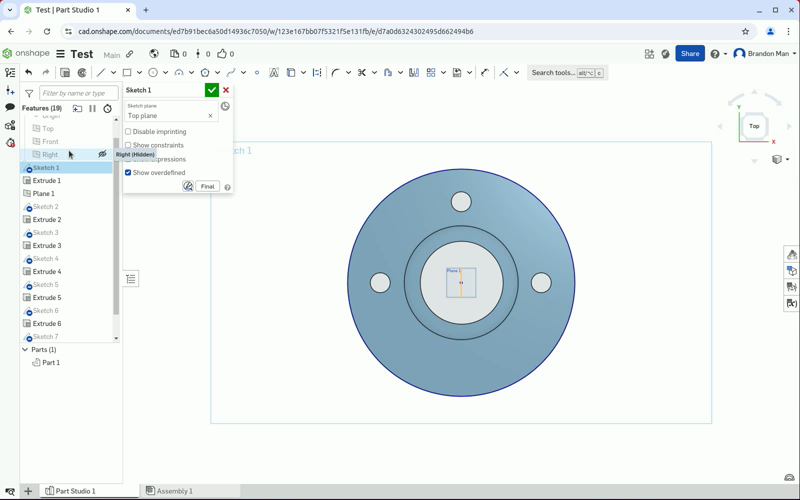
mouse_move(229, 92)
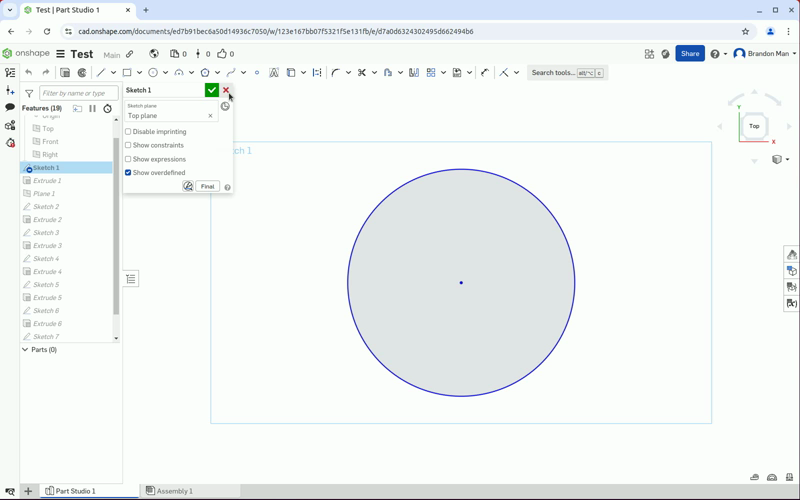
click(229, 92)
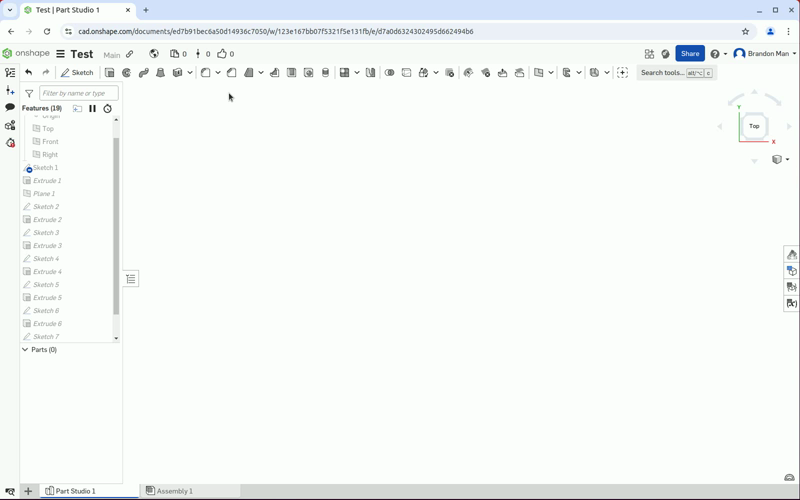
key(shift+s)
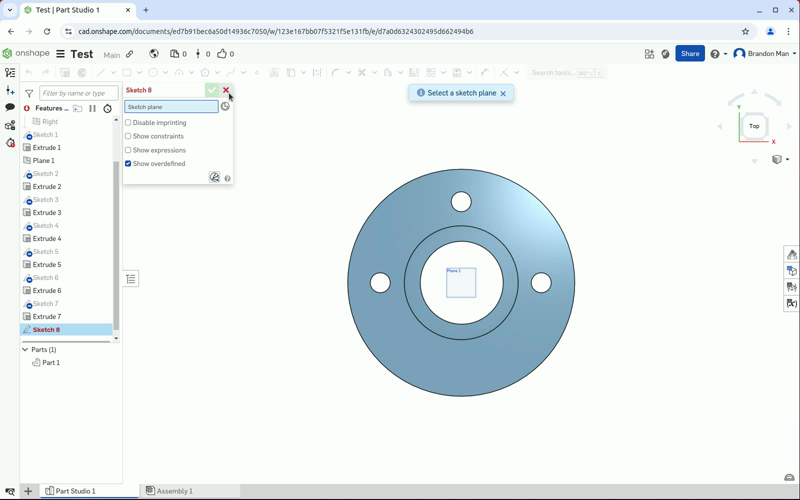
mouse_move(69, 163)
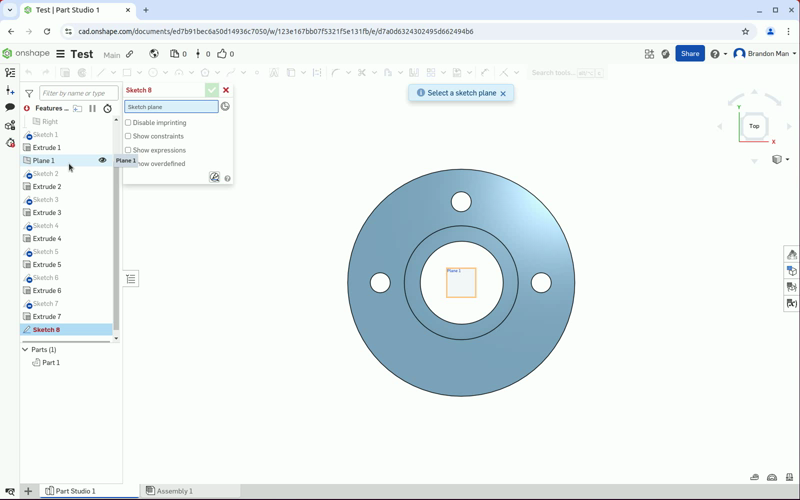
click(69, 163)
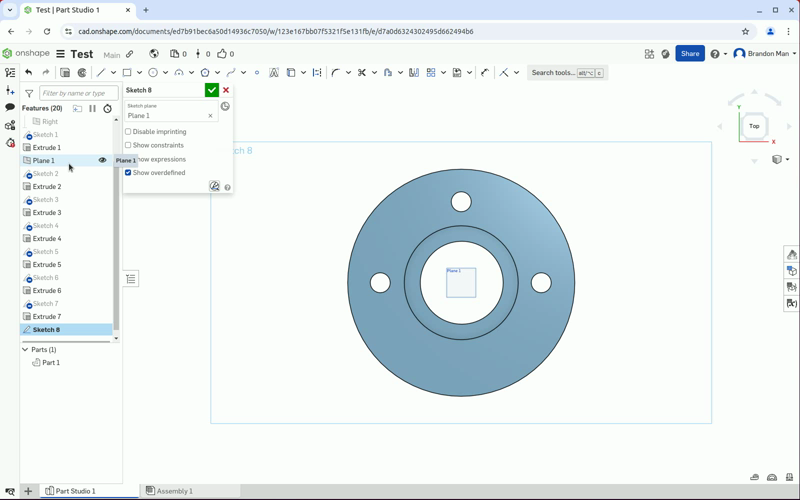
mouse_move(73, 352)
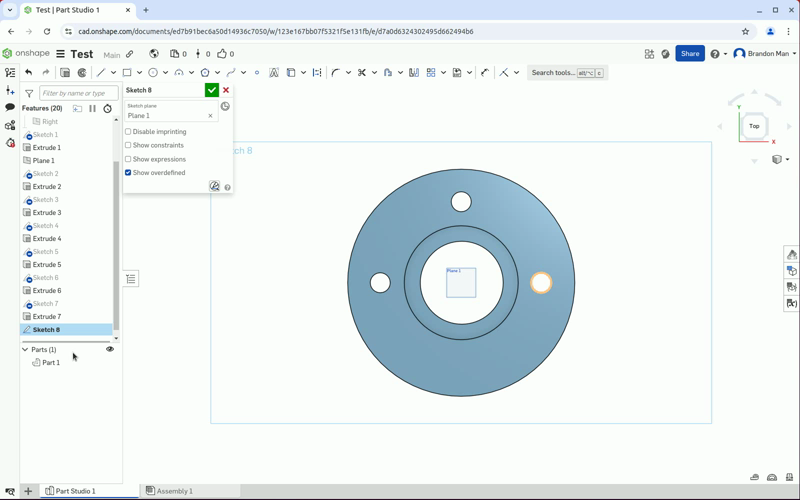
key(y)
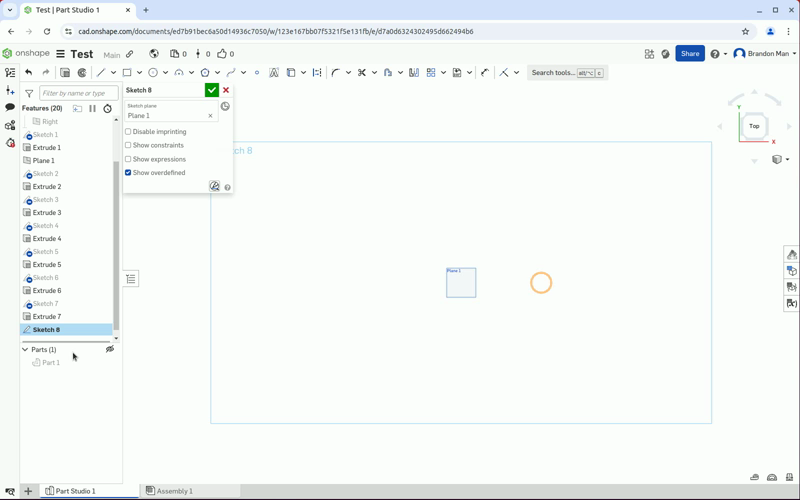
key(c)
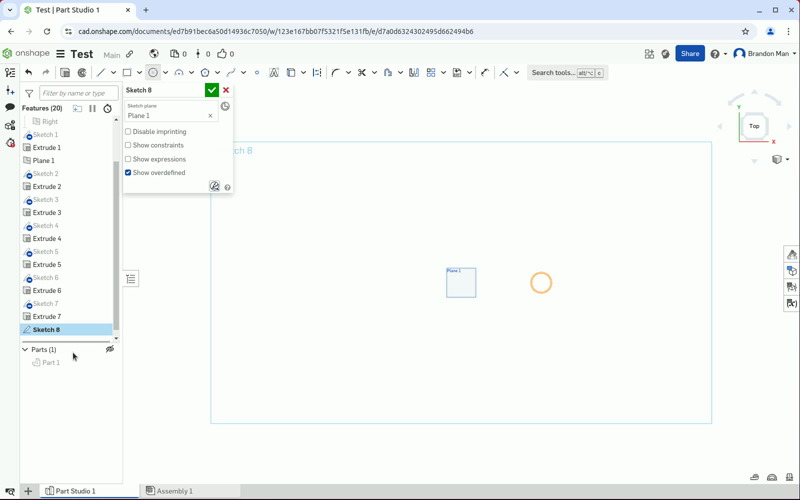
key_down(shift)
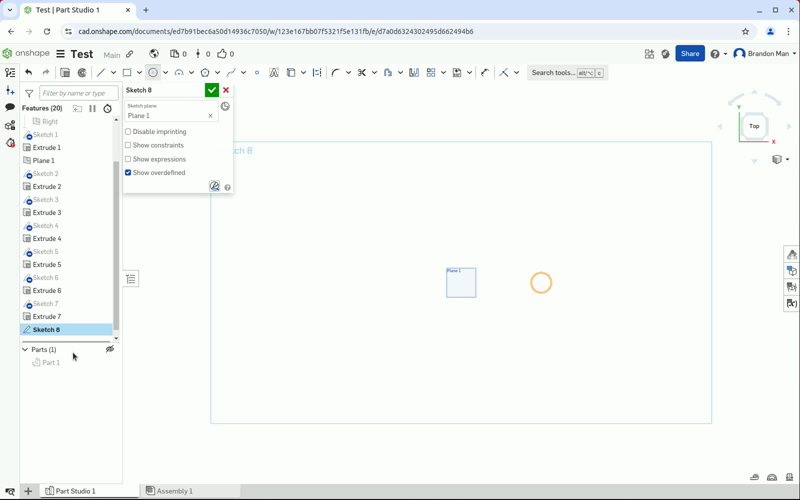
mouse_move(461, 363)
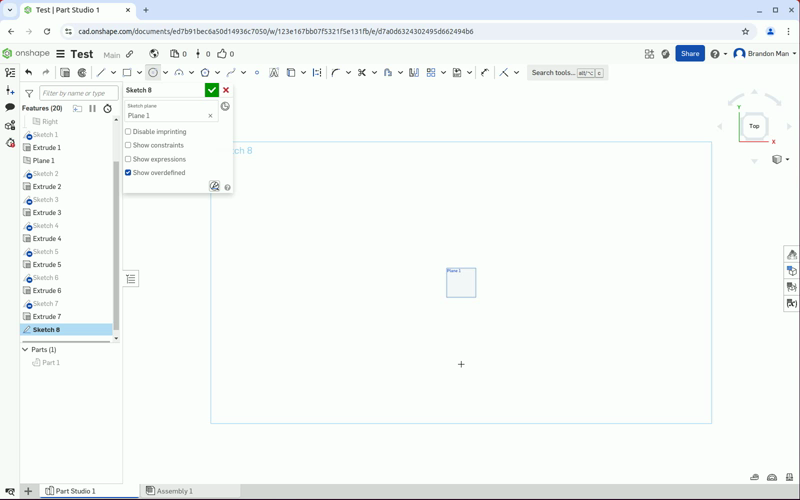
click(461, 363)
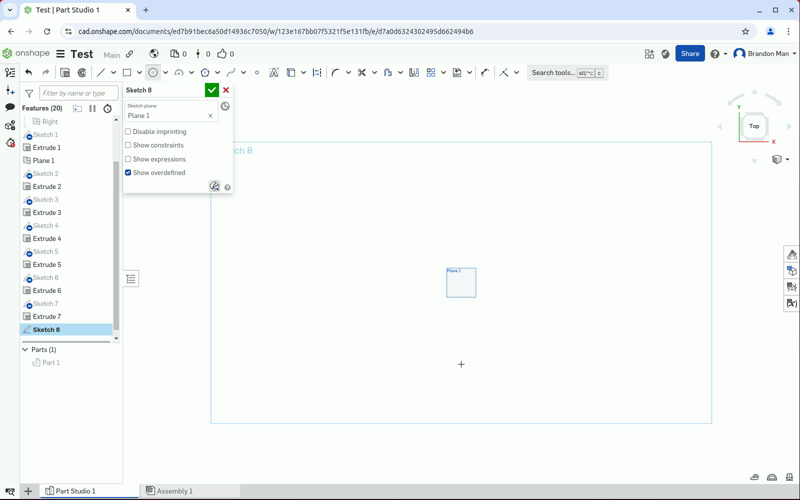
key_up(shift)
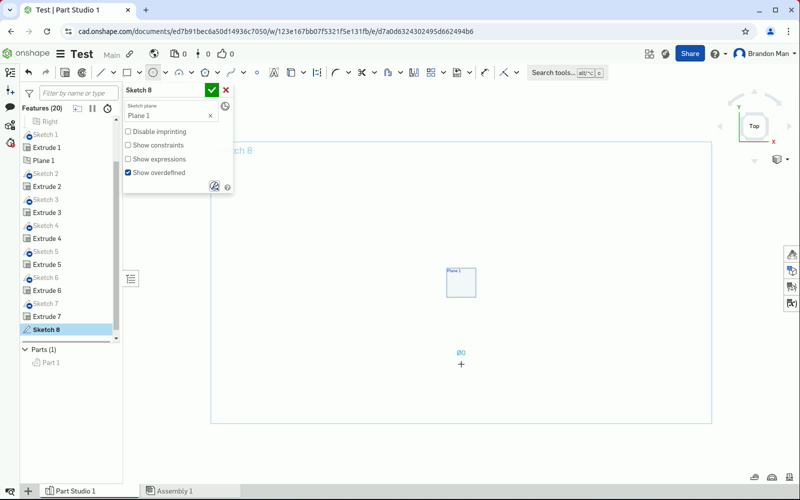
mouse_move(471, 363)
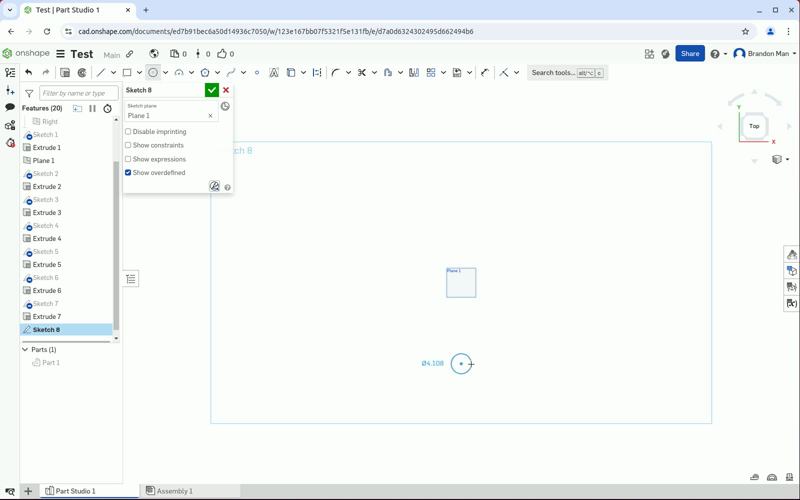
click(471, 363)
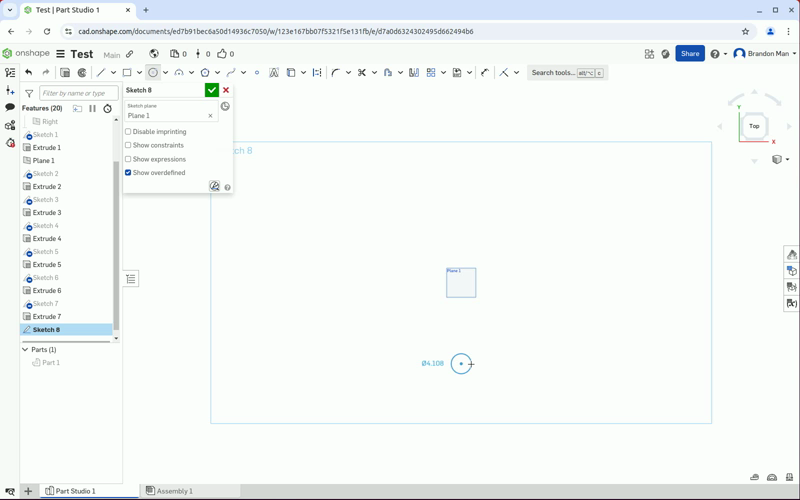
key(esc)
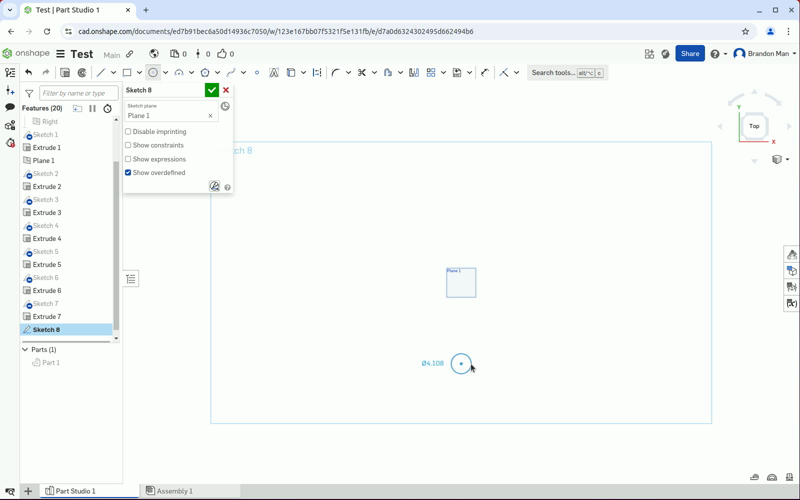
mouse_move(456, 362)
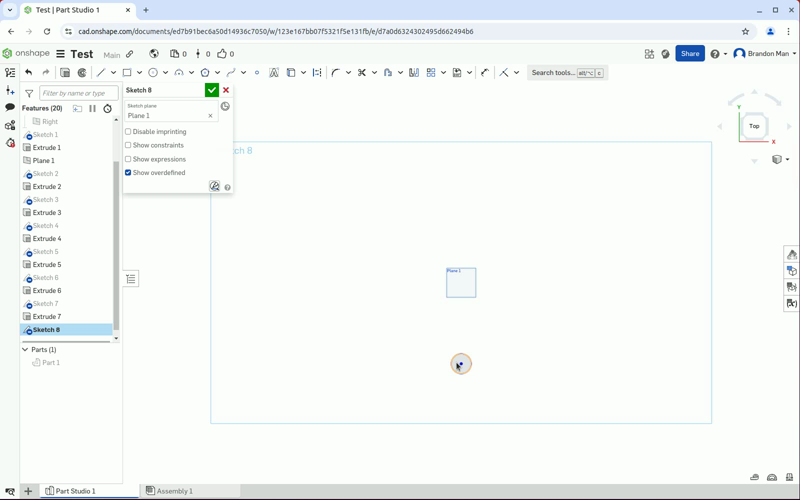
scroll(6)
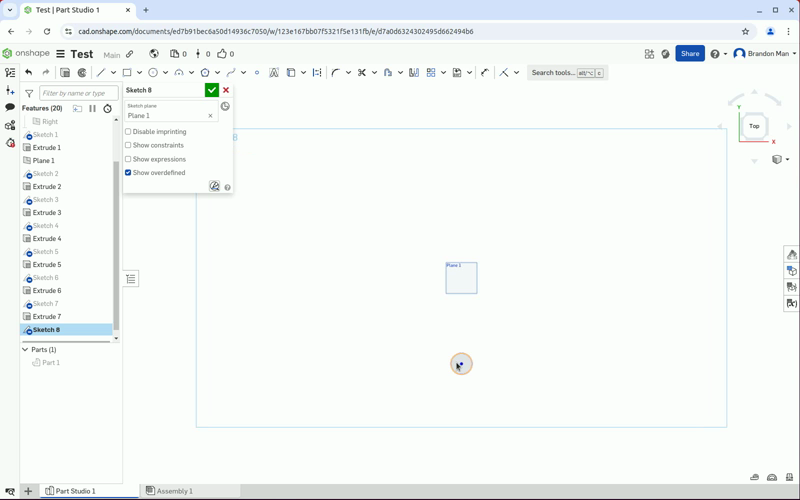
scroll(6)
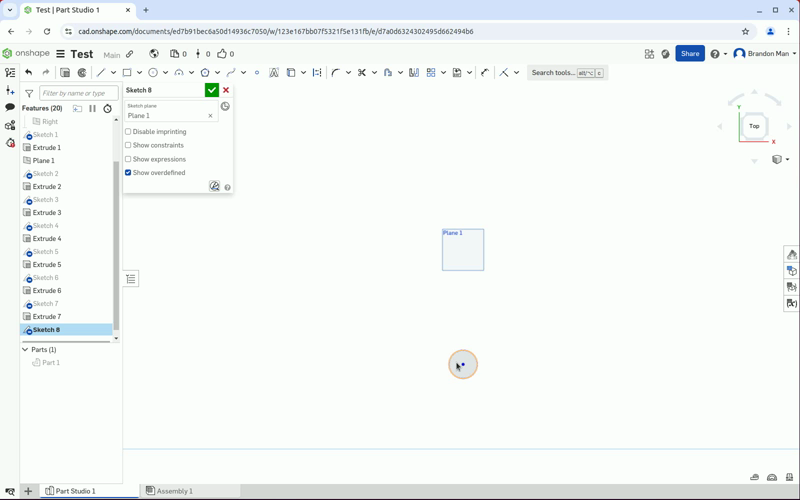
scroll(6)
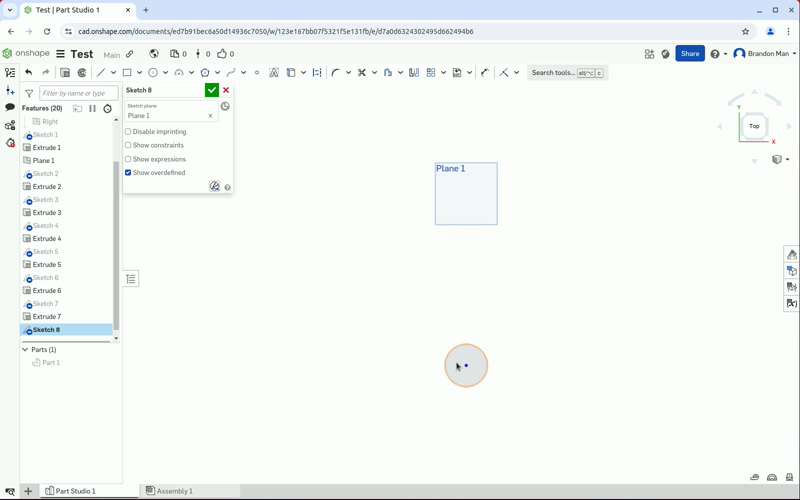
scroll(6)
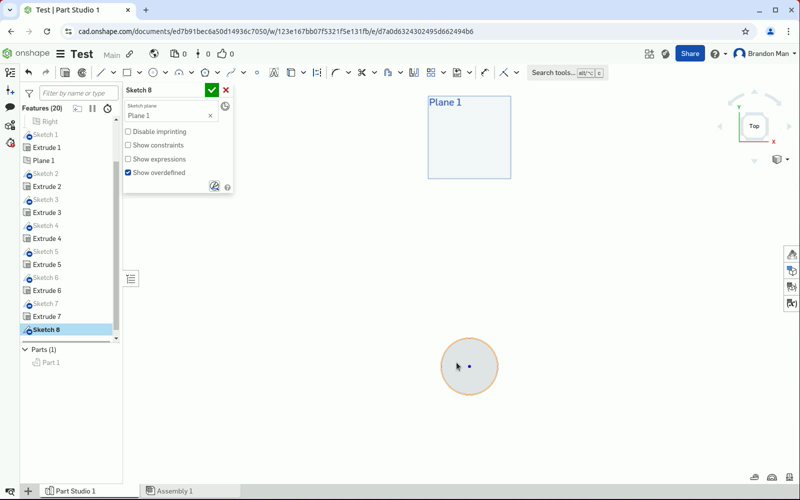
scroll(6)
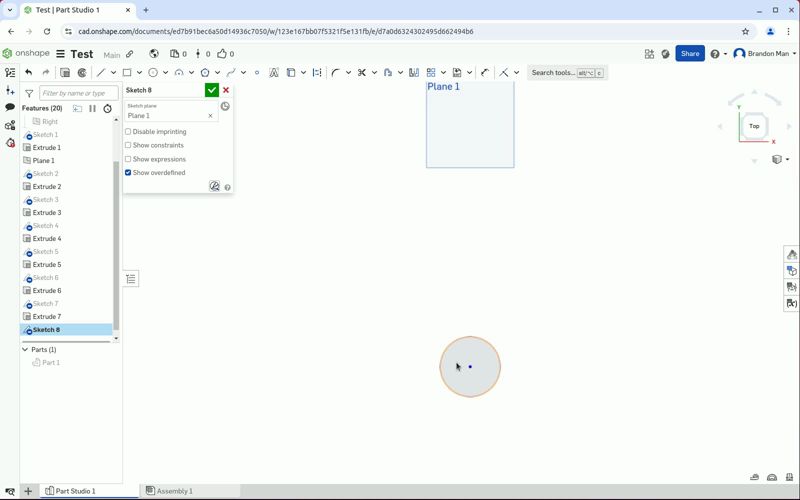
scroll(6)
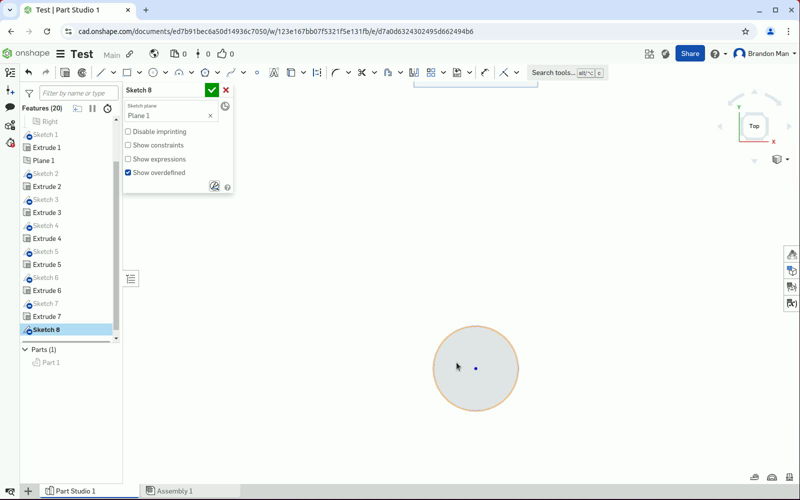
scroll(6)
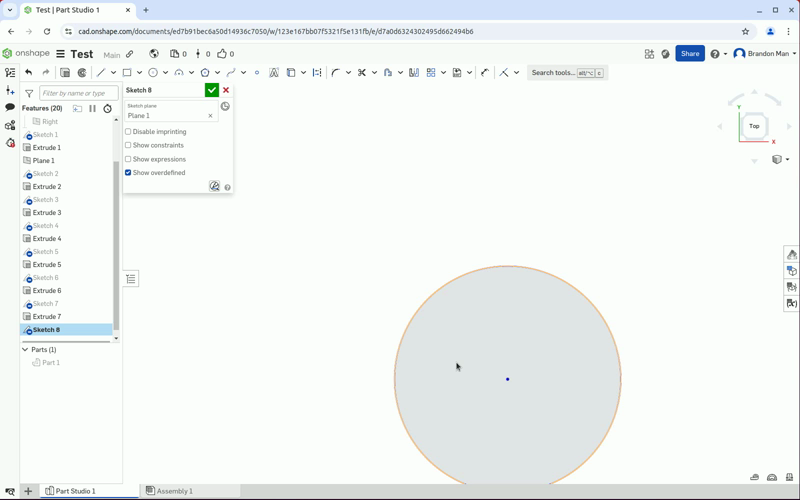
click(456, 362)
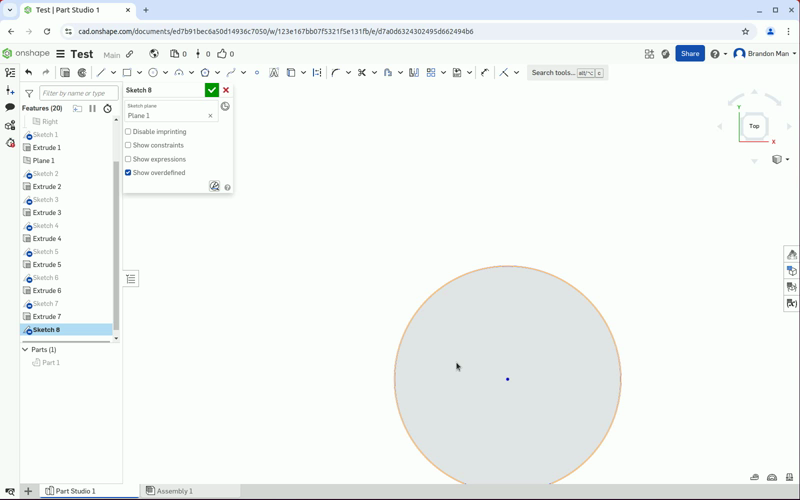
scroll(-6)
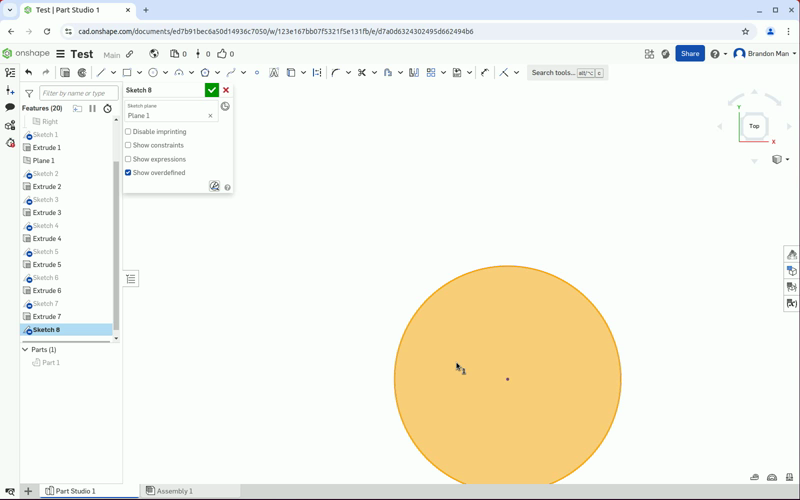
scroll(-6)
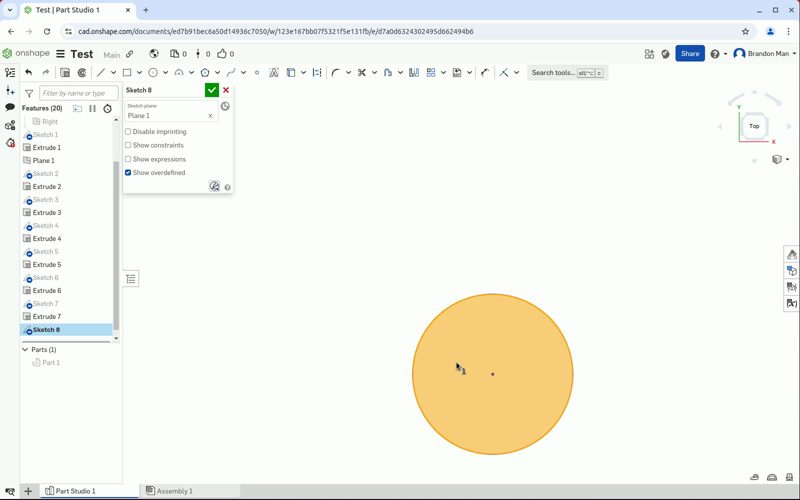
scroll(-6)
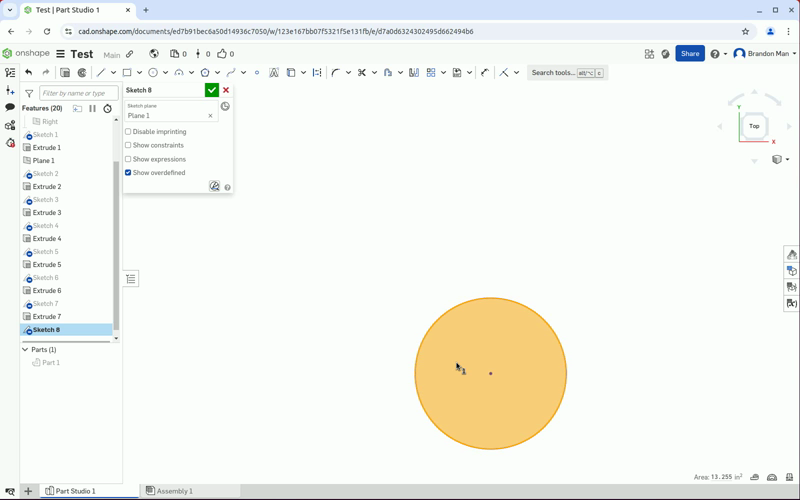
scroll(-6)
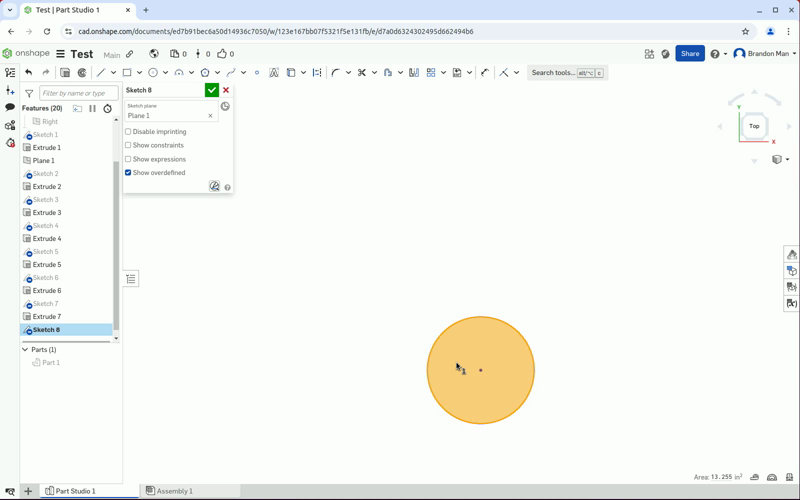
scroll(-6)
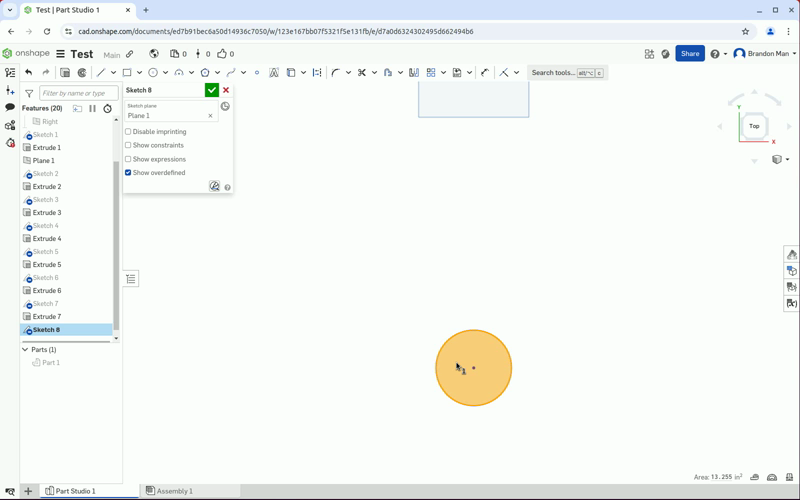
scroll(-6)
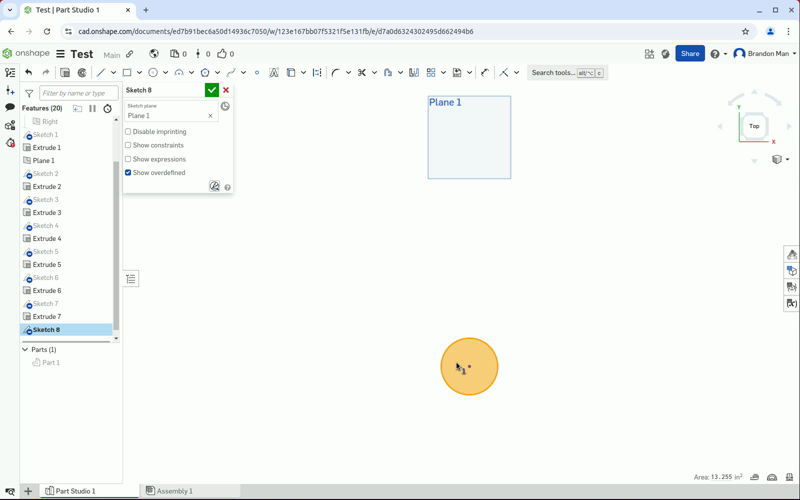
scroll(-6)
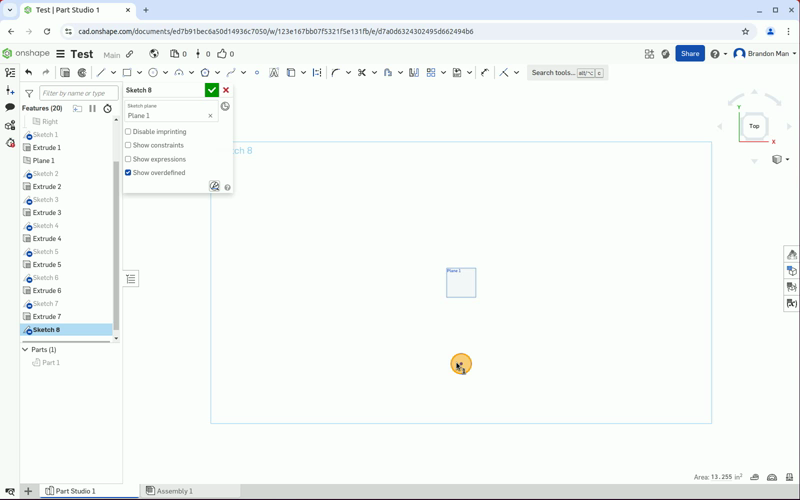
mouse_move(73, 352)
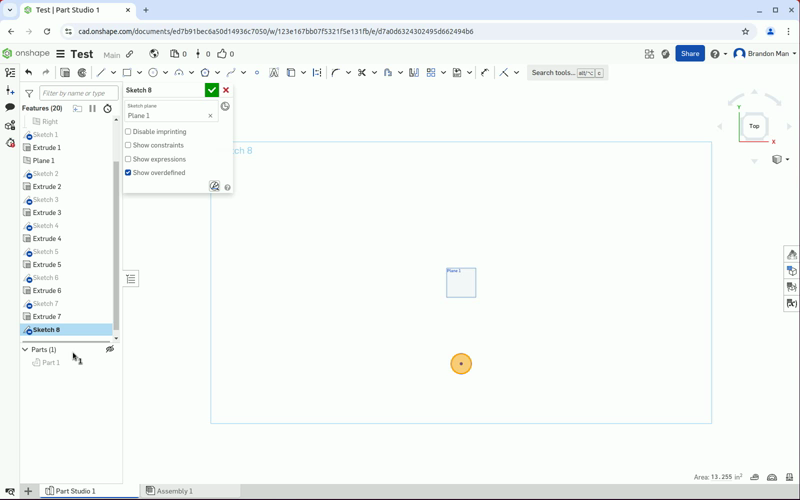
key(shift+y)
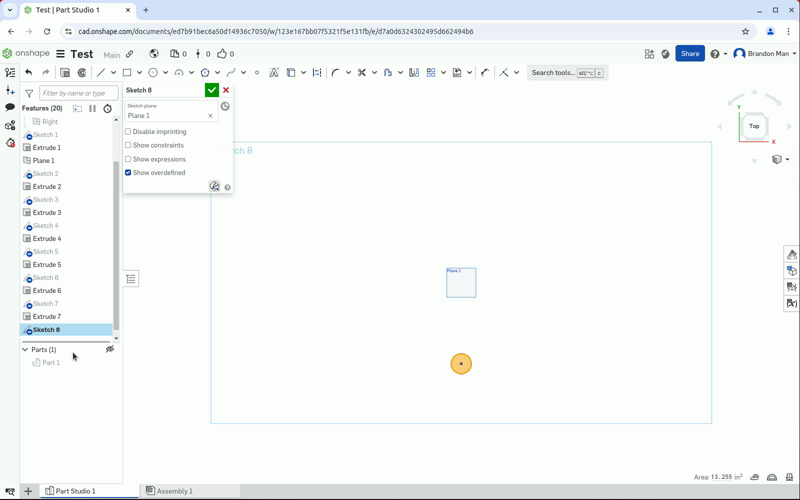
key(shift+e)
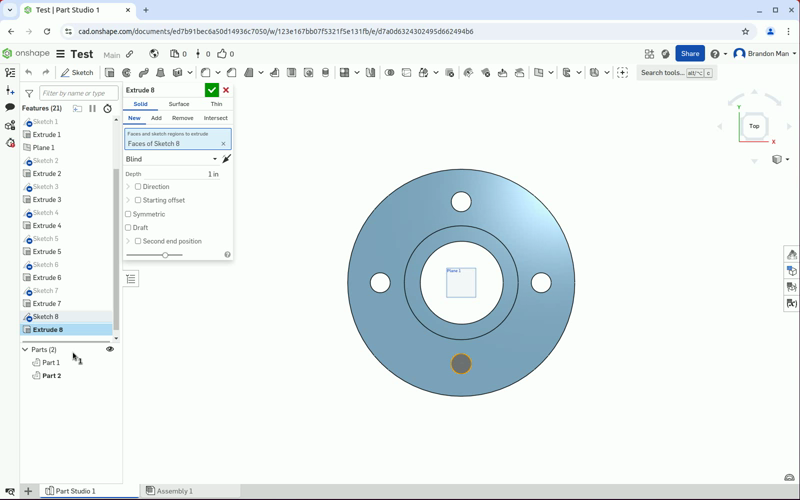
mouse_move(143, 106)
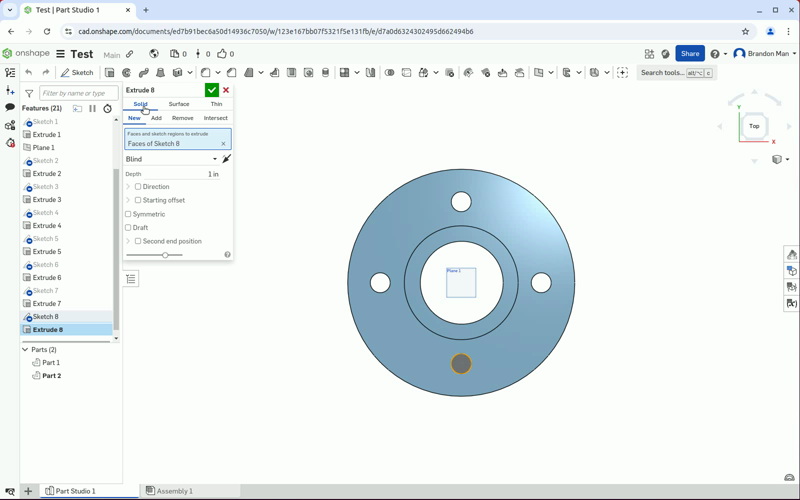
click(143, 106)
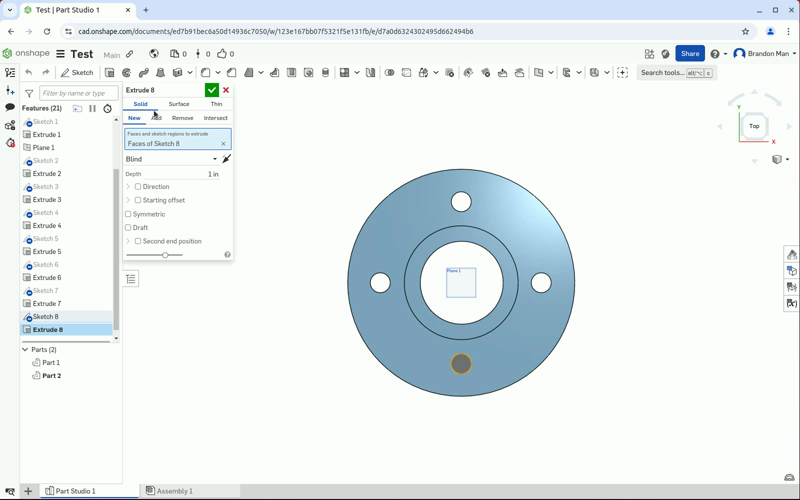
mouse_move(186, 120)
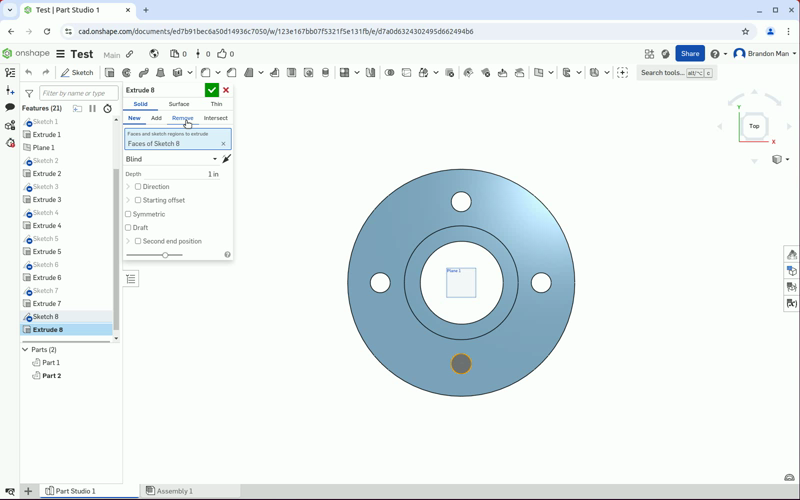
click(186, 120)
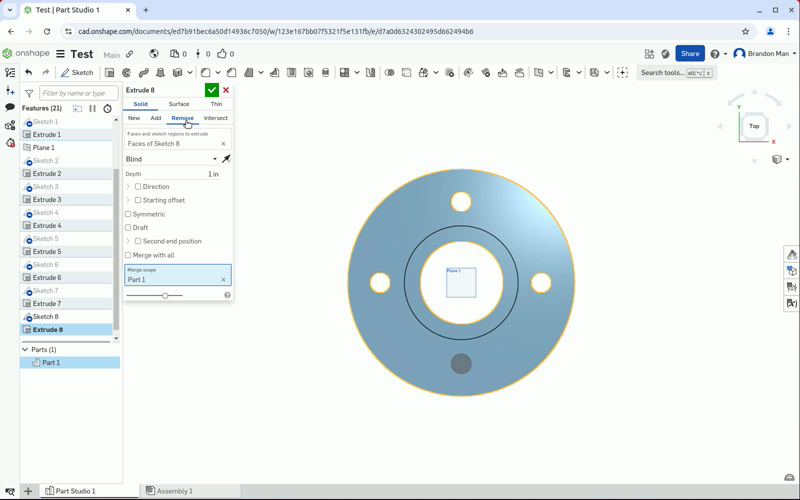
key(tab, 4)
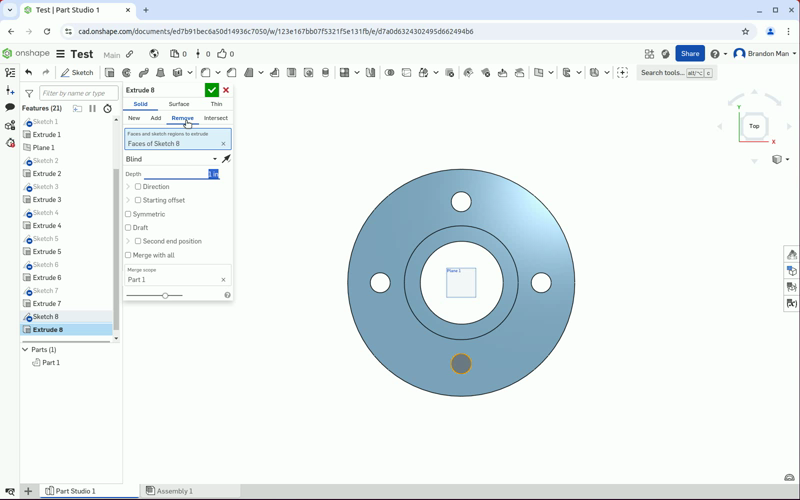
text(16.609)
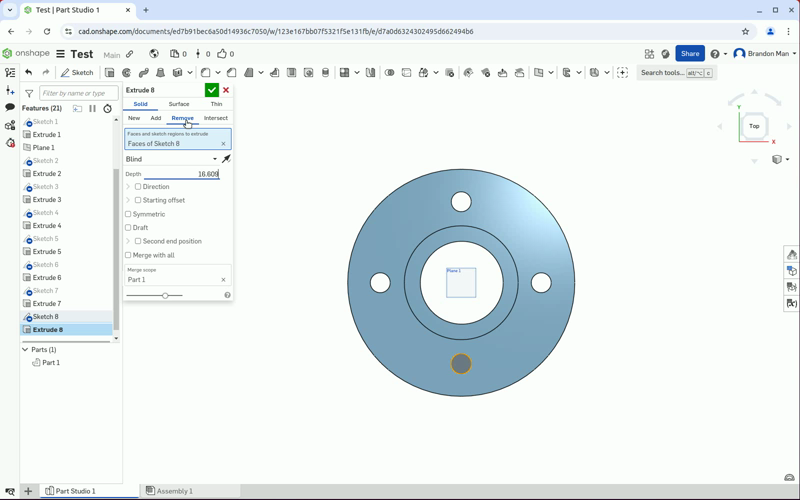
key(tab, 6)
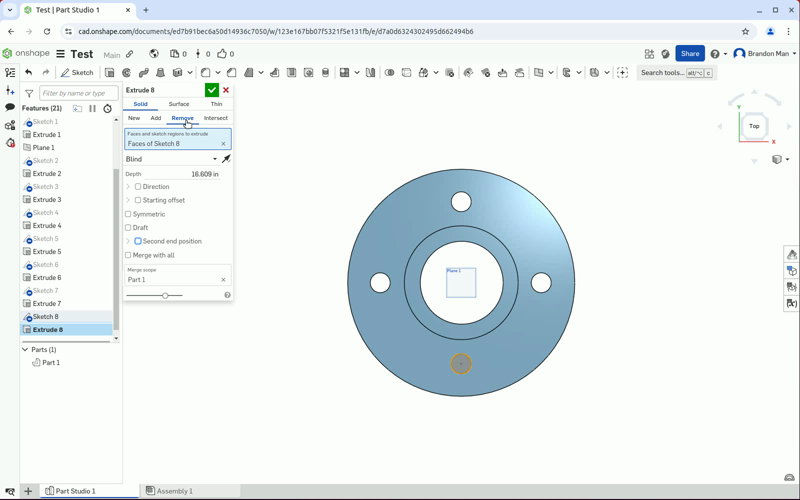
key(space)
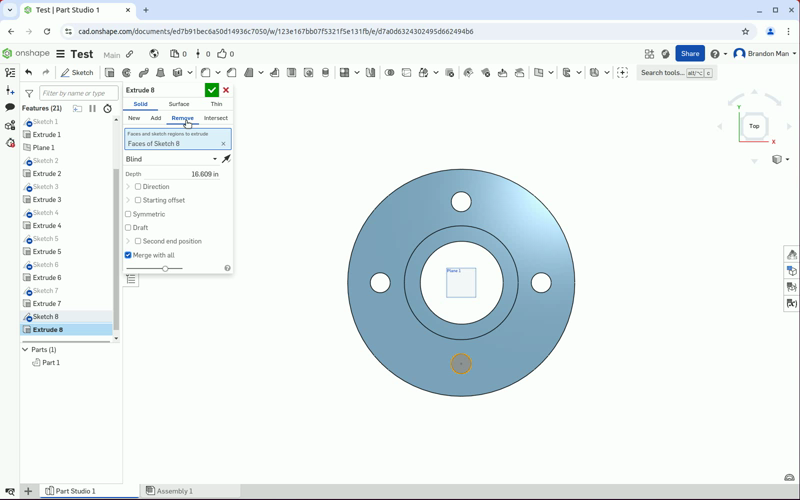
key(enter)
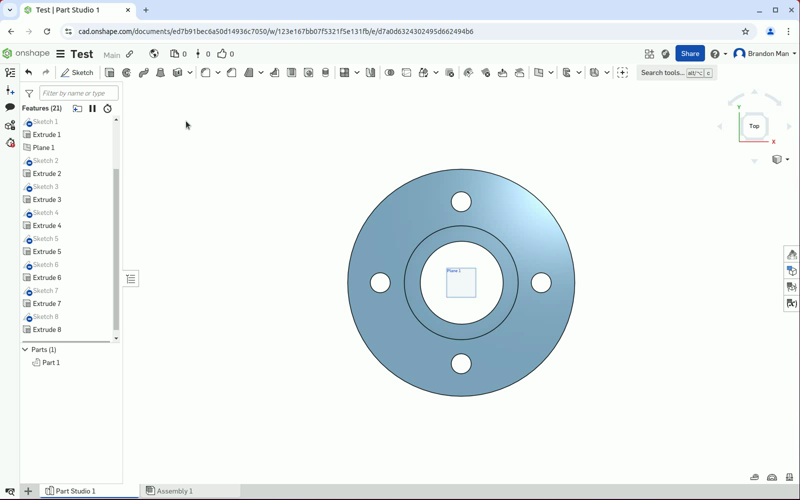
key(shift+h)
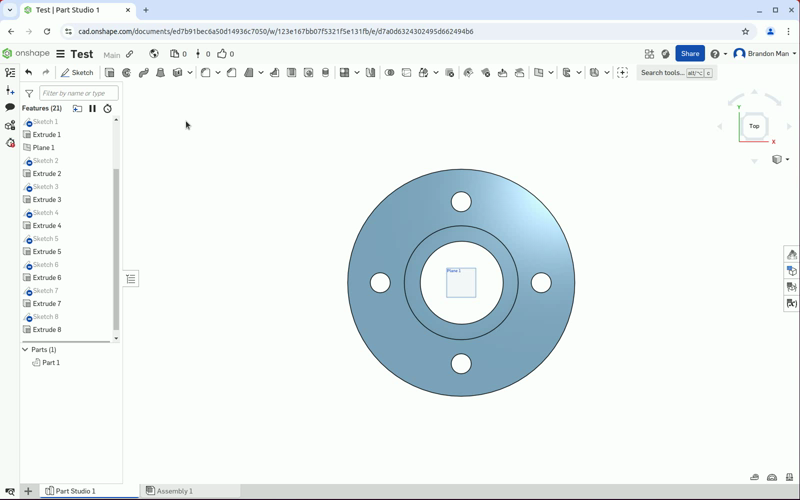
key(shift+h)
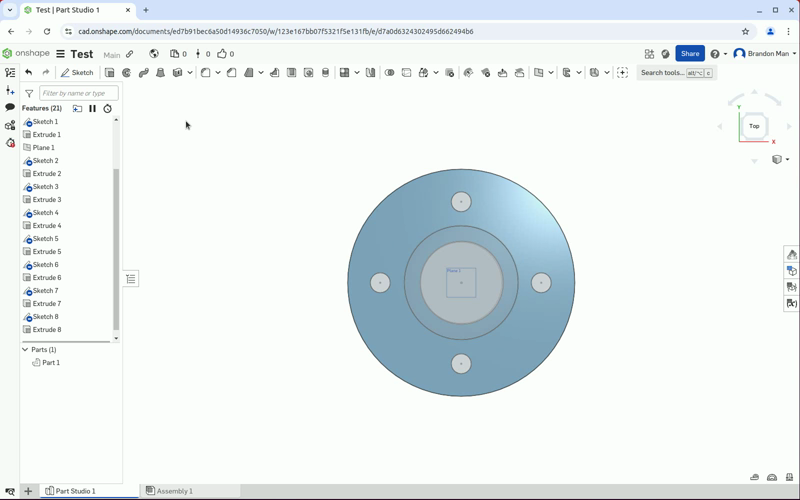
key(shift+7)
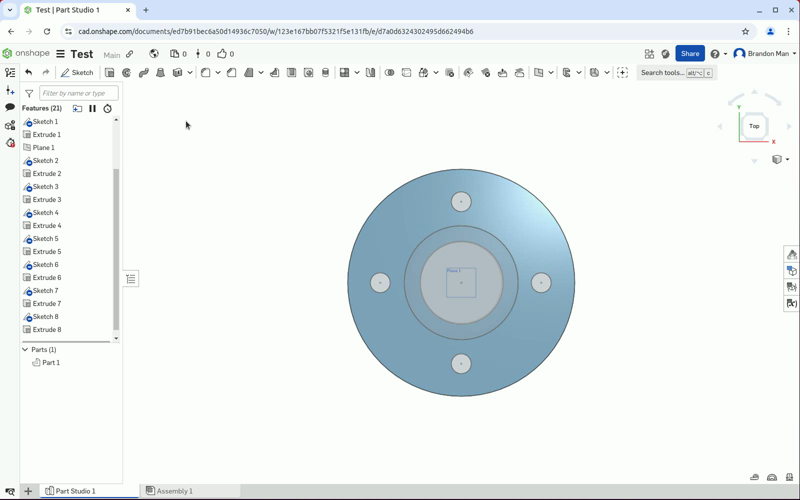
key(up, 3)
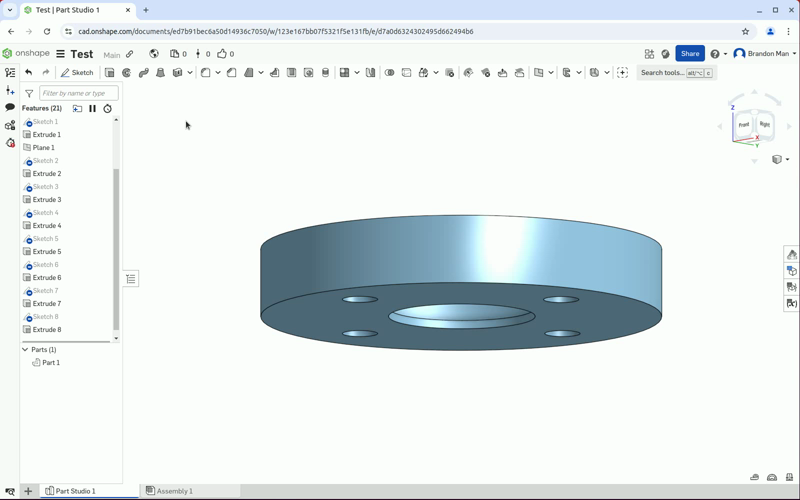
key(left, 3)
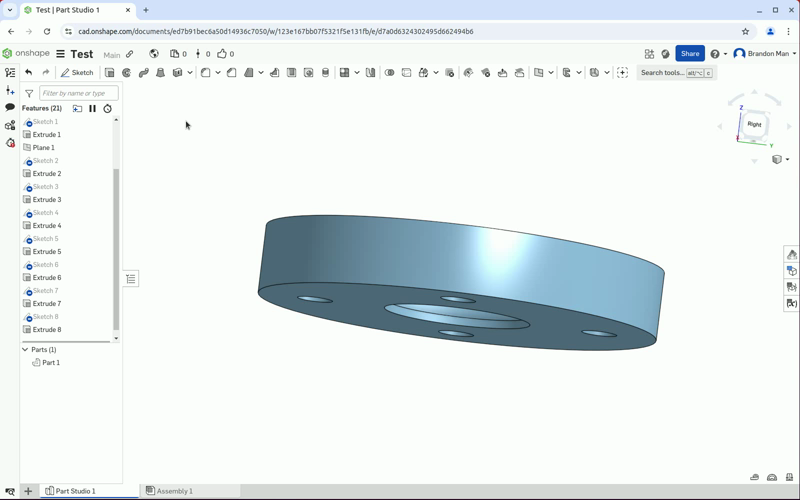
key(right, 3)
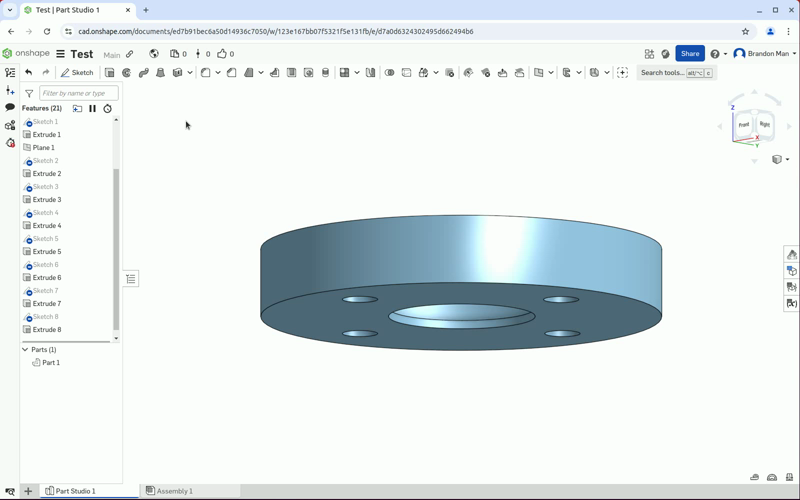
key(down, 3)
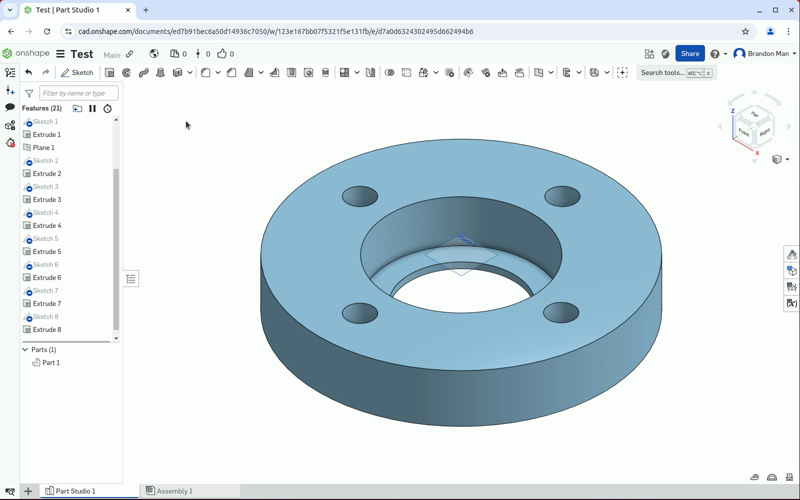
mouse_move(69, 124)
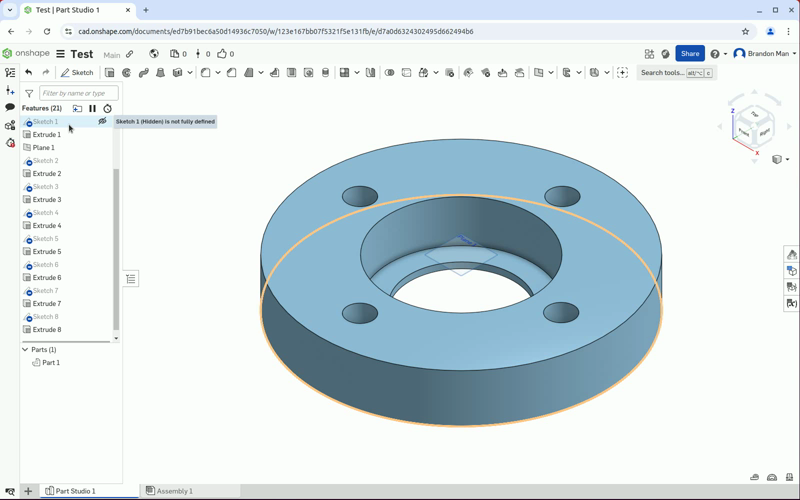
click(69, 124)